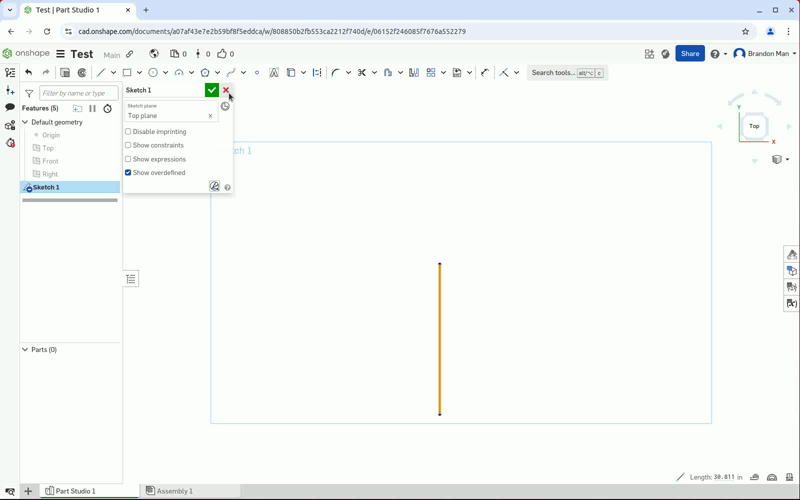
key(shift+h)
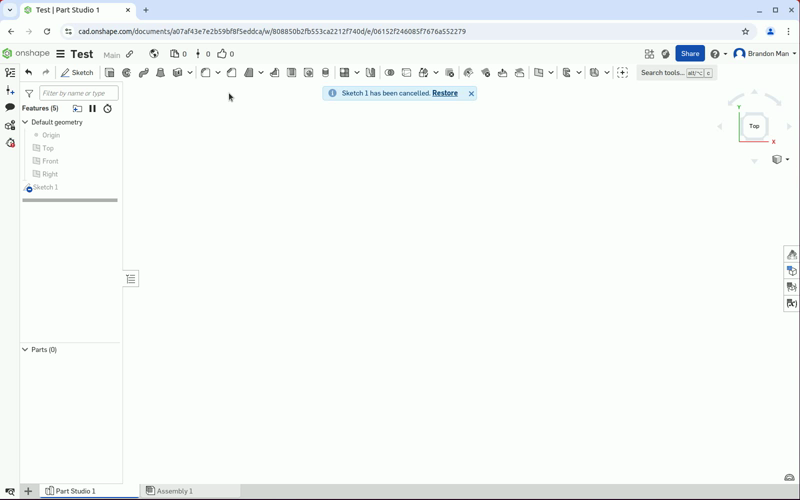
mouse_move(73, 352)
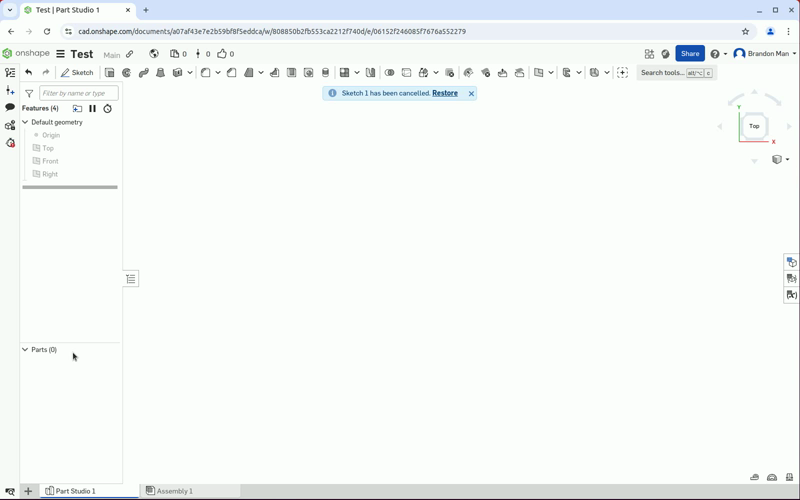
key(y)
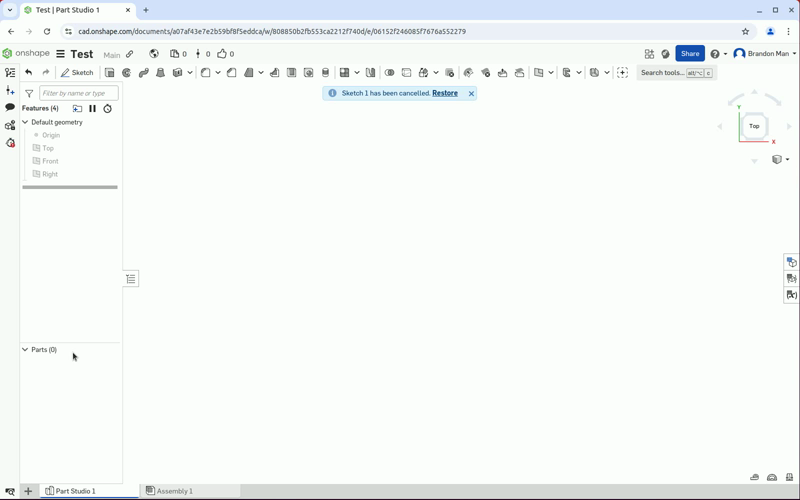
key(shift+p)
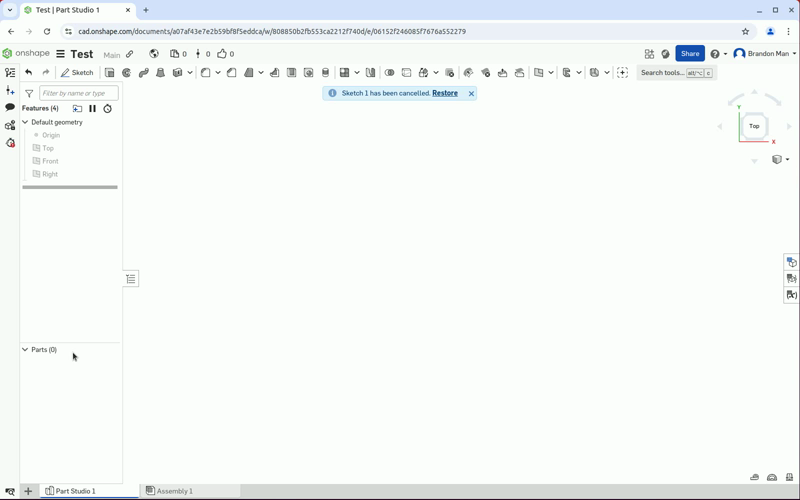
key(space)
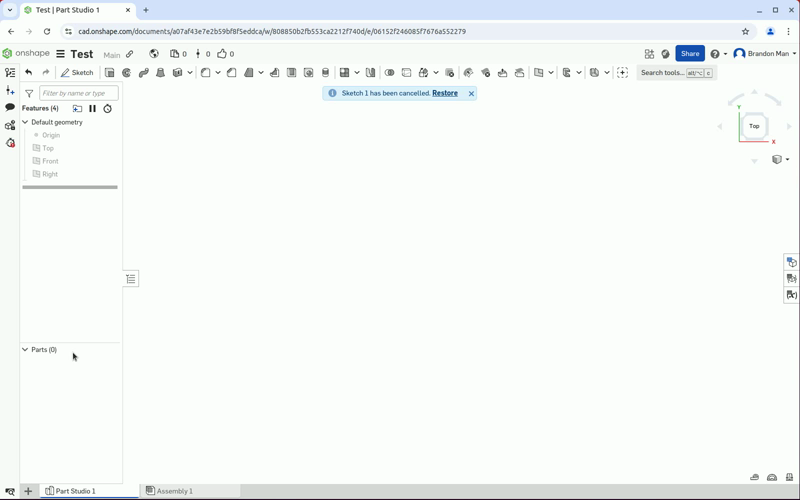
key_down(shift)
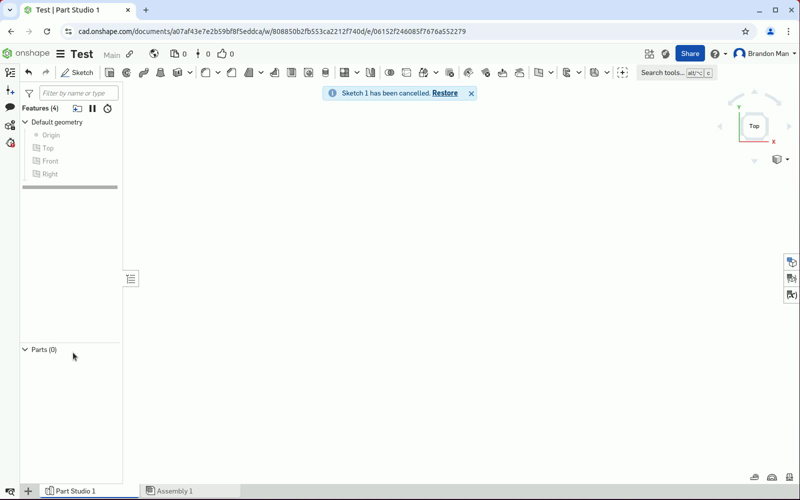
key(up)
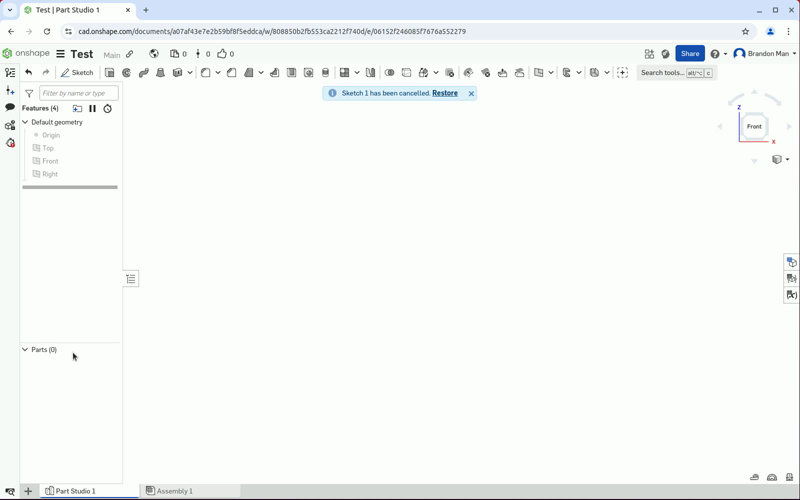
key_up(shift)
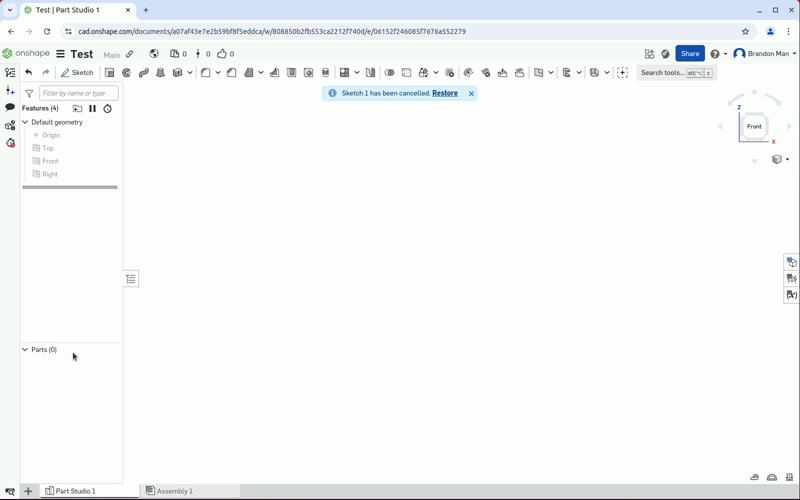
mouse_move(73, 352)
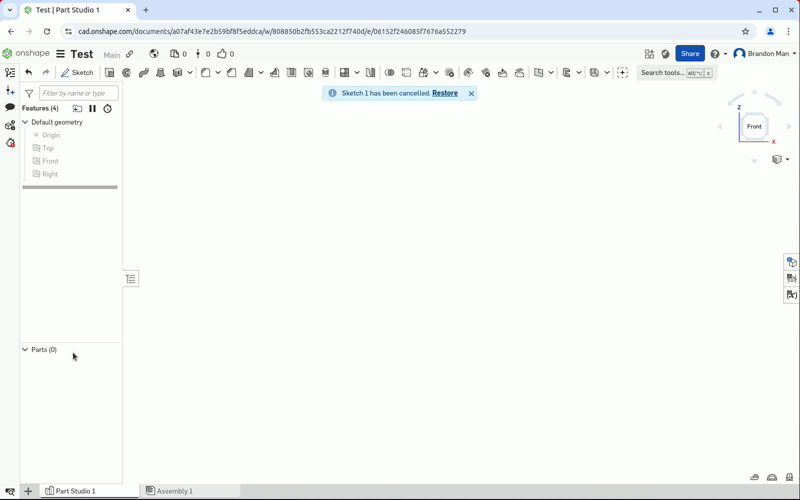
key(shift+y)
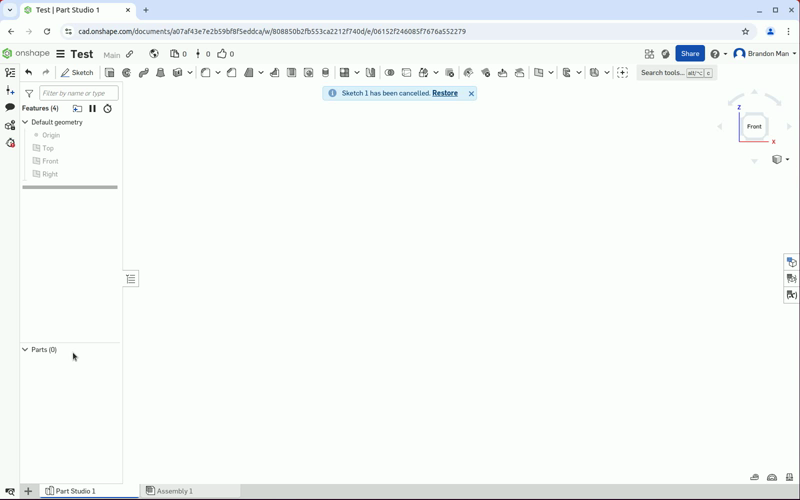
key(shift+s)
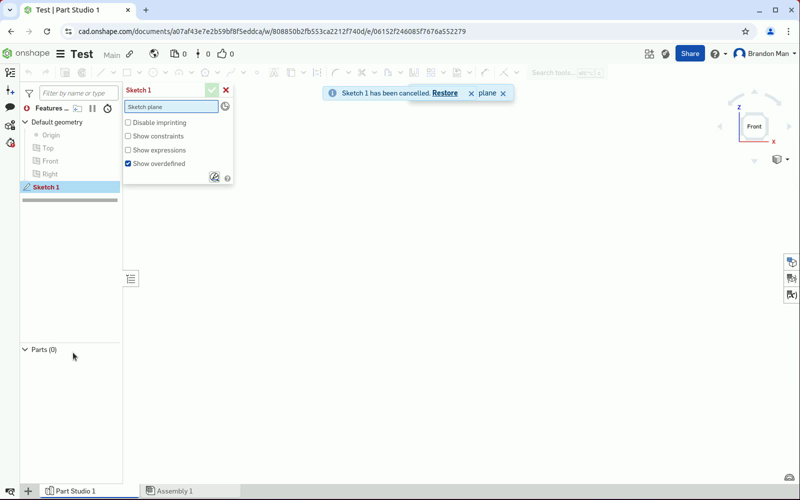
mouse_move(73, 163)
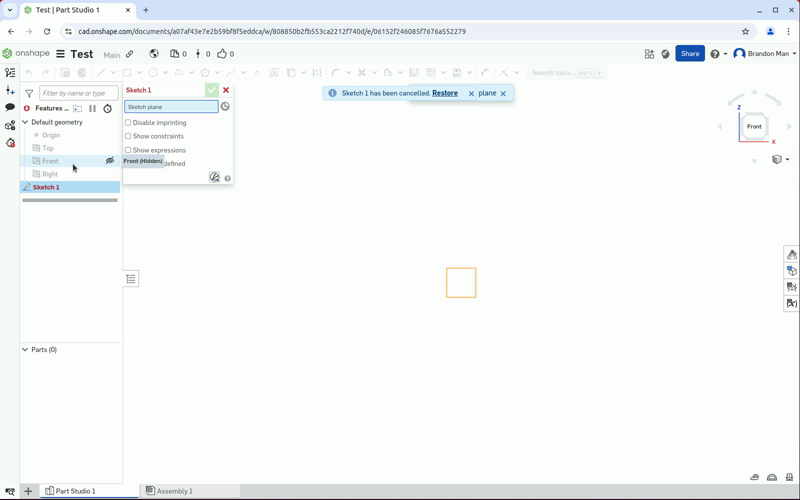
click(73, 163)
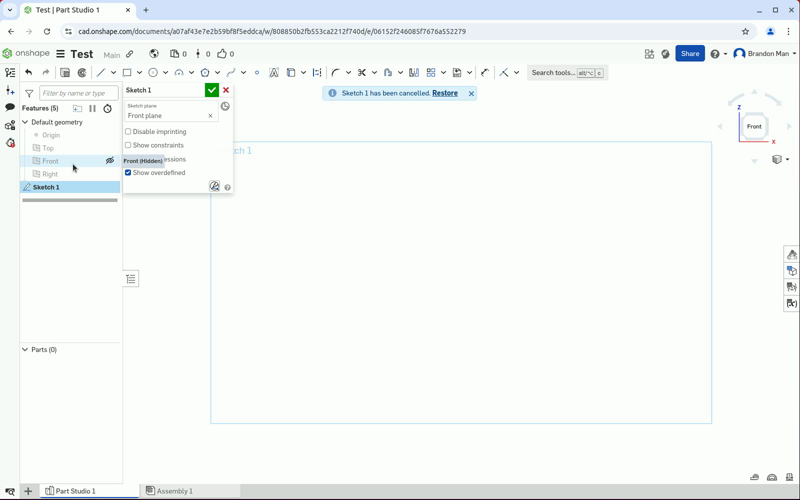
mouse_move(73, 352)
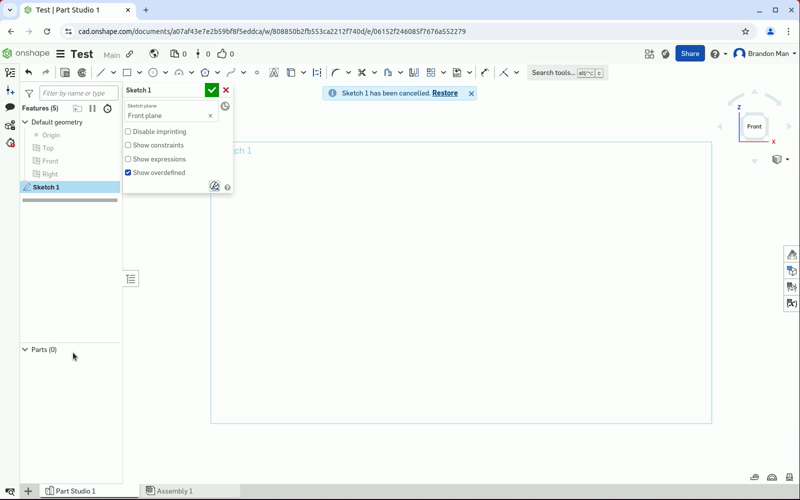
key(y)
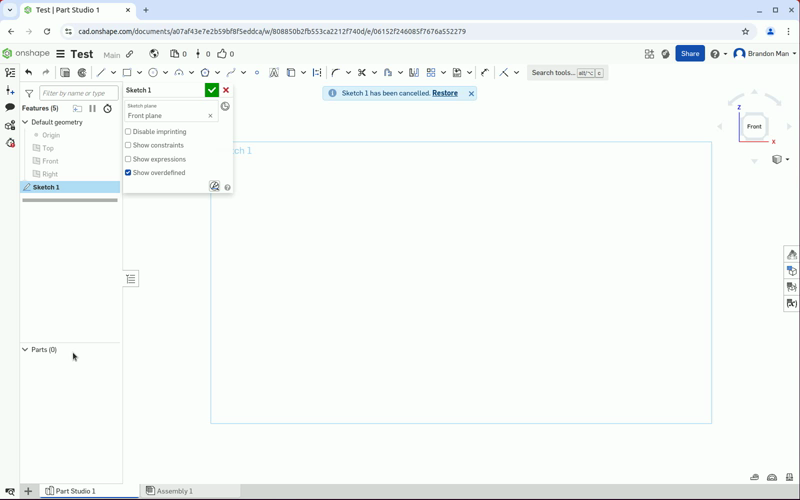
key(l)
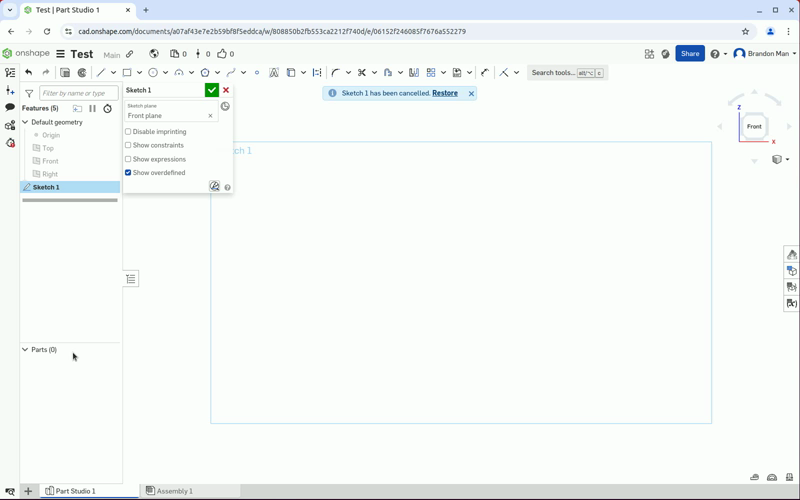
key_down(shift)
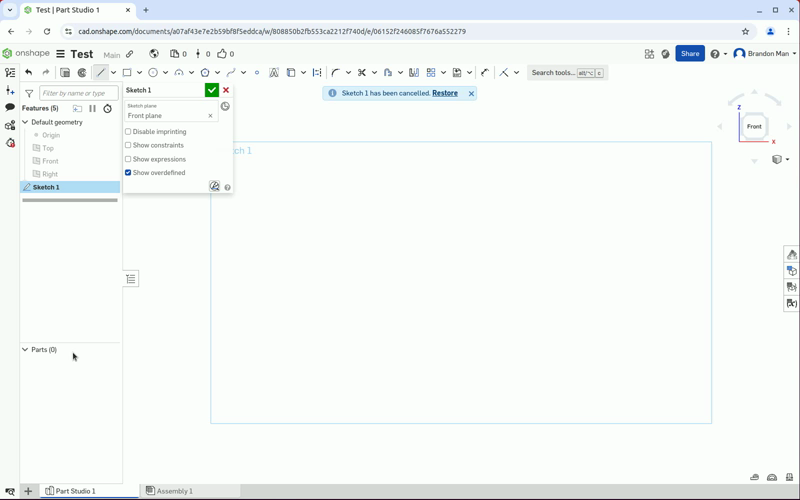
mouse_move(459, 287)
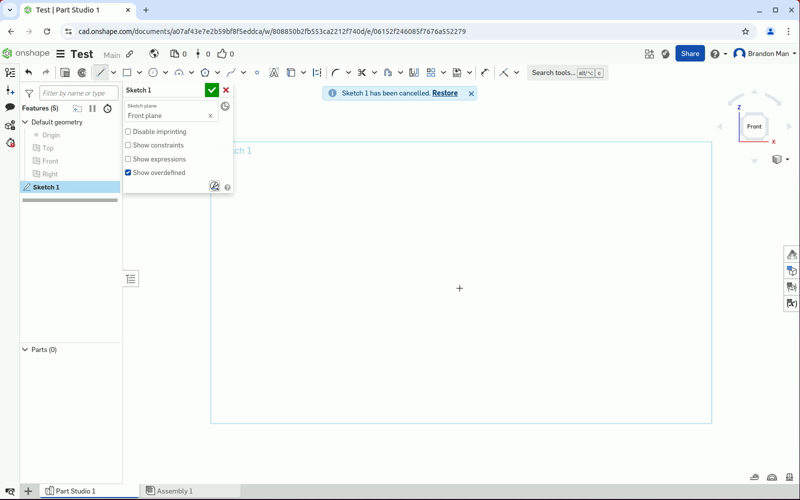
click(459, 287)
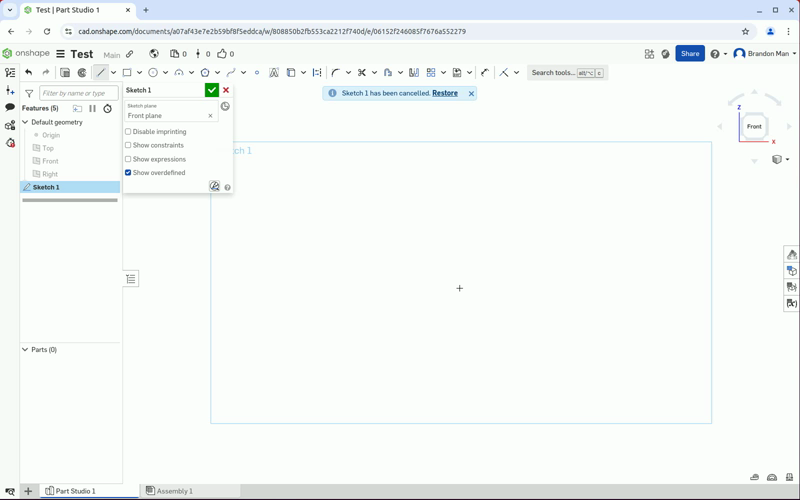
key_up(shift)
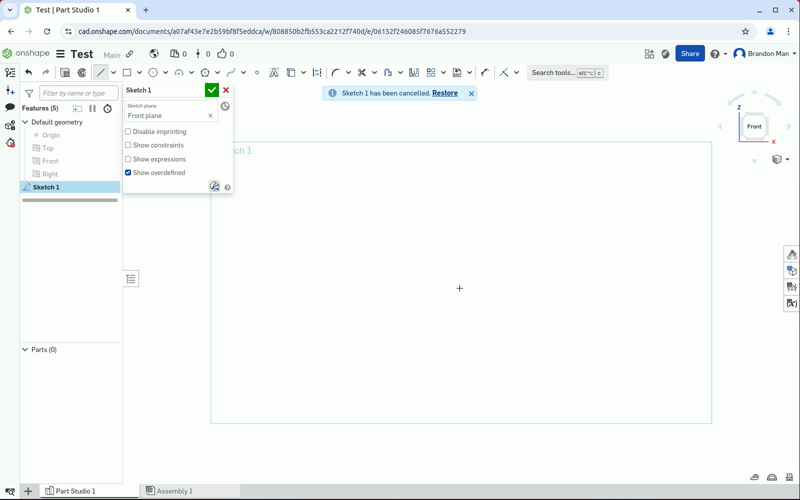
key_down(shift)
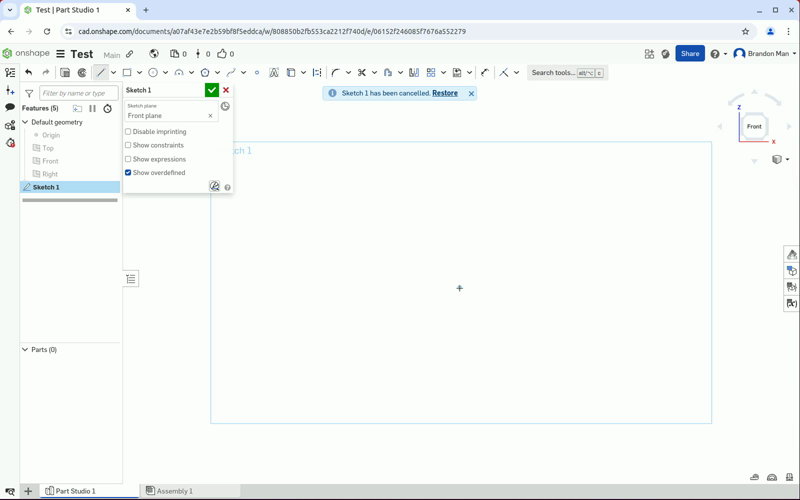
mouse_move(489, 287)
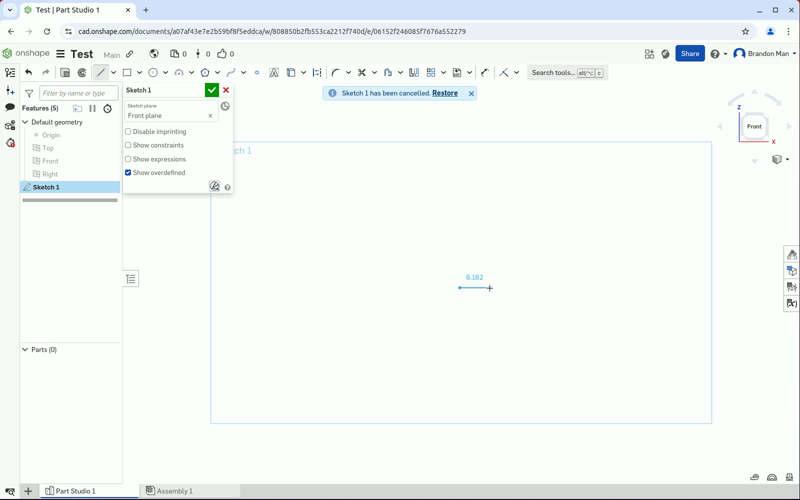
mouse_move(462, 287)
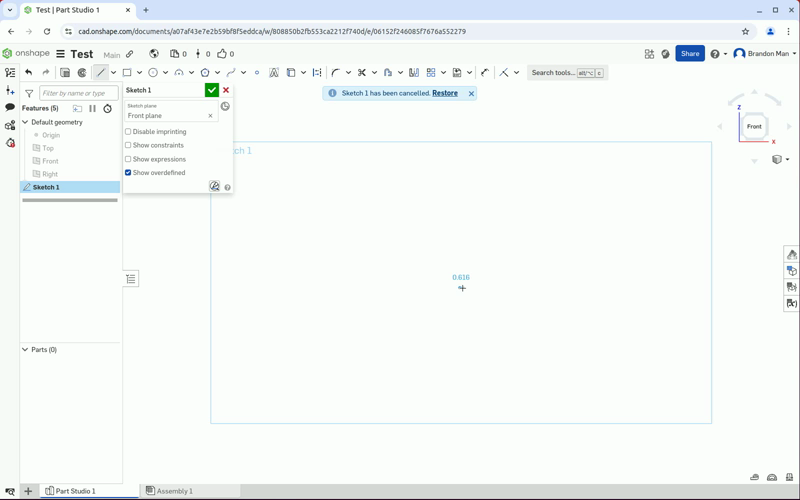
scroll(6)
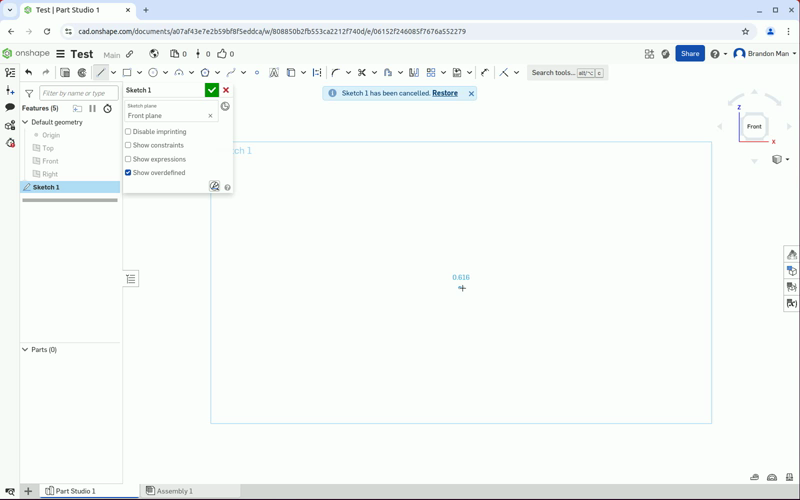
scroll(6)
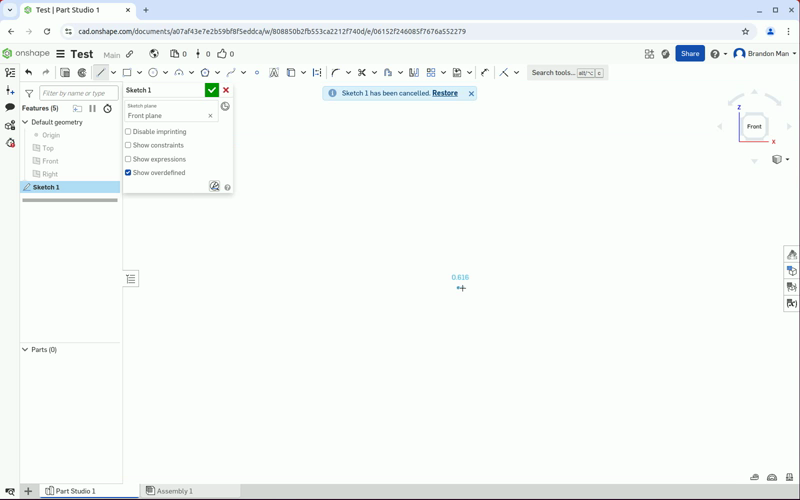
scroll(6)
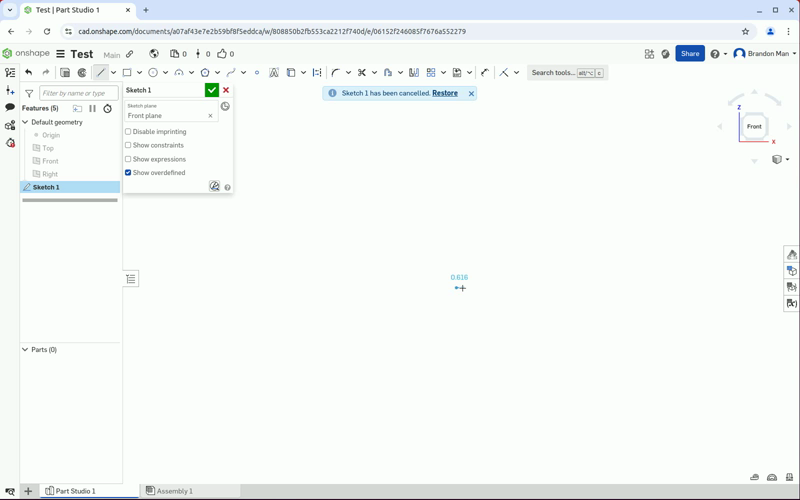
scroll(6)
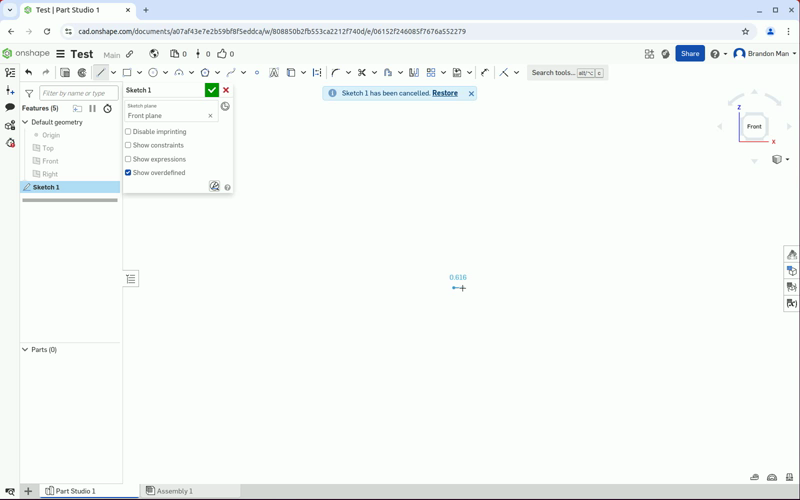
scroll(6)
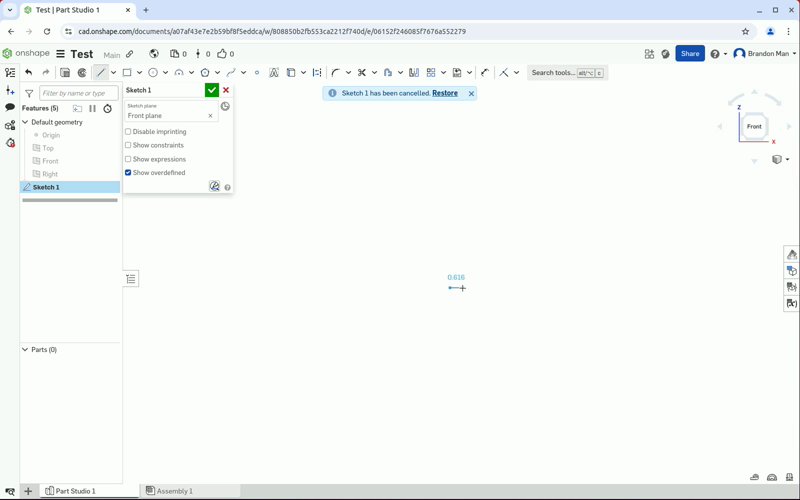
scroll(6)
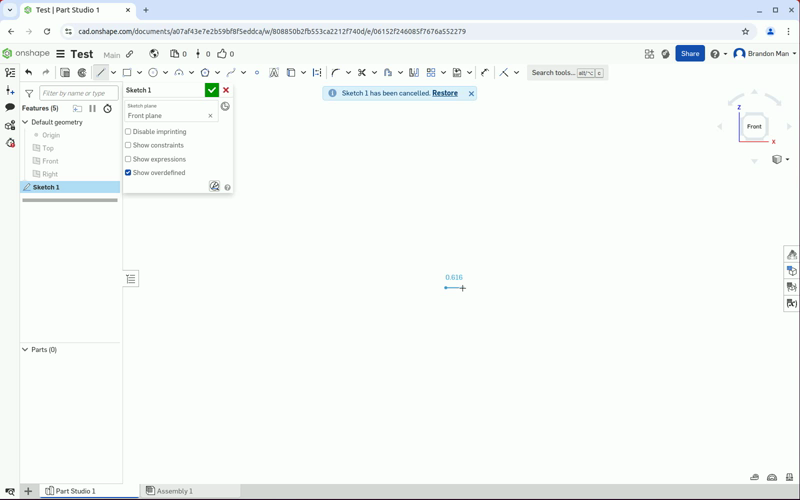
scroll(6)
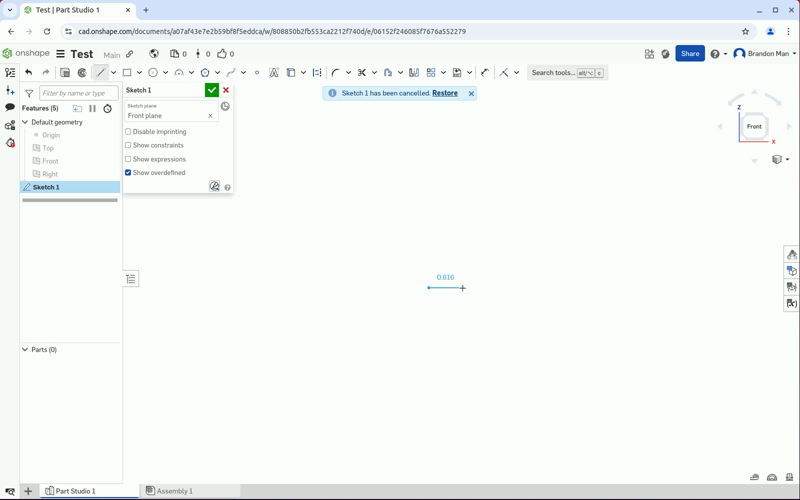
click(462, 287)
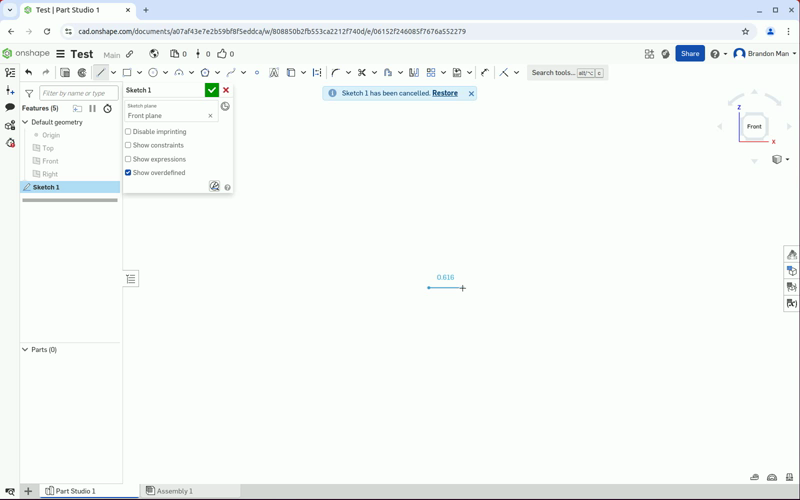
scroll(-6)
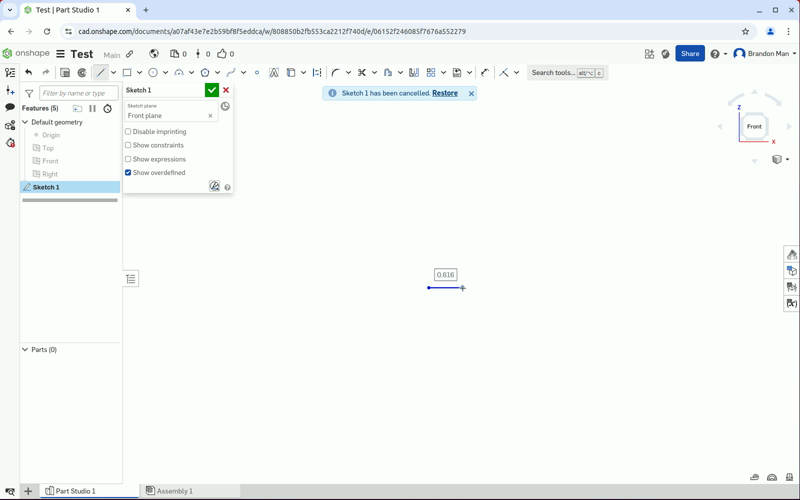
scroll(-6)
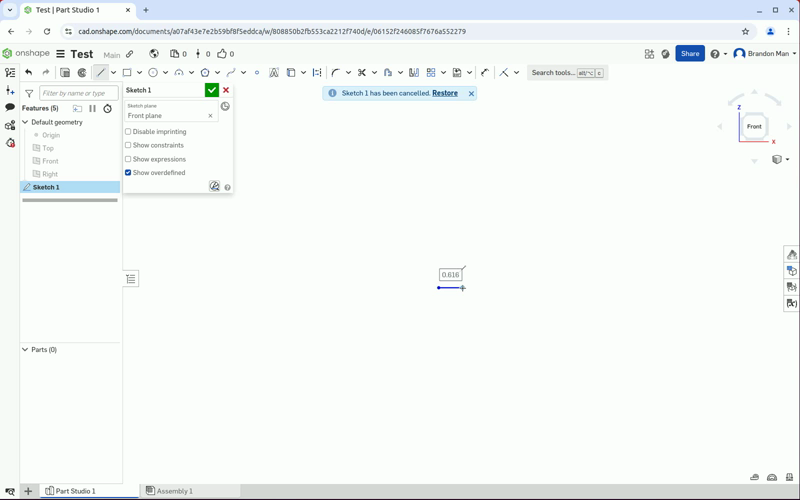
scroll(-6)
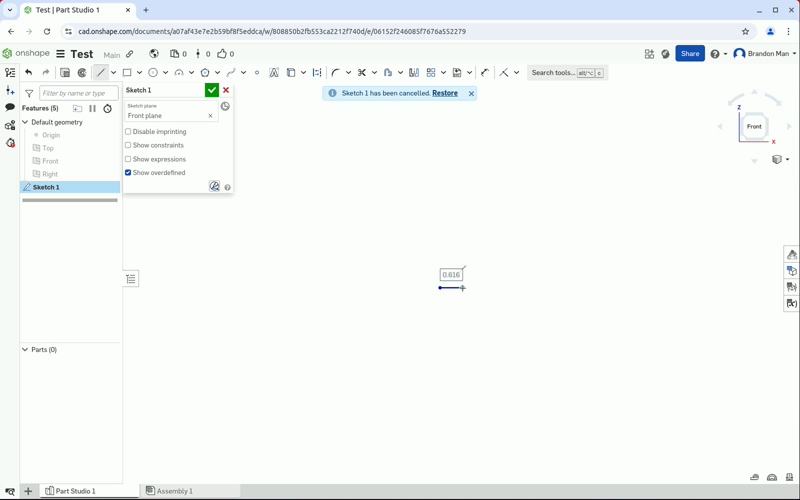
scroll(-6)
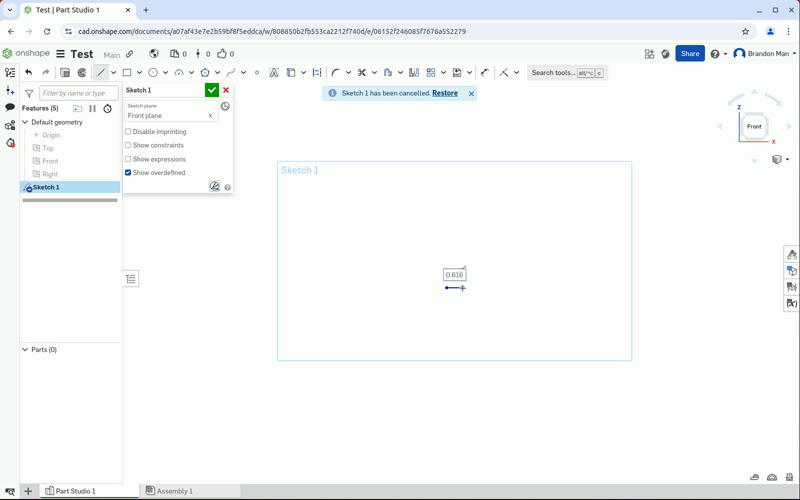
scroll(-6)
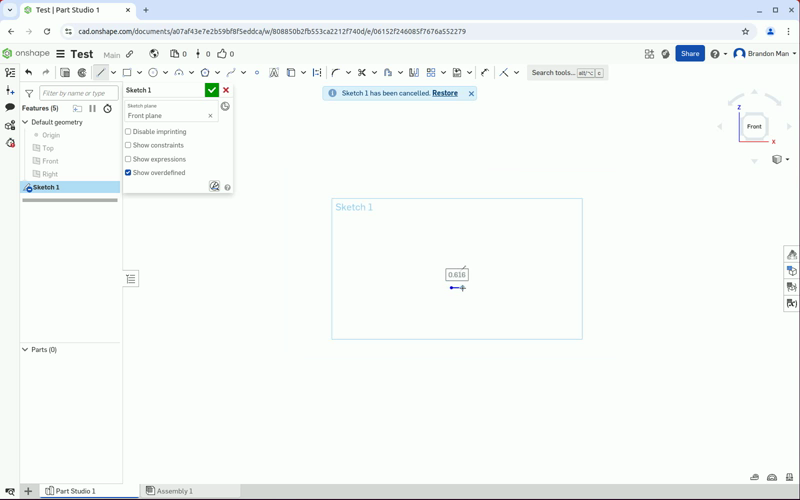
scroll(-6)
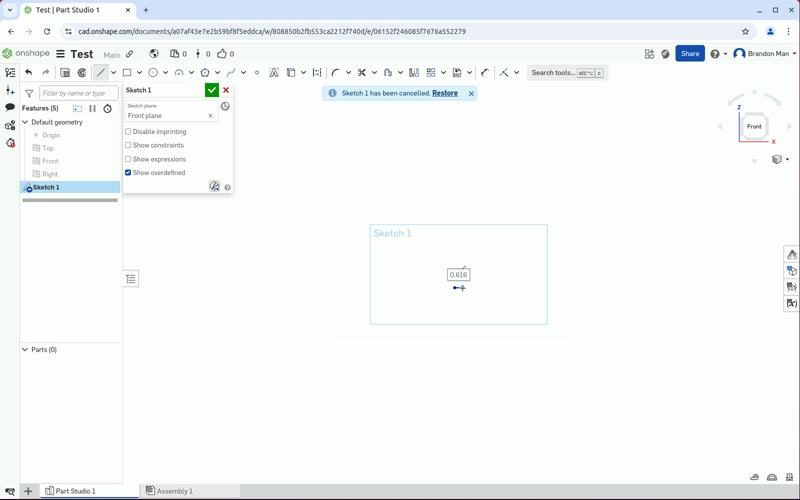
scroll(-6)
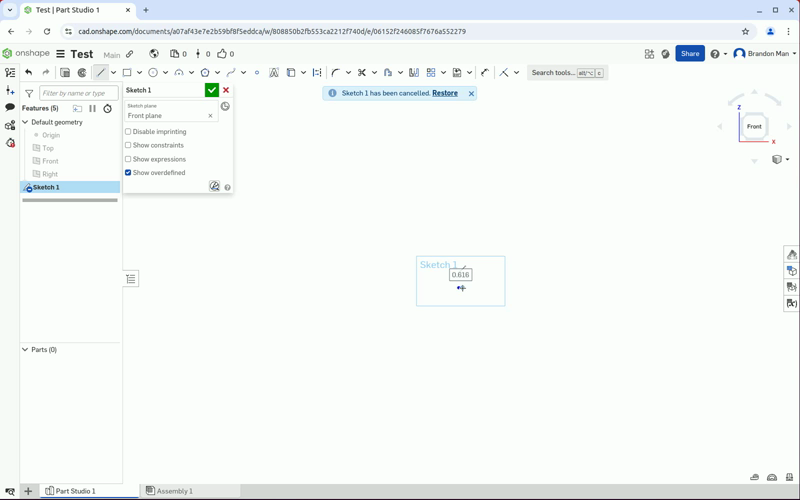
key_up(shift)
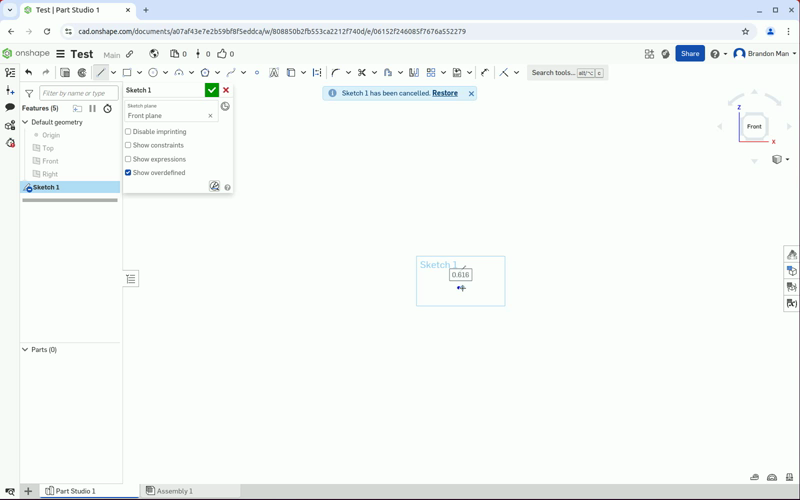
key_down(shift)
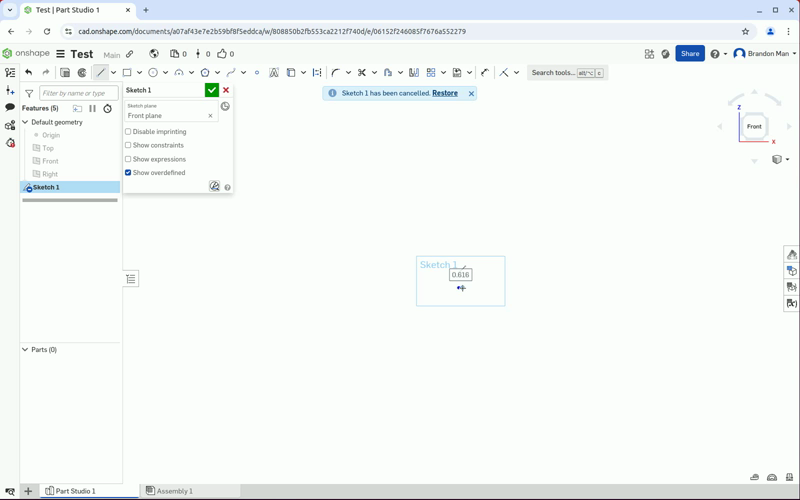
mouse_move(492, 287)
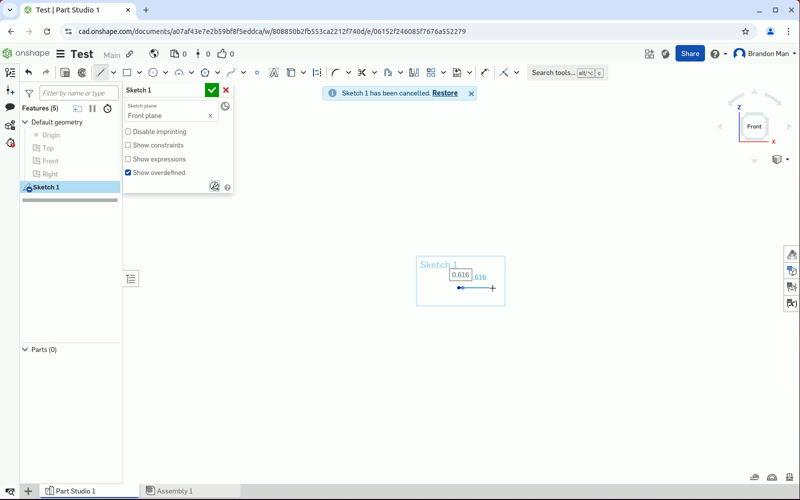
mouse_move(462, 276)
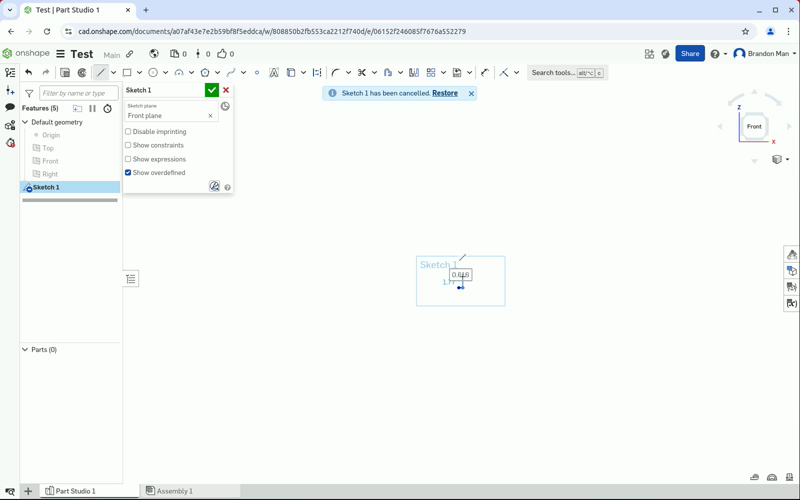
click(462, 276)
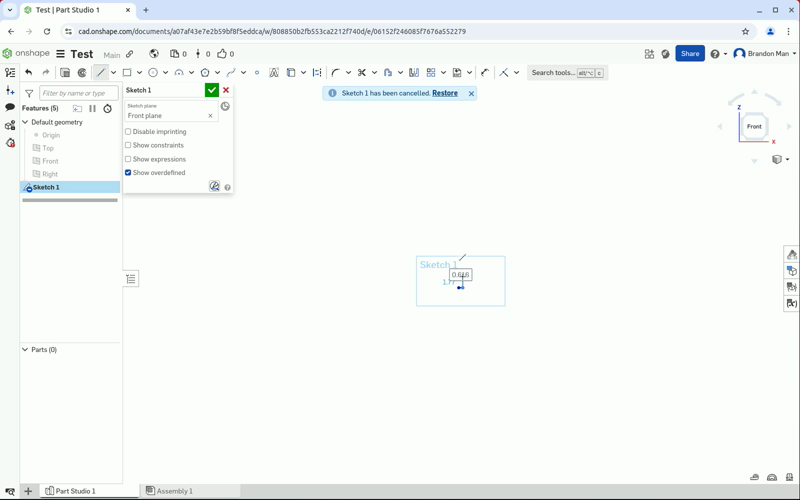
key_up(shift)
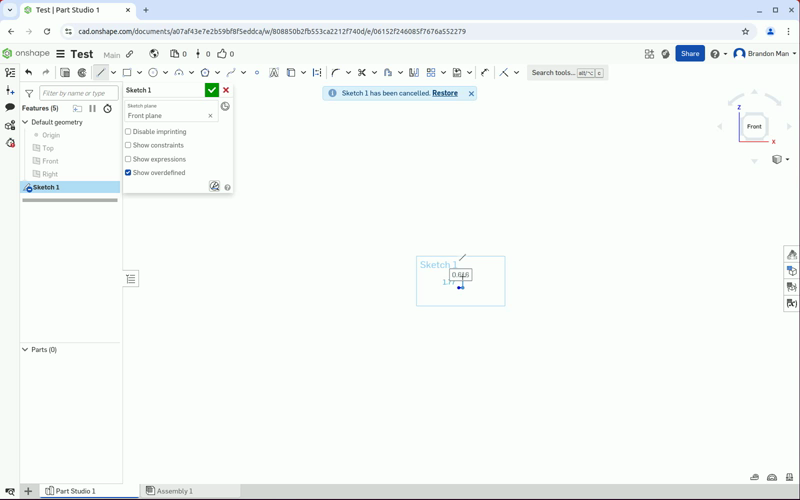
key_down(shift)
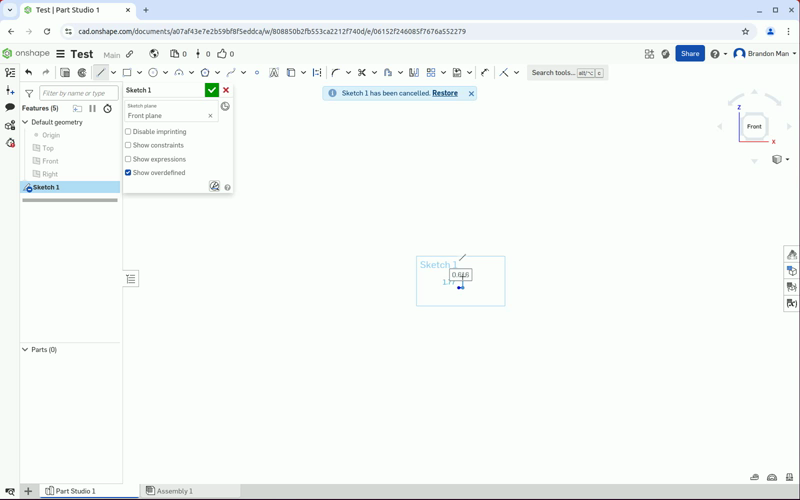
mouse_move(492, 276)
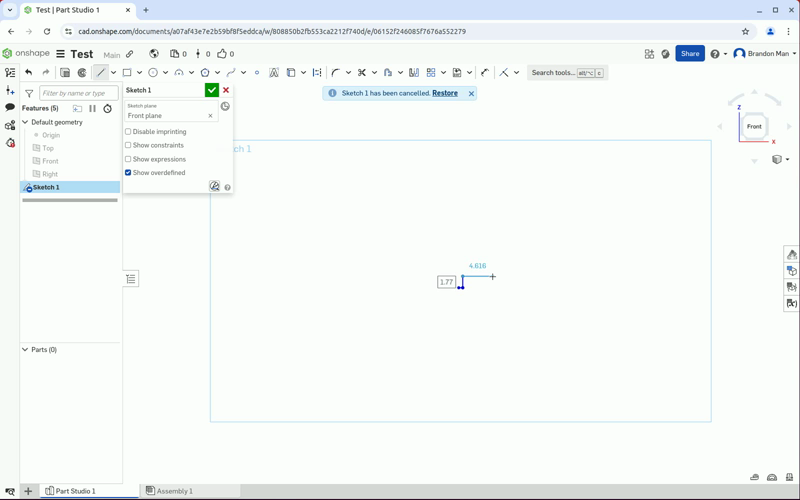
mouse_move(459, 276)
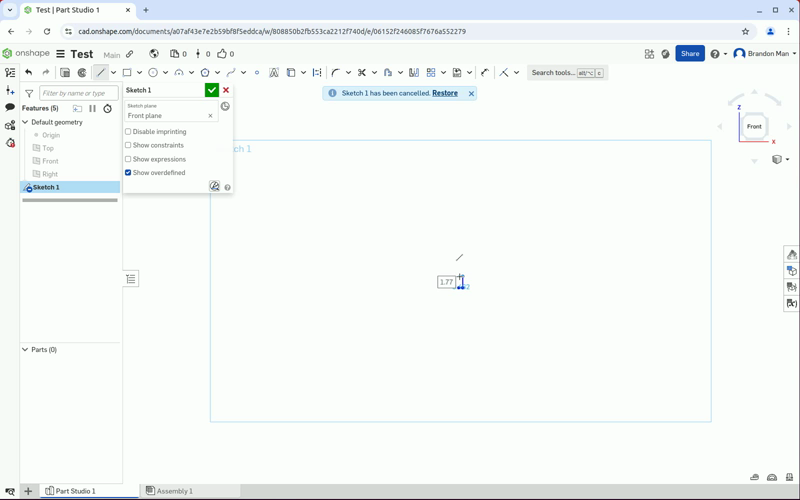
scroll(6)
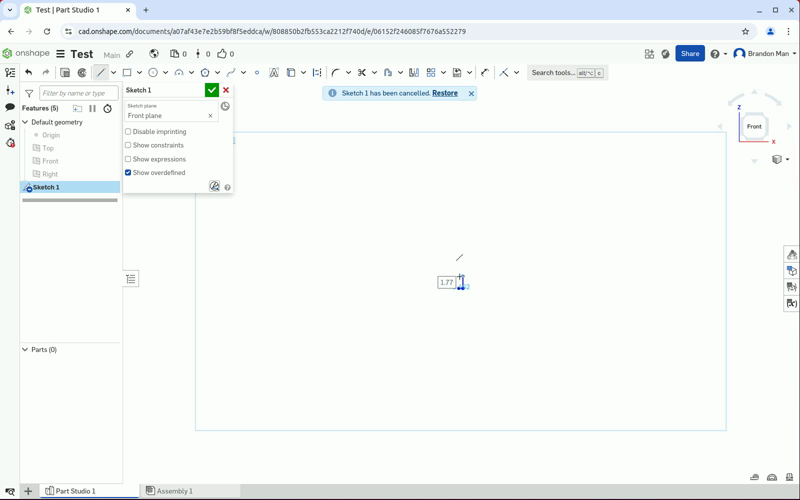
scroll(6)
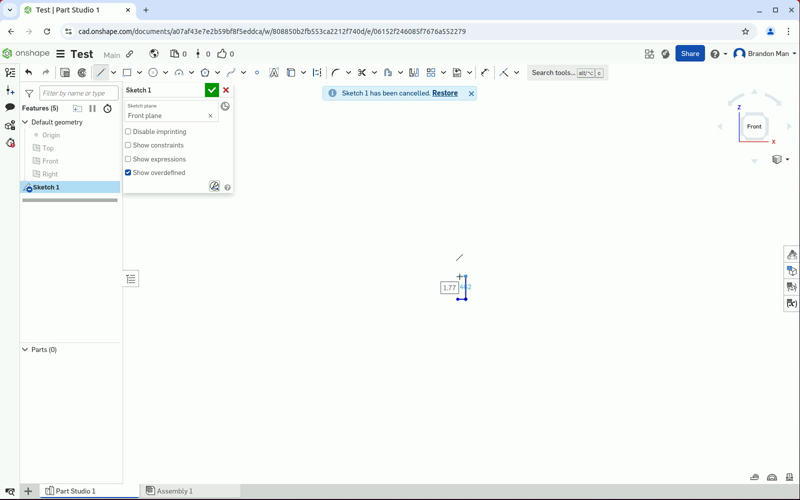
scroll(6)
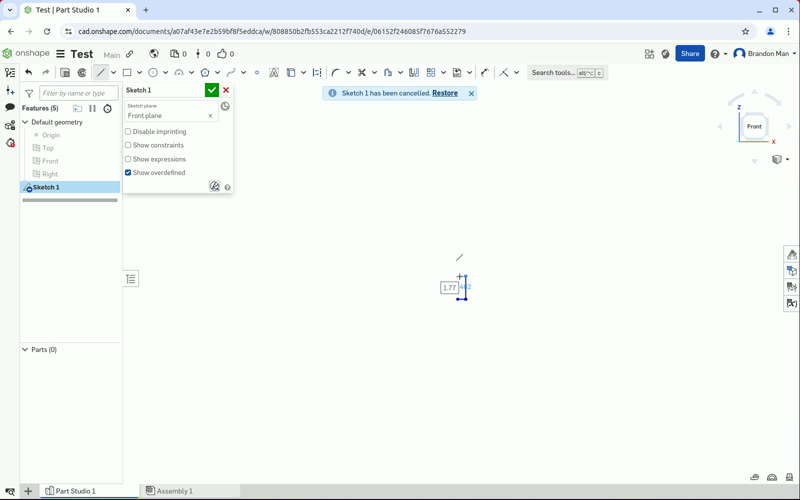
scroll(6)
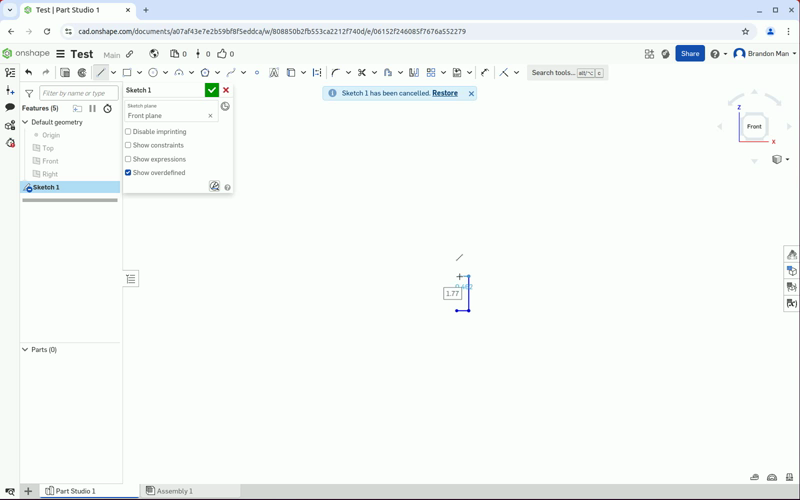
scroll(6)
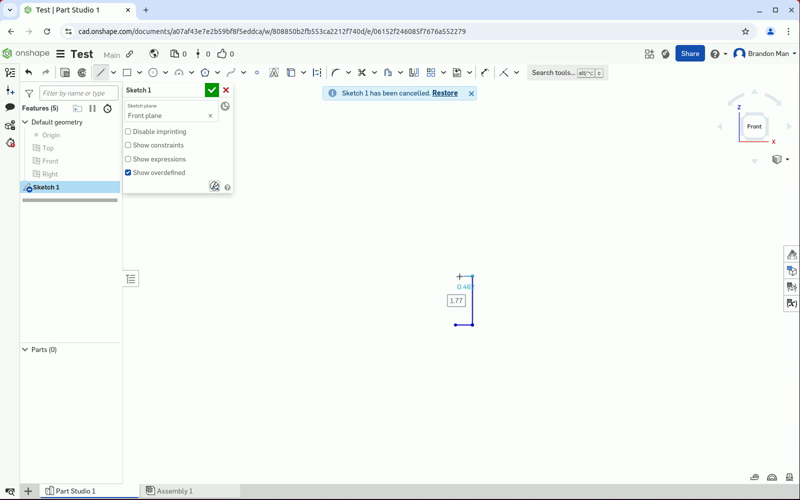
scroll(6)
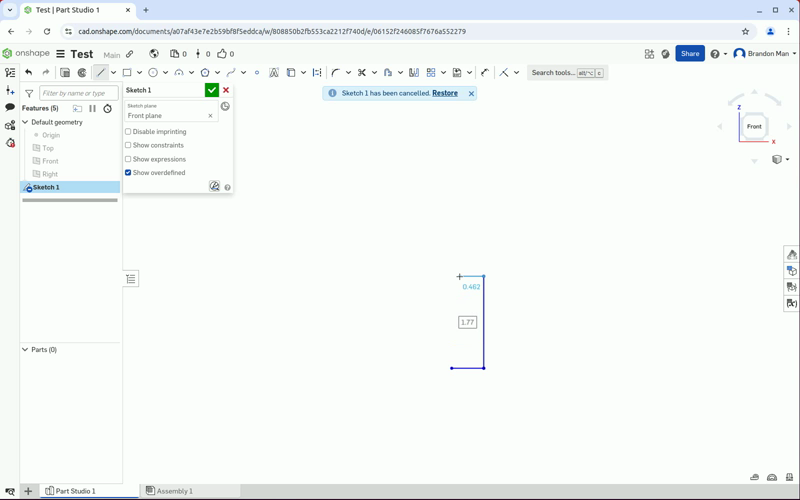
scroll(6)
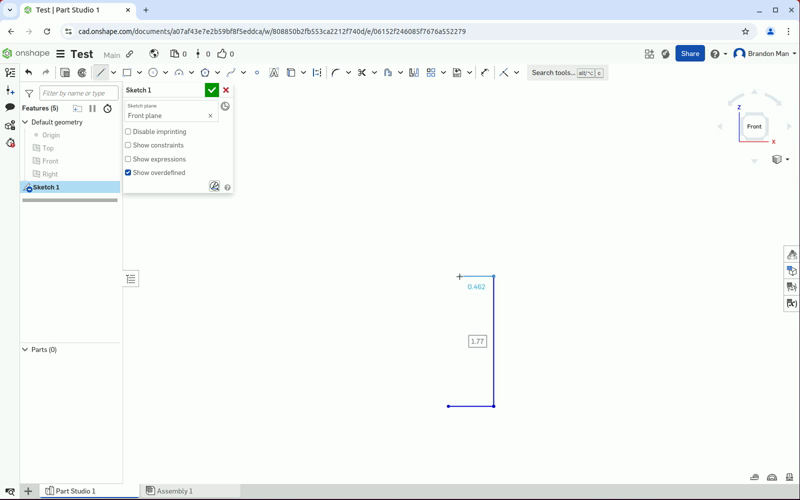
click(459, 276)
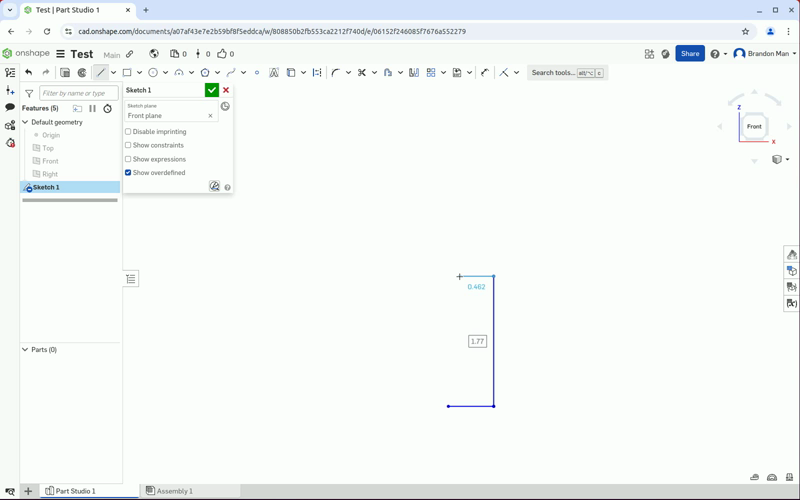
scroll(-6)
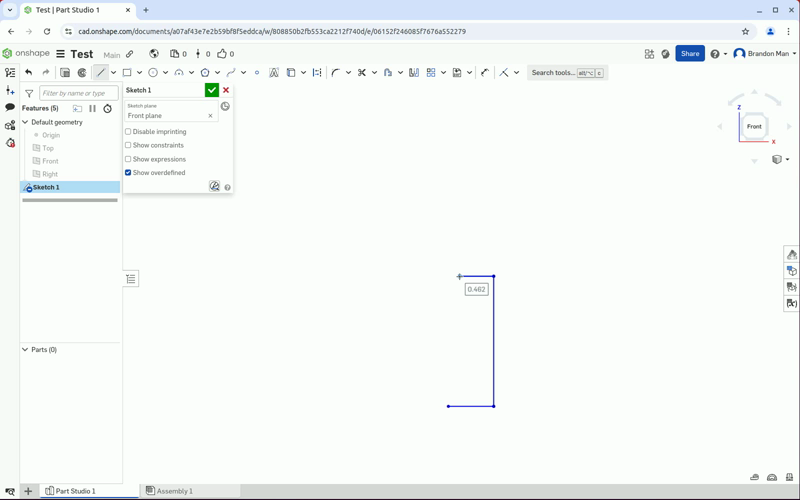
scroll(-6)
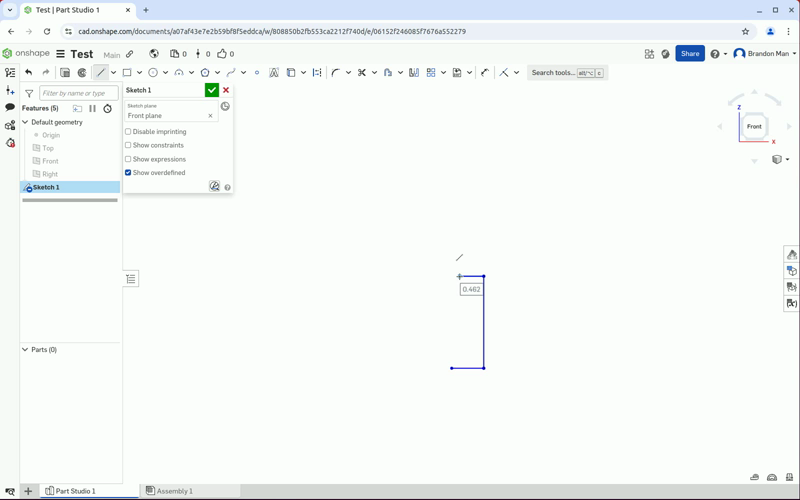
scroll(-6)
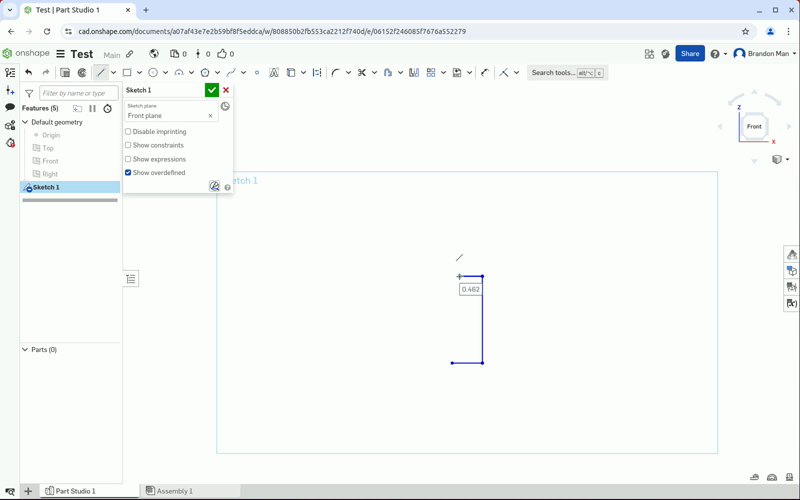
scroll(-6)
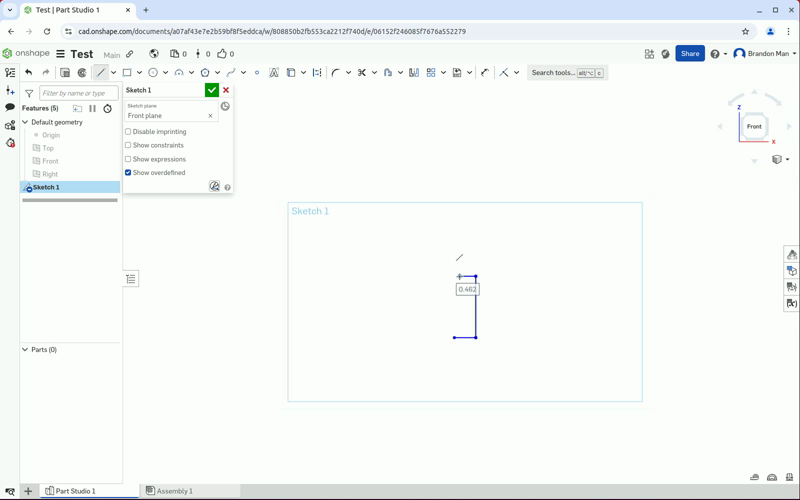
scroll(-6)
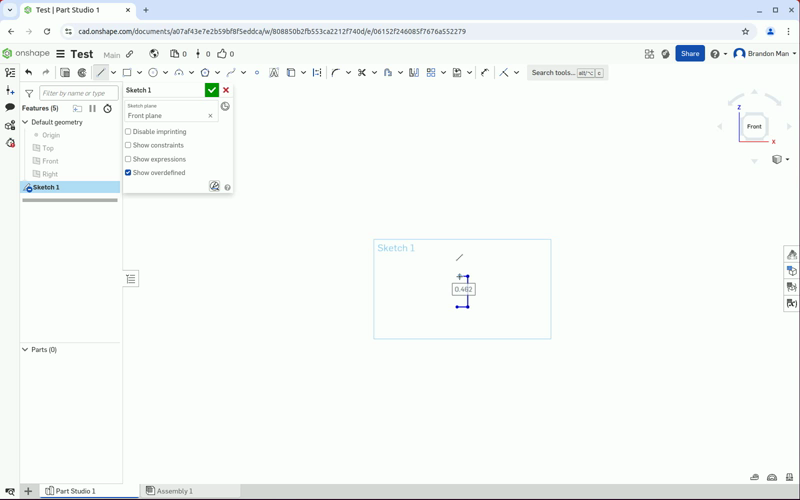
scroll(-6)
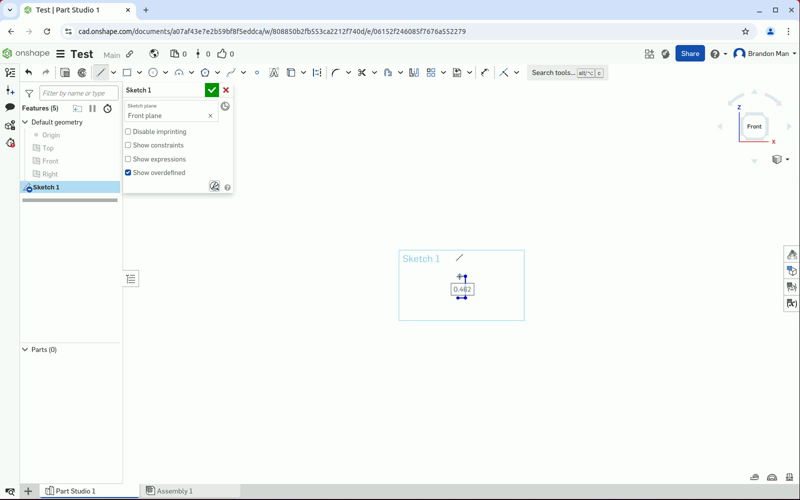
scroll(-6)
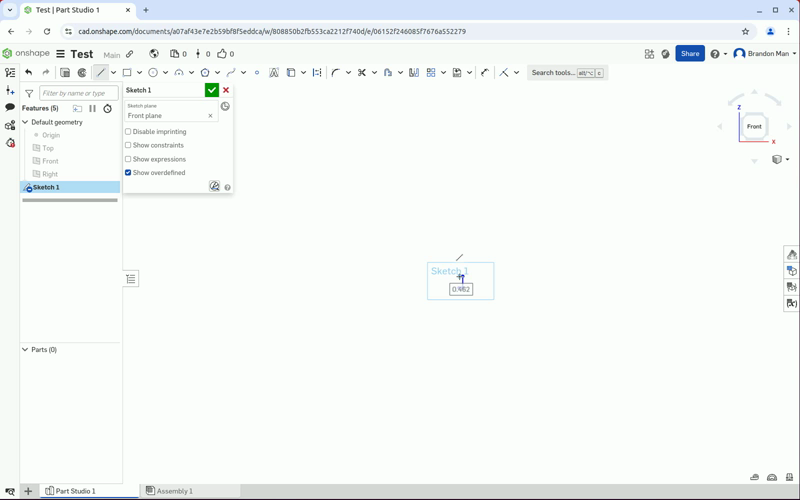
key_up(shift)
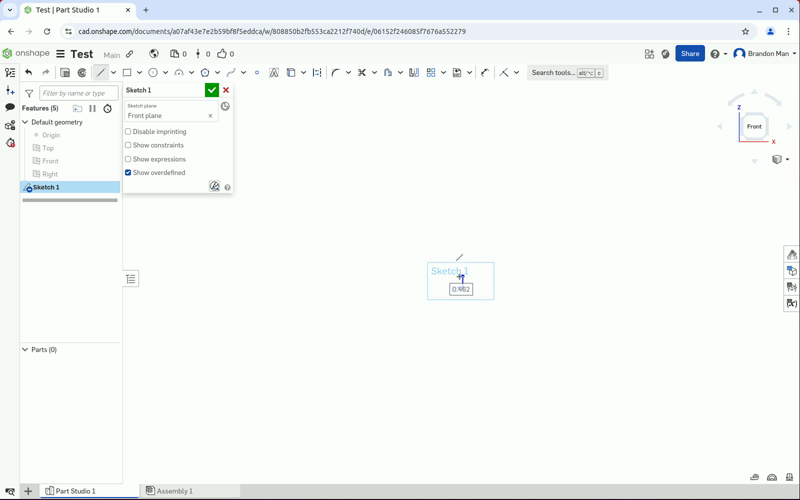
mouse_move(489, 276)
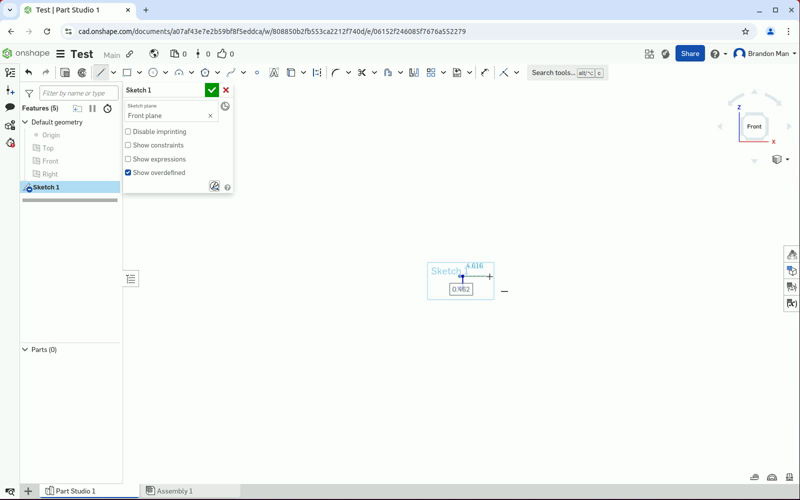
key_down(shift)
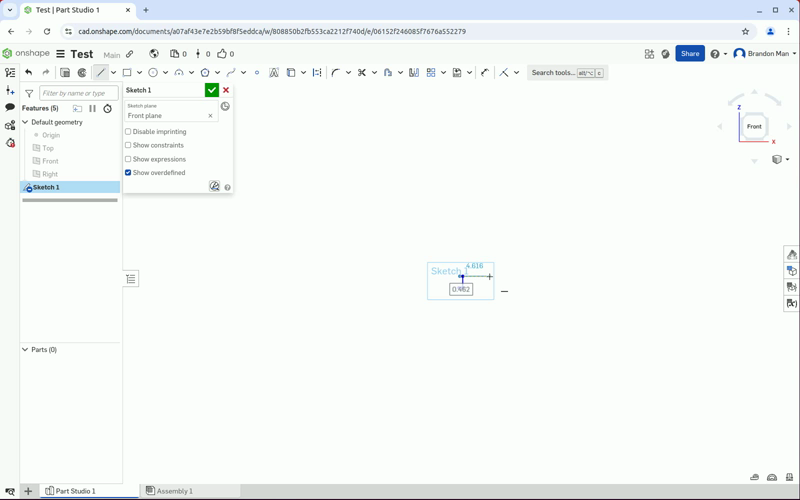
mouse_move(459, 287)
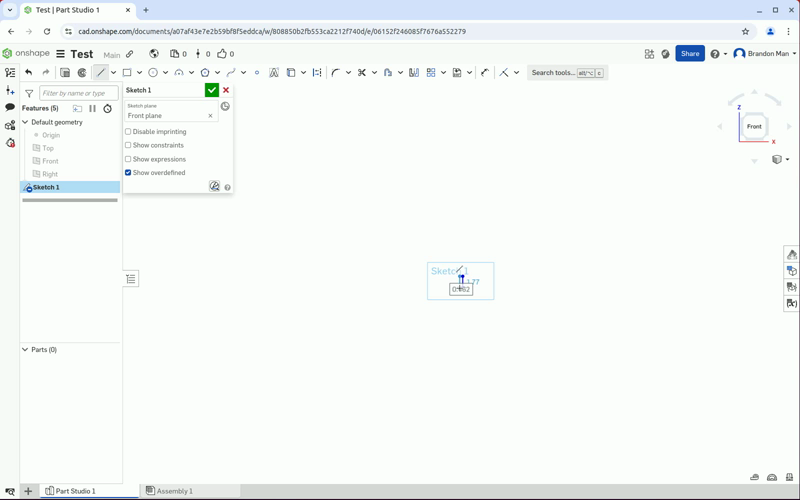
scroll(6)
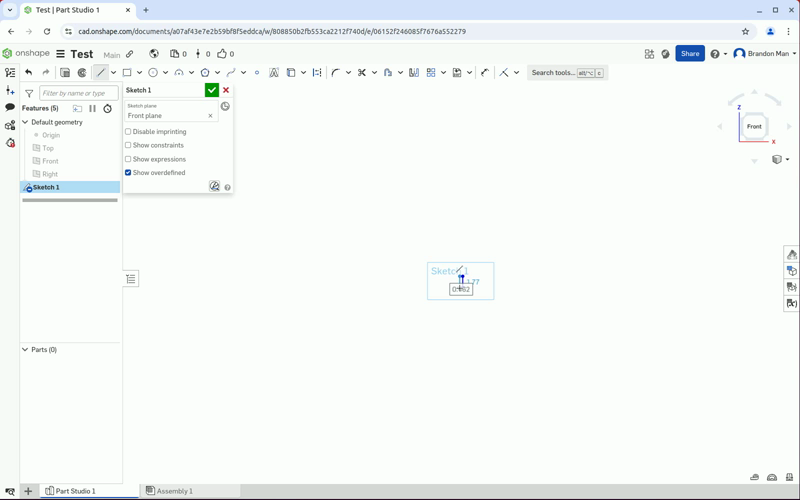
scroll(6)
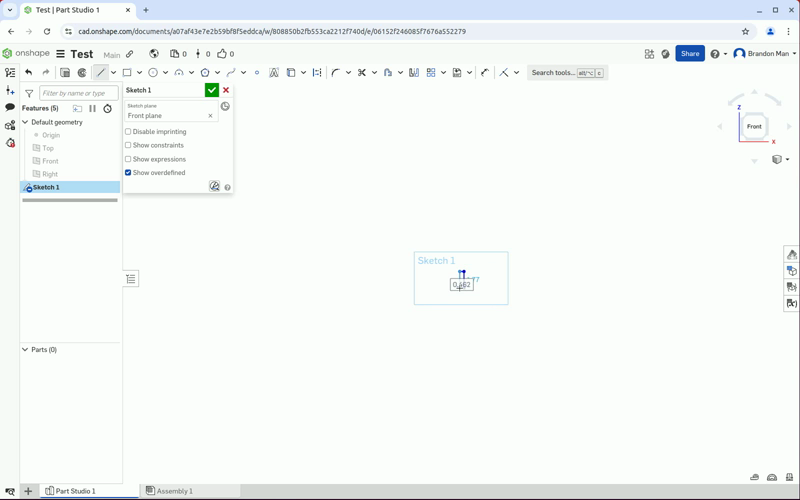
scroll(6)
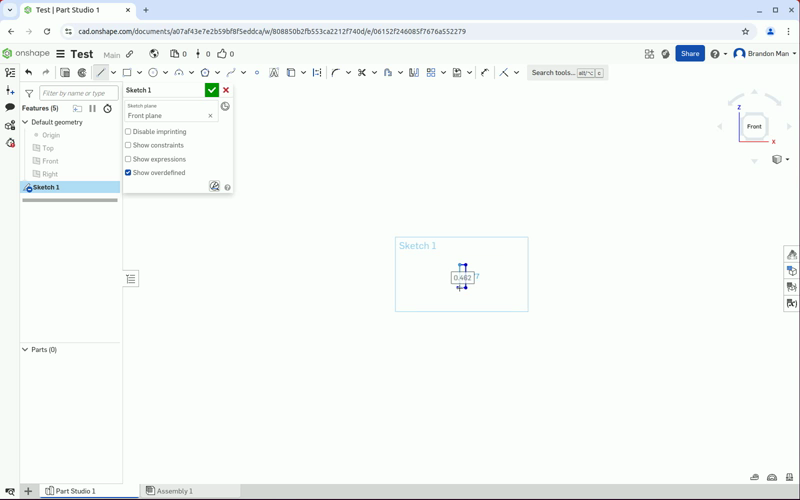
scroll(6)
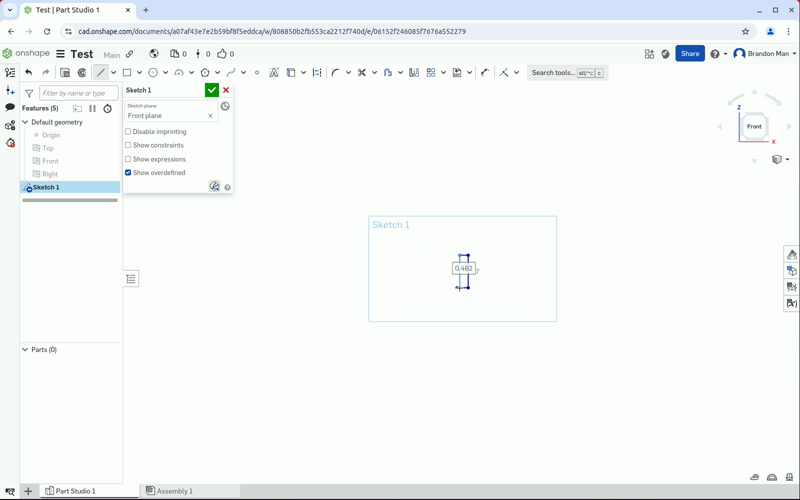
scroll(6)
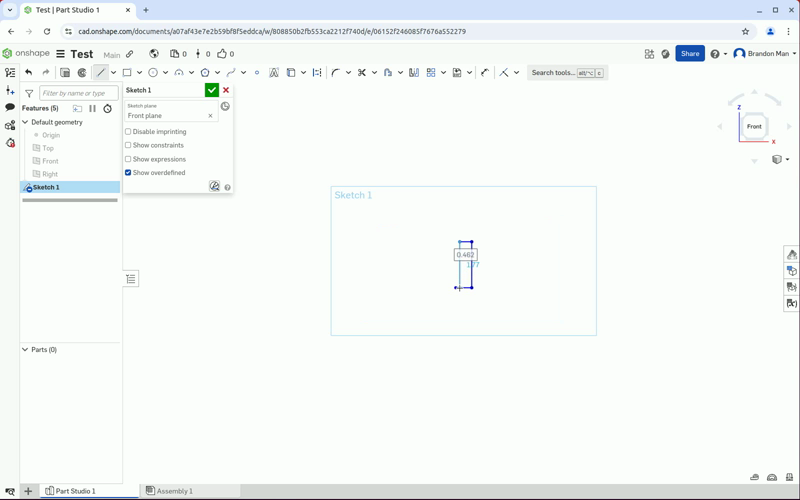
scroll(6)
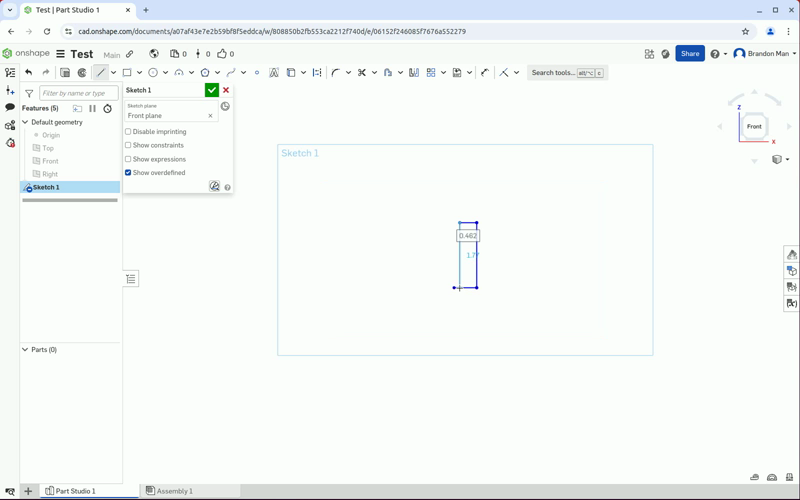
scroll(6)
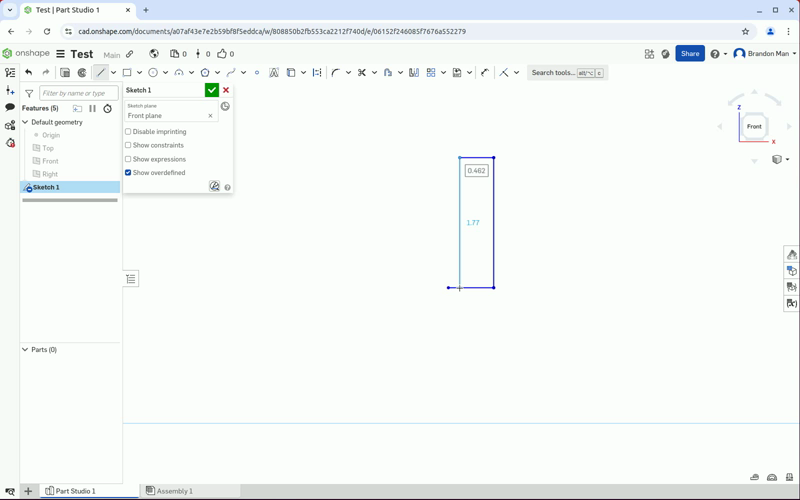
key_up(shift)
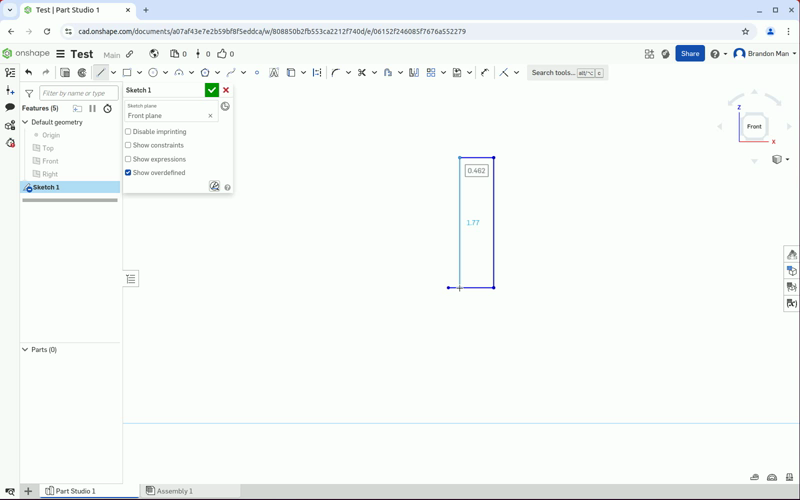
click(459, 287)
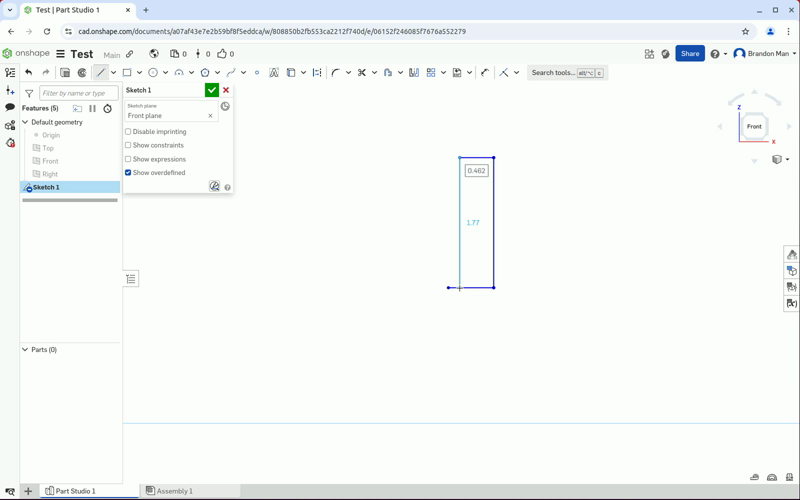
scroll(-6)
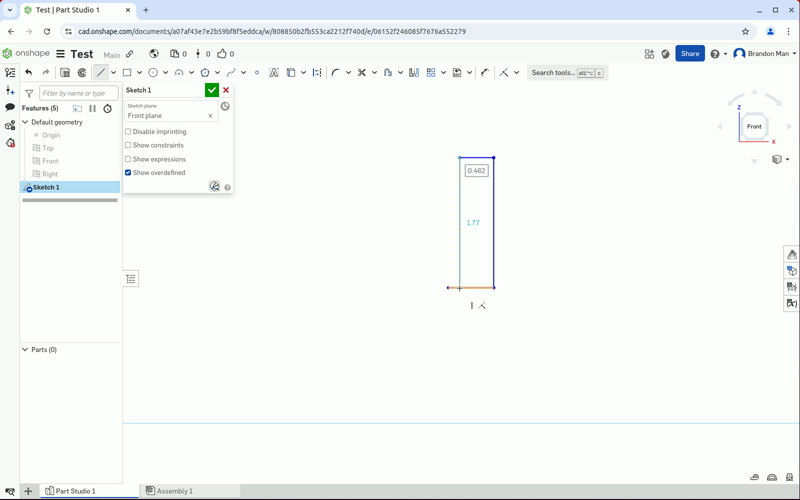
scroll(-6)
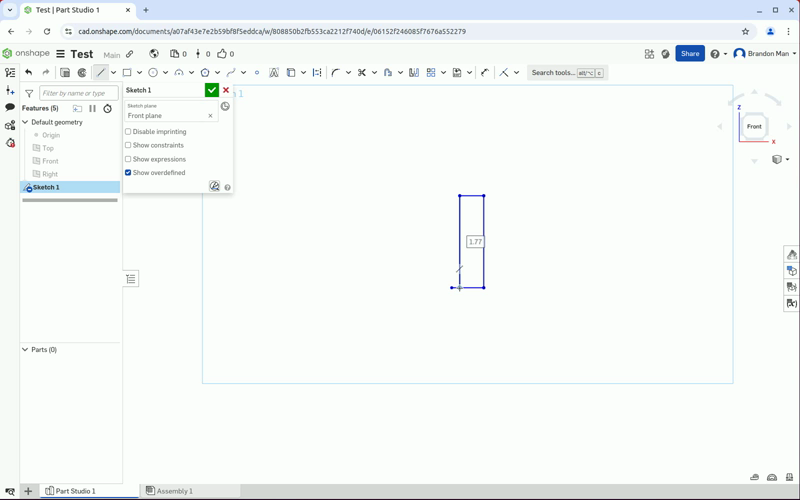
scroll(-6)
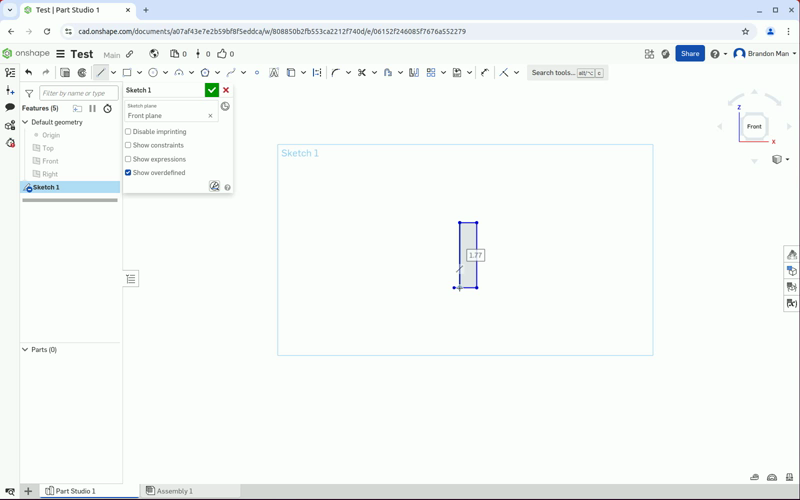
scroll(-6)
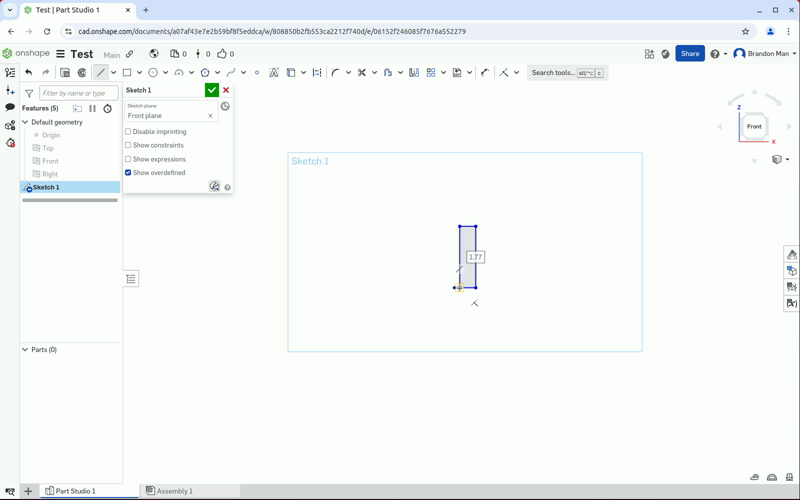
scroll(-6)
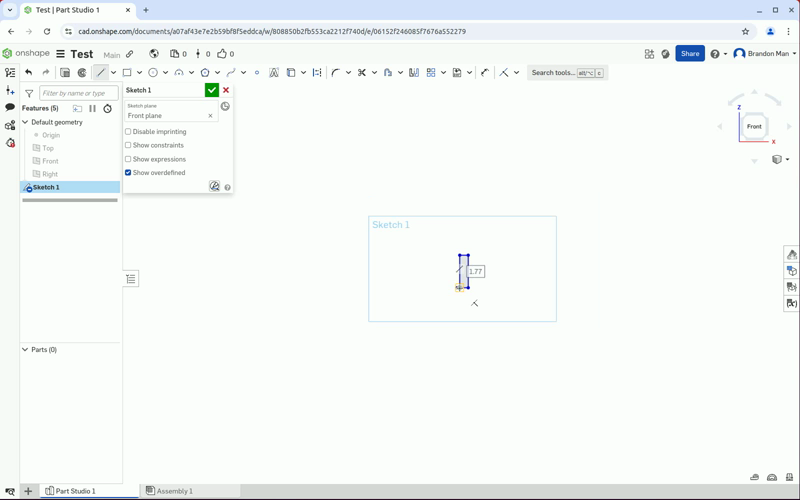
scroll(-6)
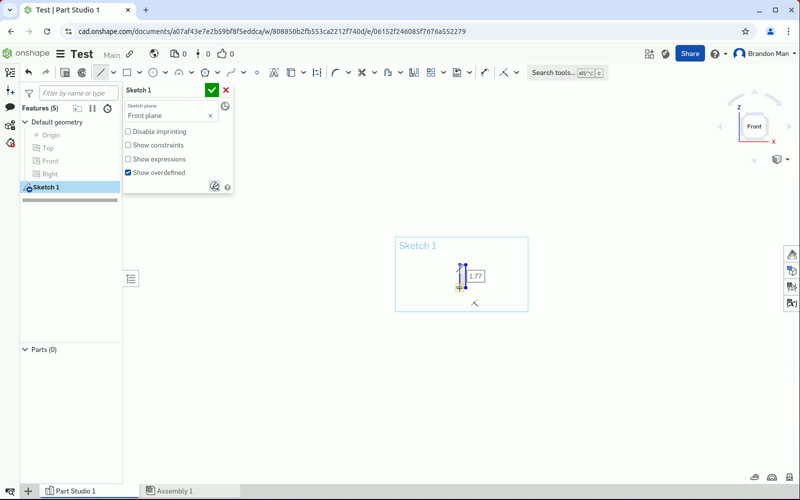
scroll(-6)
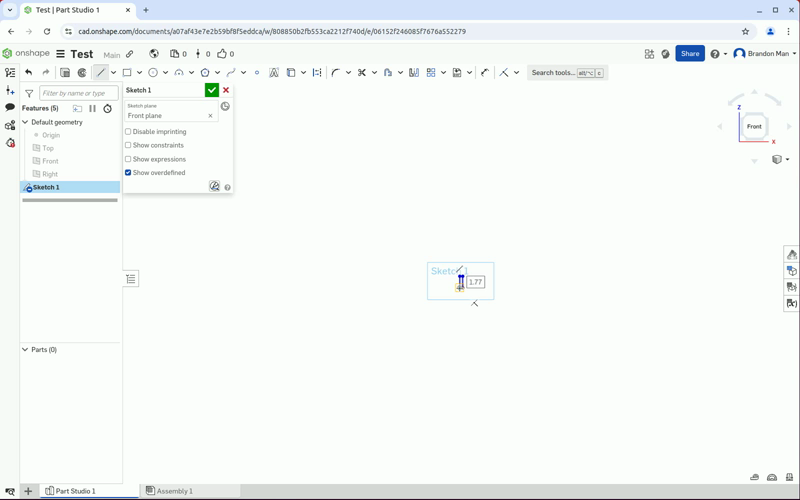
key(esc)
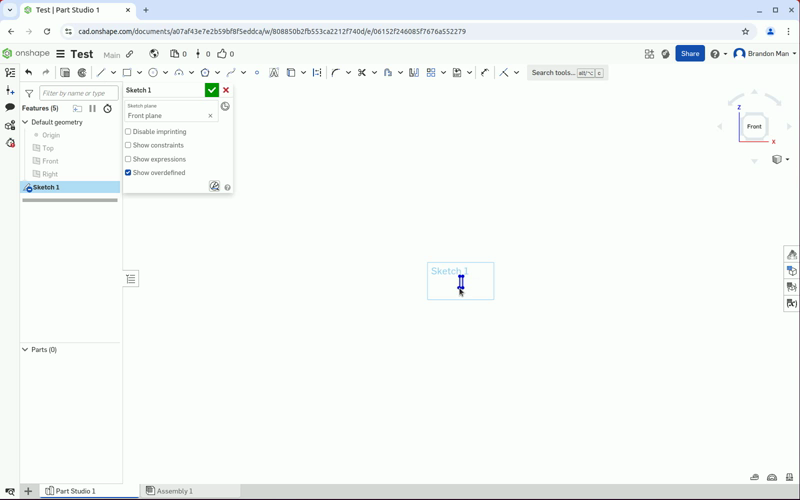
mouse_move(462, 283)
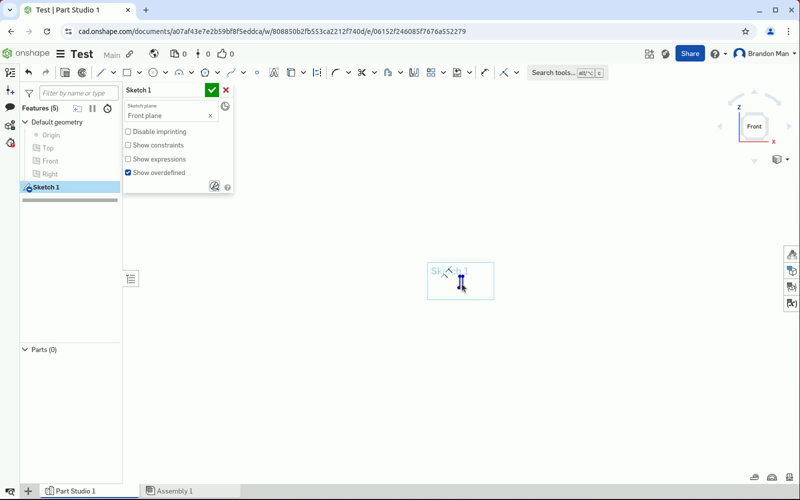
scroll(6)
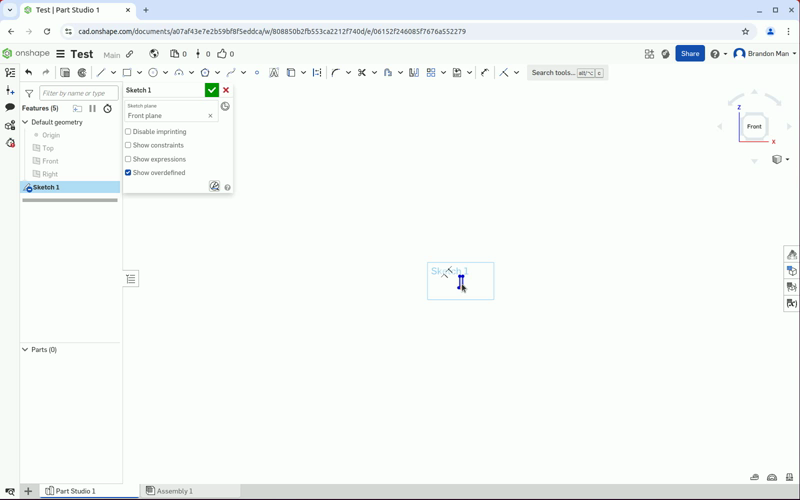
scroll(6)
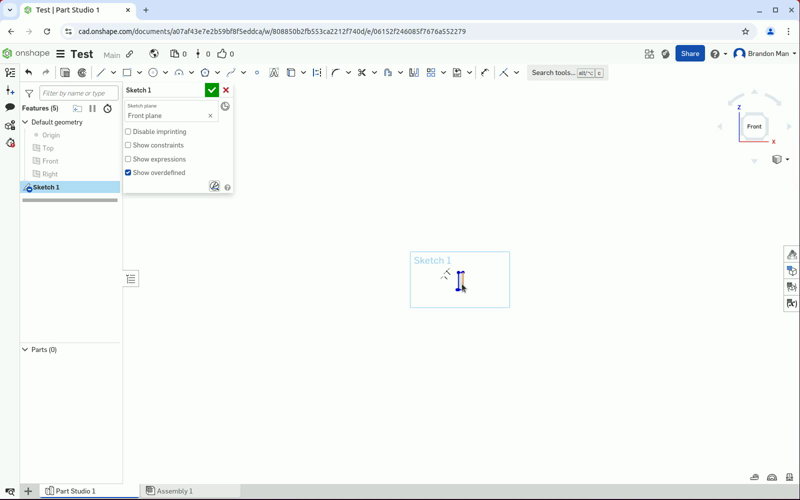
scroll(6)
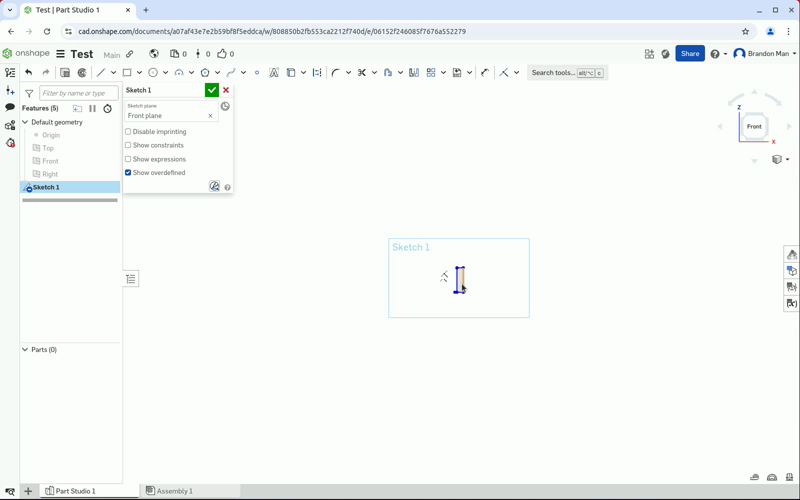
scroll(6)
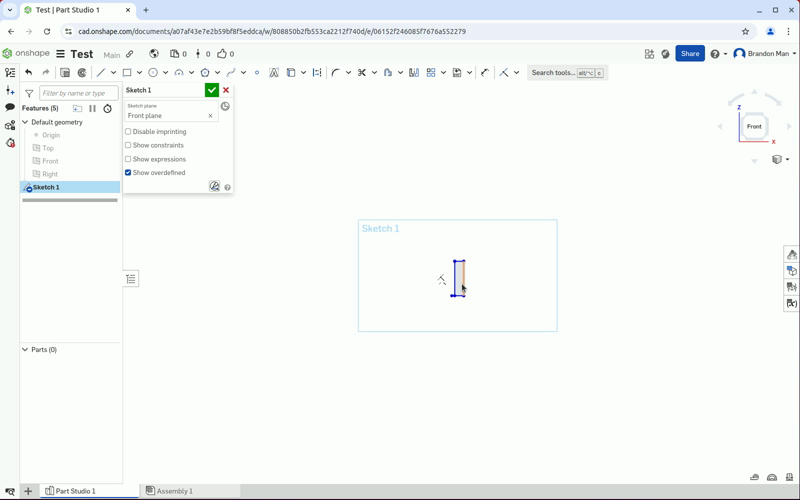
scroll(6)
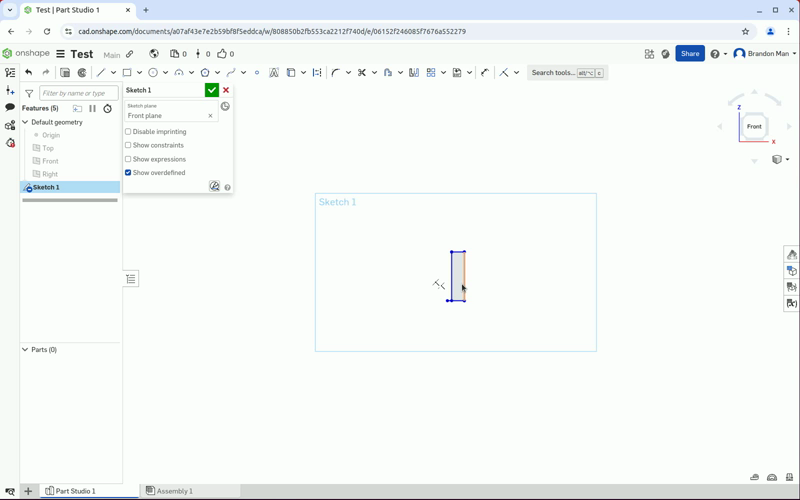
scroll(6)
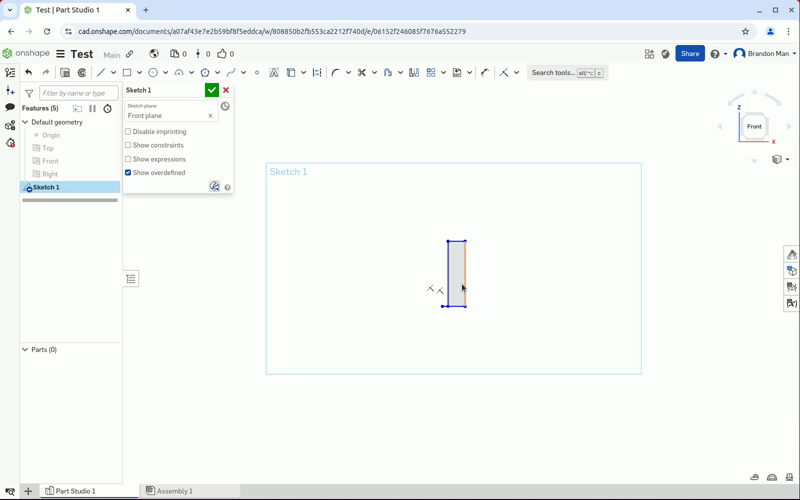
scroll(6)
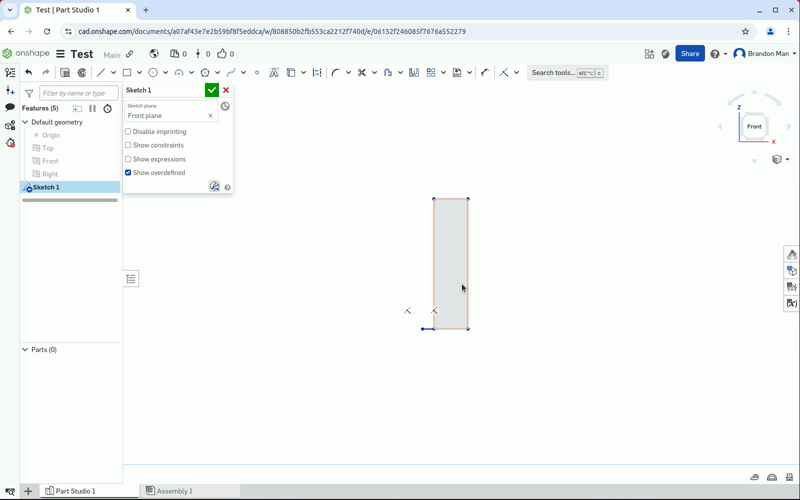
click(462, 283)
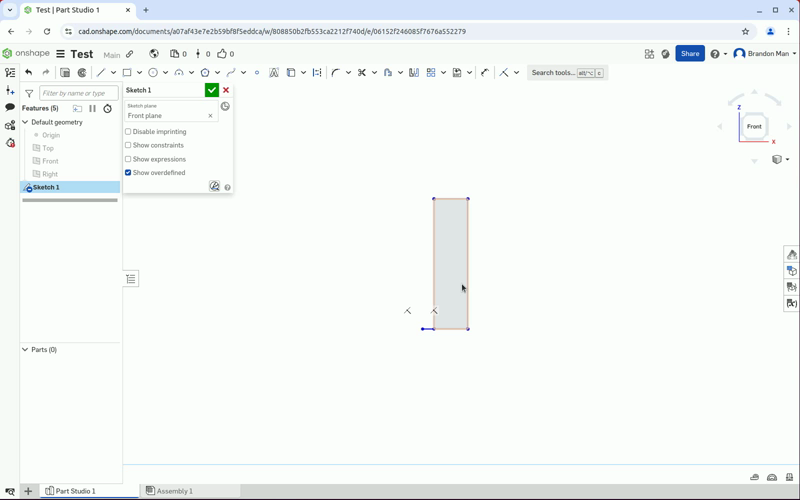
scroll(-6)
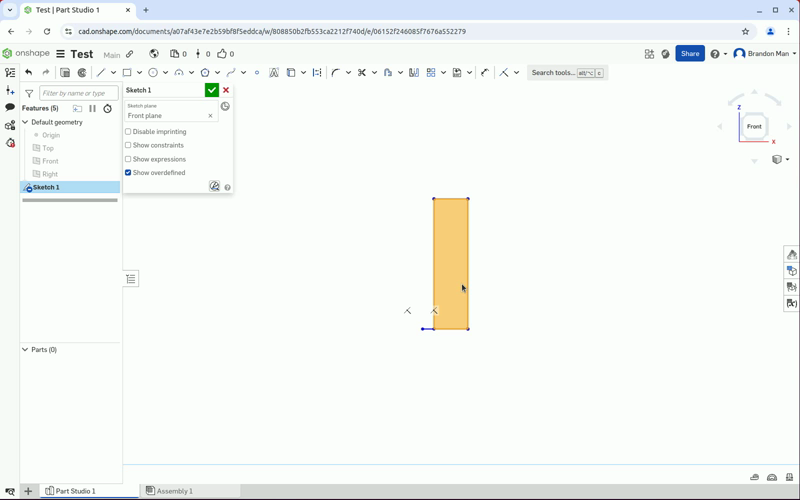
scroll(-6)
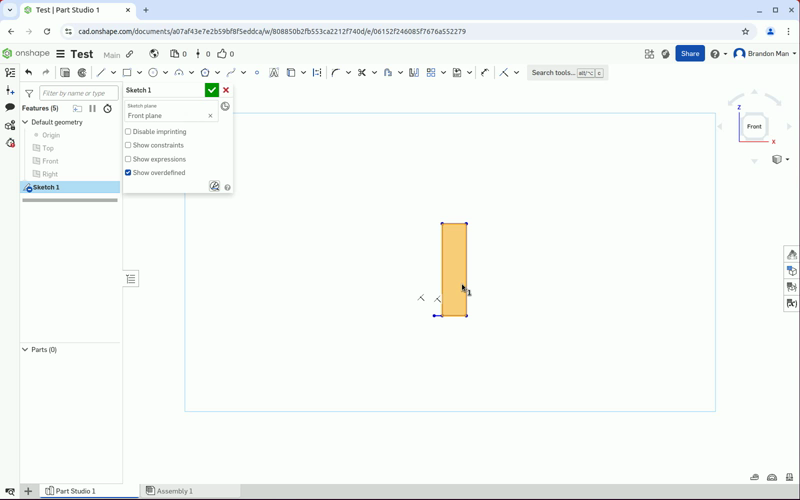
scroll(-6)
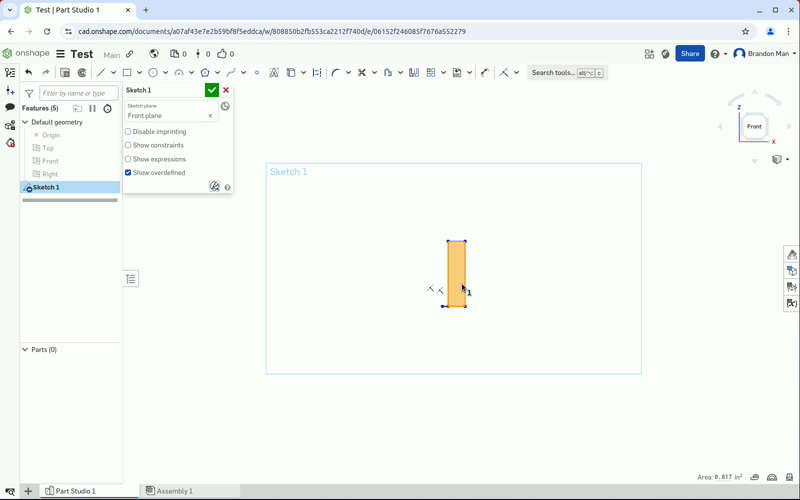
scroll(-6)
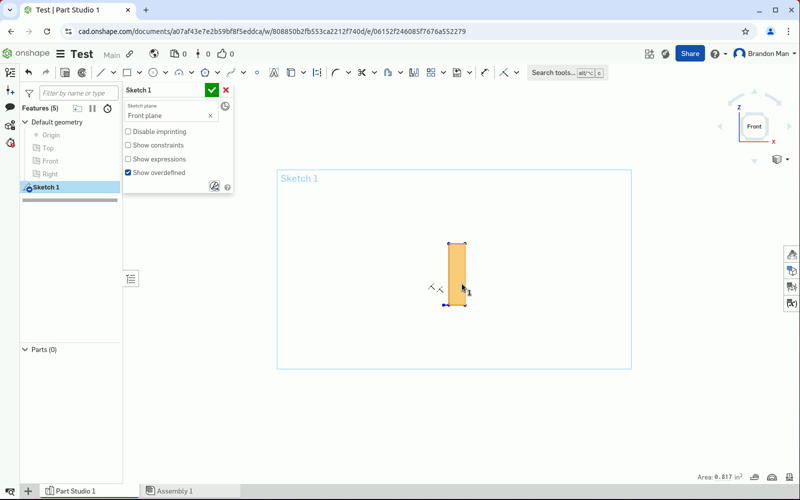
scroll(-6)
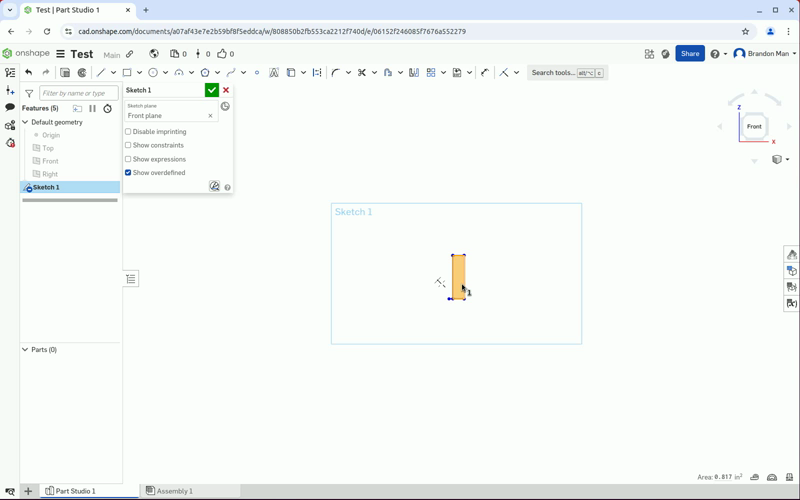
scroll(-6)
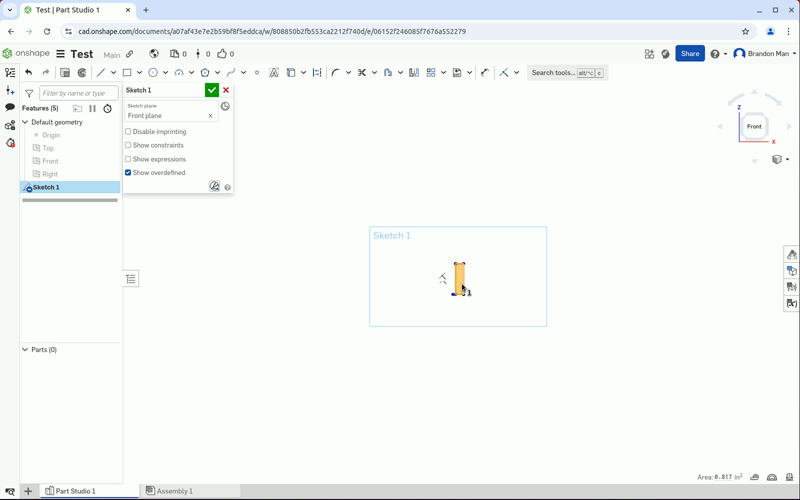
scroll(-6)
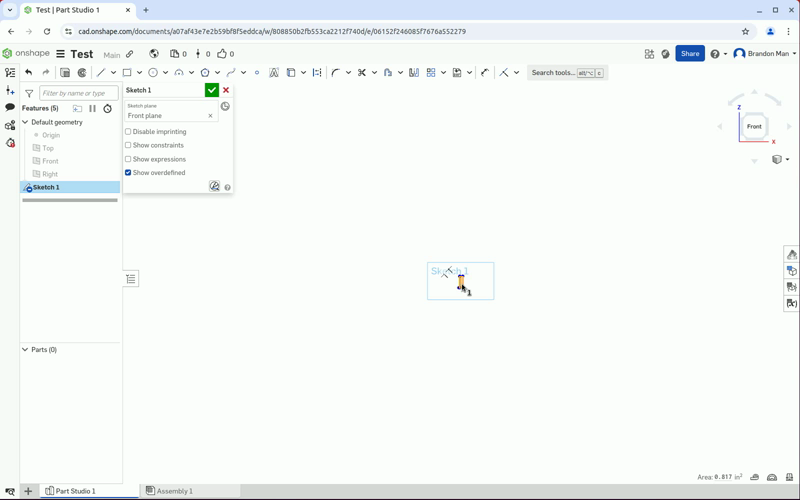
mouse_move(73, 352)
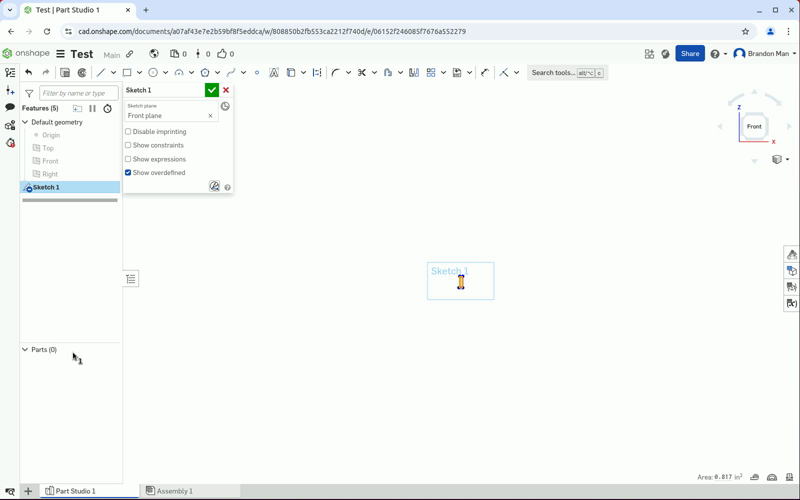
key(shift+y)
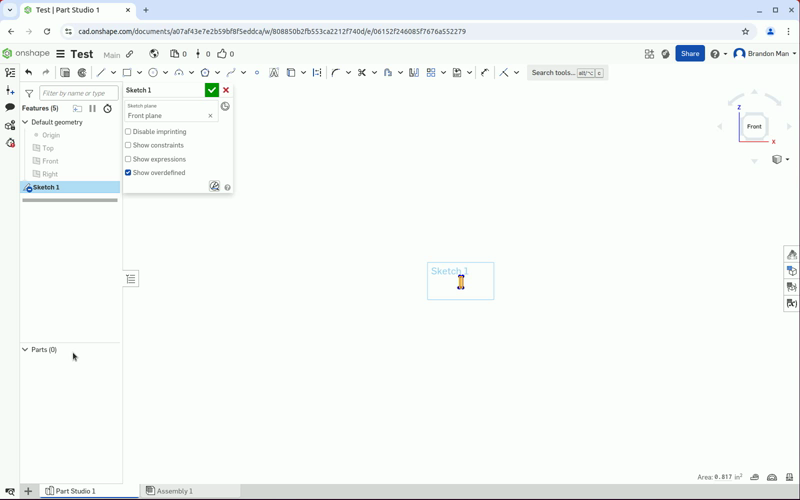
key(shift+e)
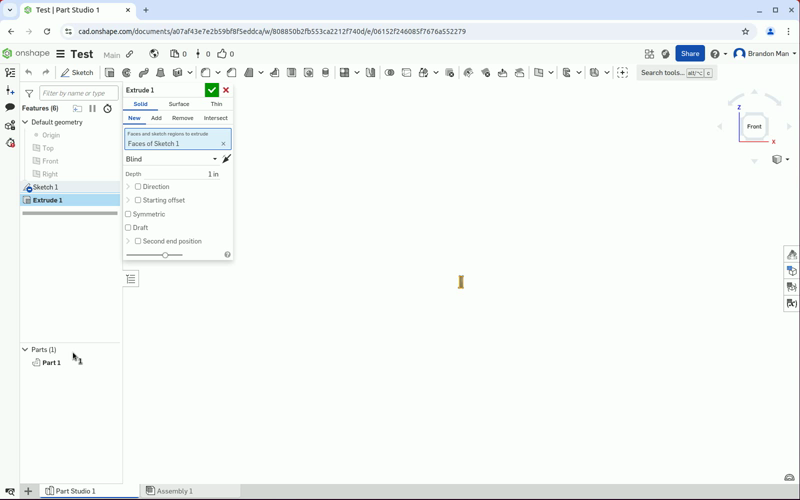
mouse_move(143, 106)
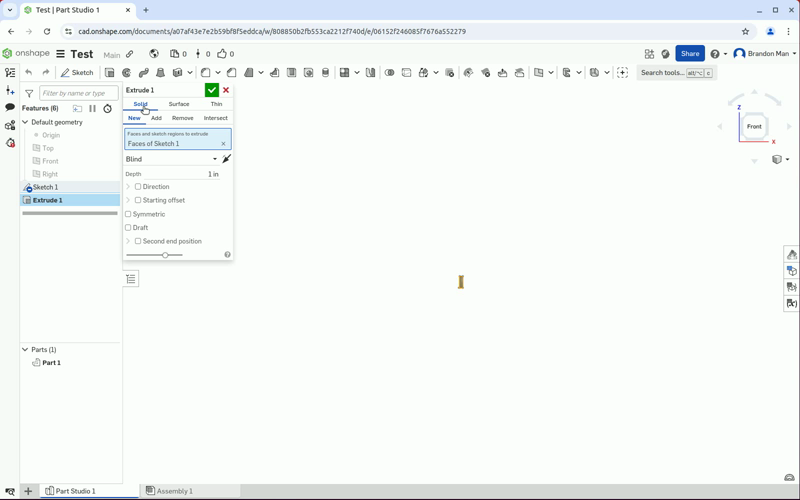
click(143, 106)
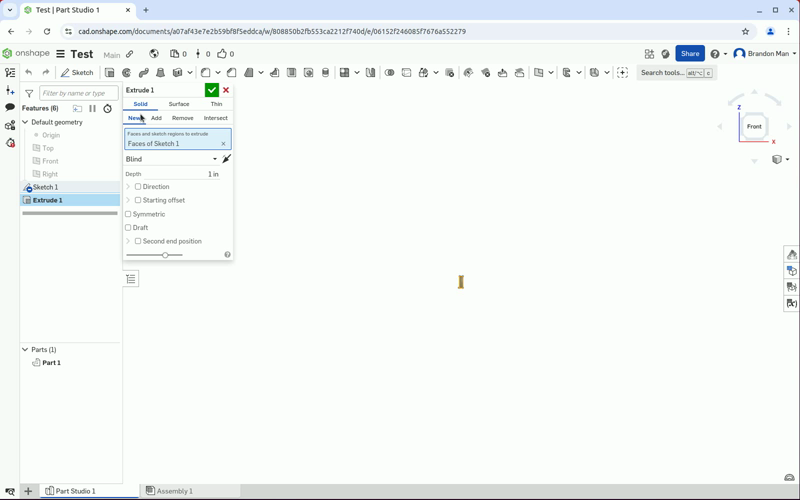
mouse_move(137, 120)
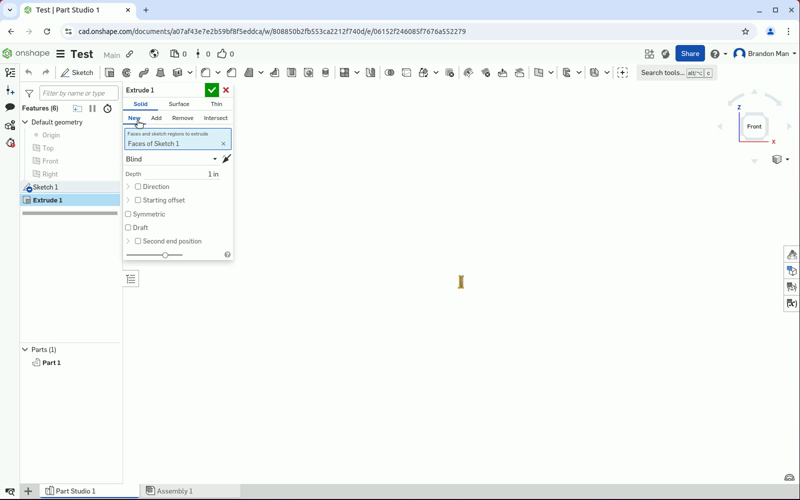
click(137, 120)
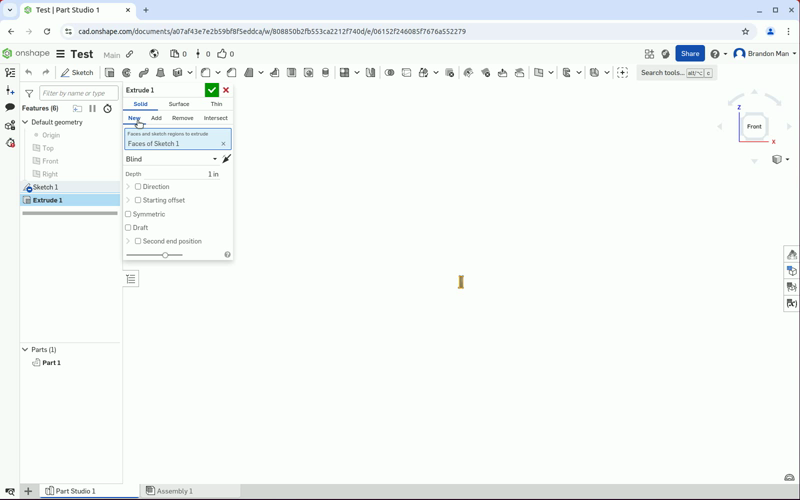
key(tab, 4)
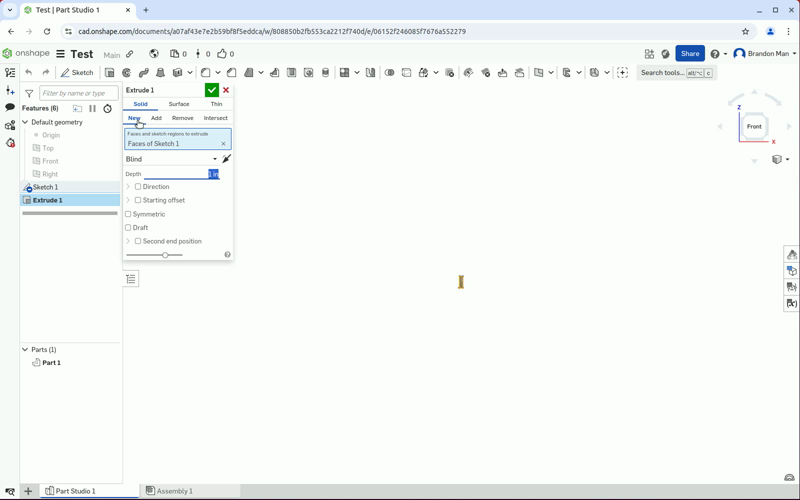
text(23.108)
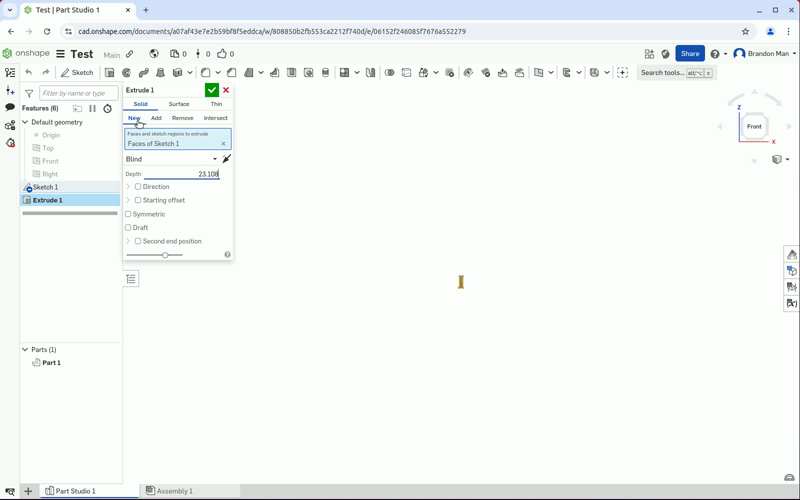
key(enter)
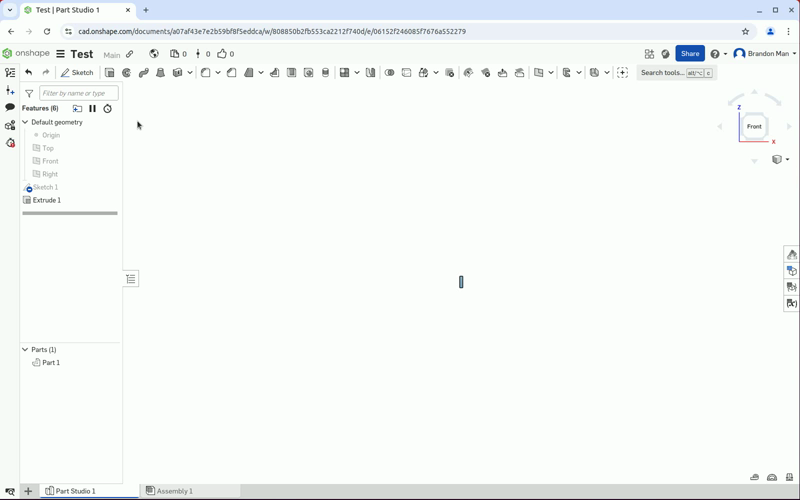
key(shift+h)
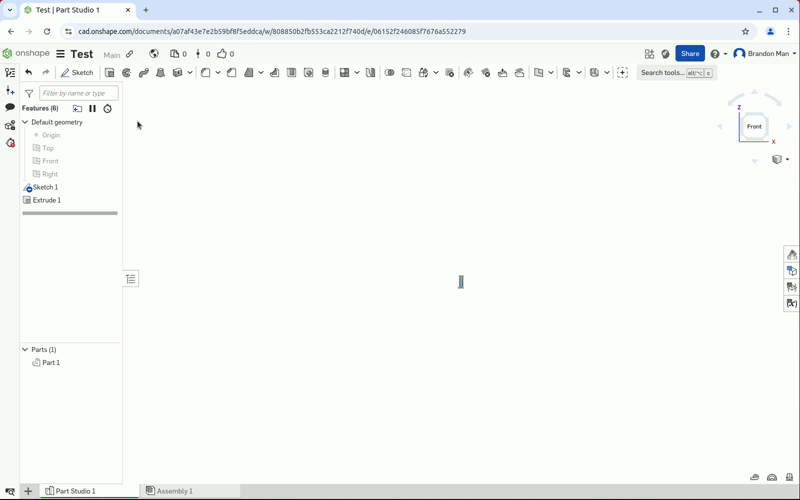
key(shift+h)
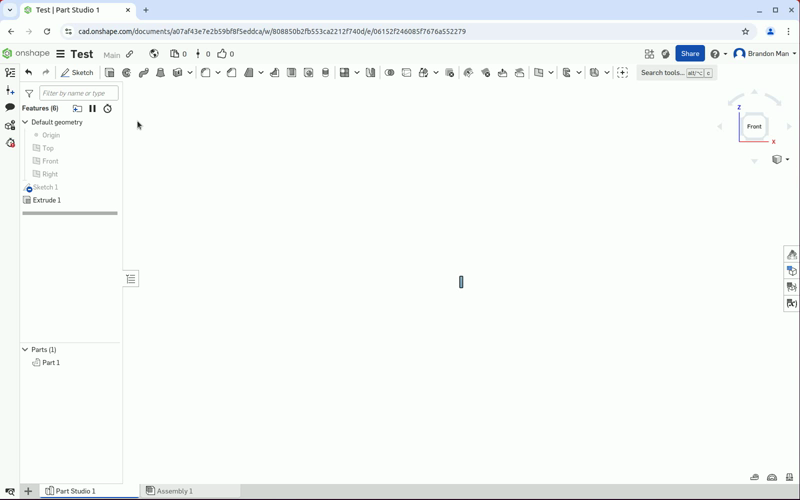
mouse_move(73, 189)
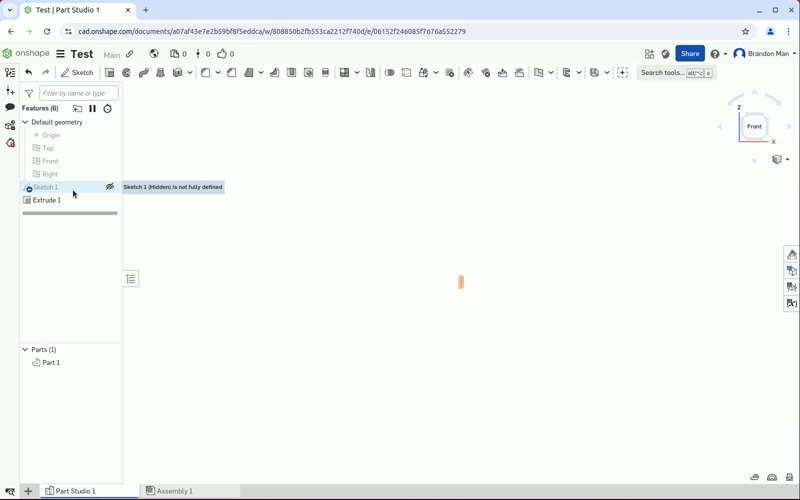
click(73, 189)
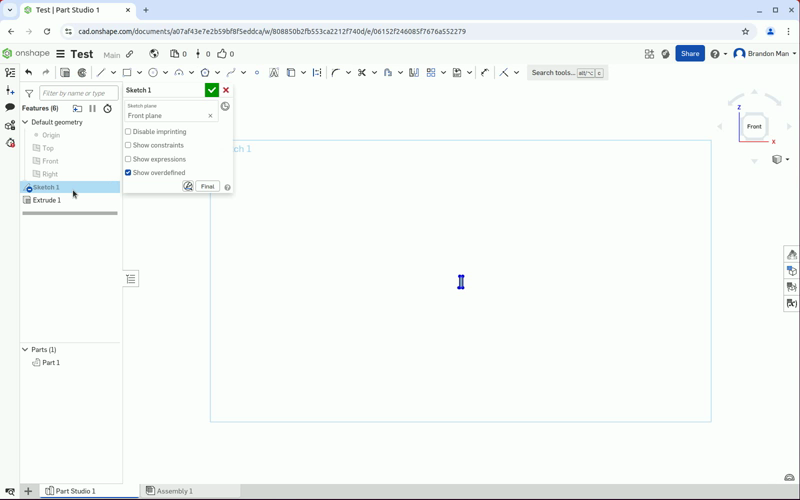
mouse_move(229, 92)
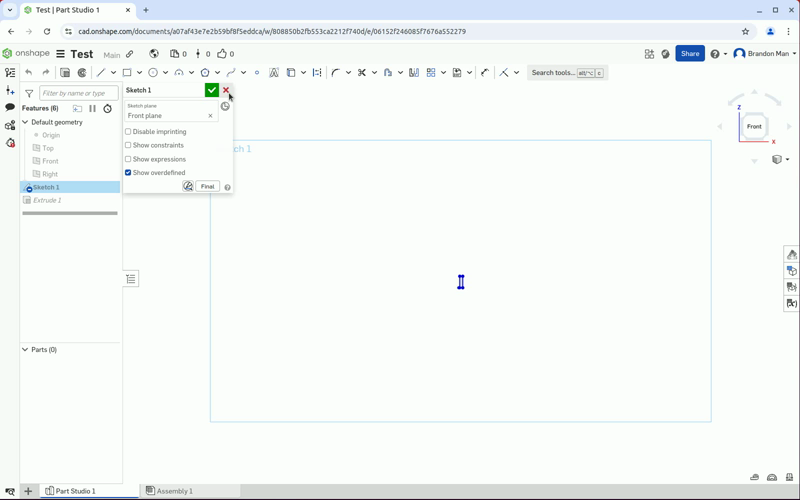
click(229, 92)
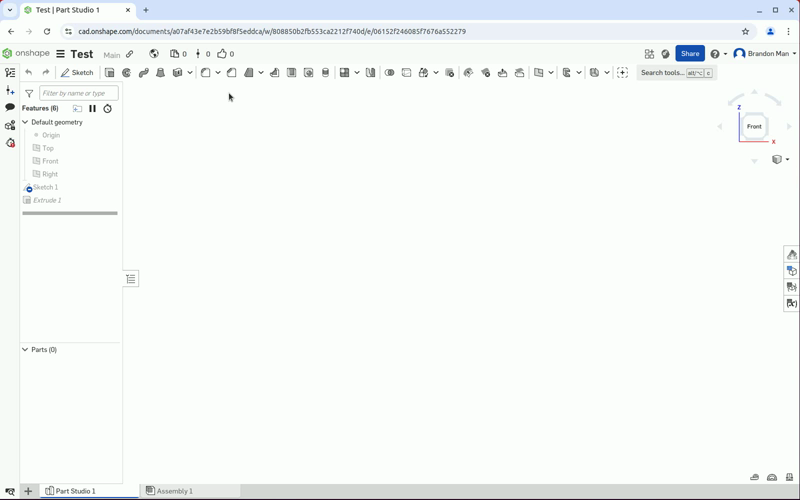
mouse_move(73, 352)
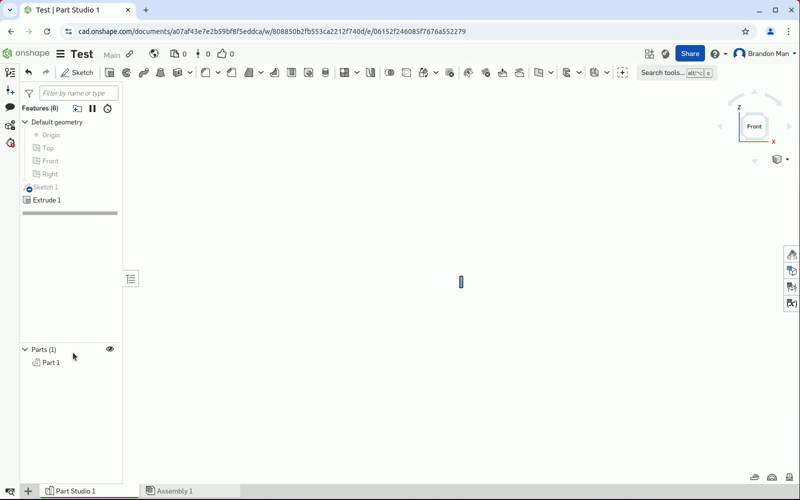
key(y)
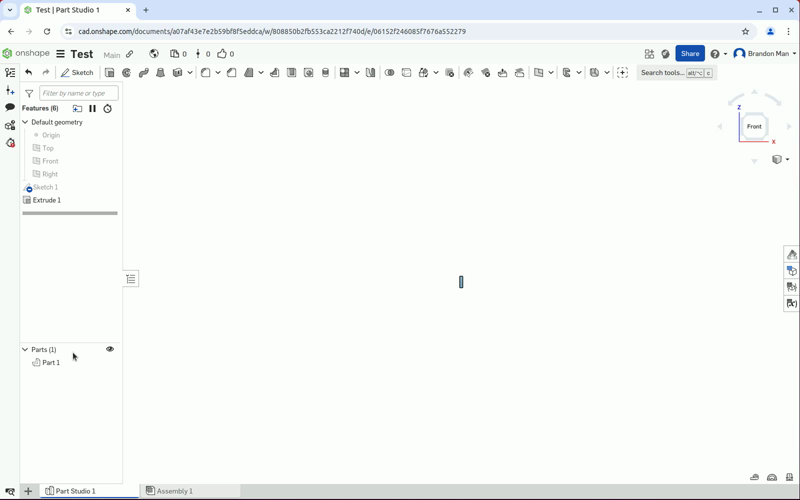
key(shift+p)
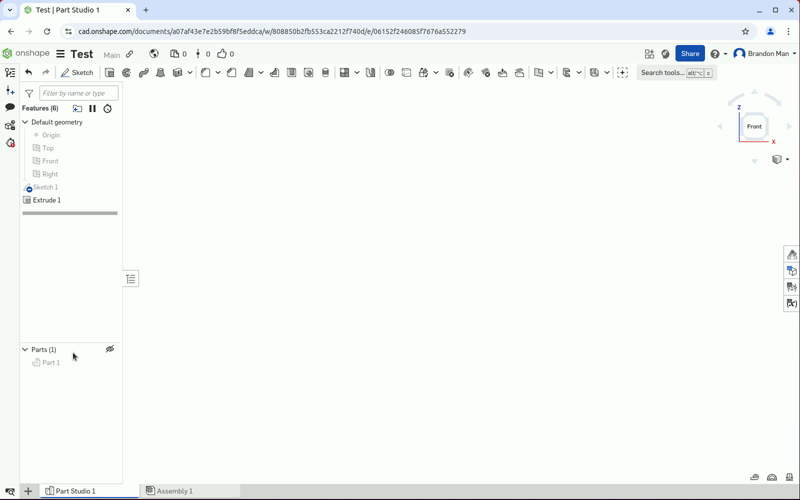
key(space)
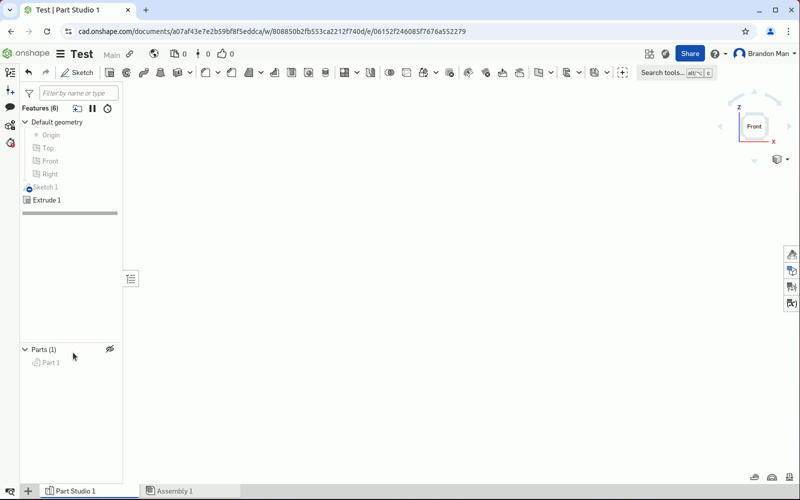
key_down(shift)
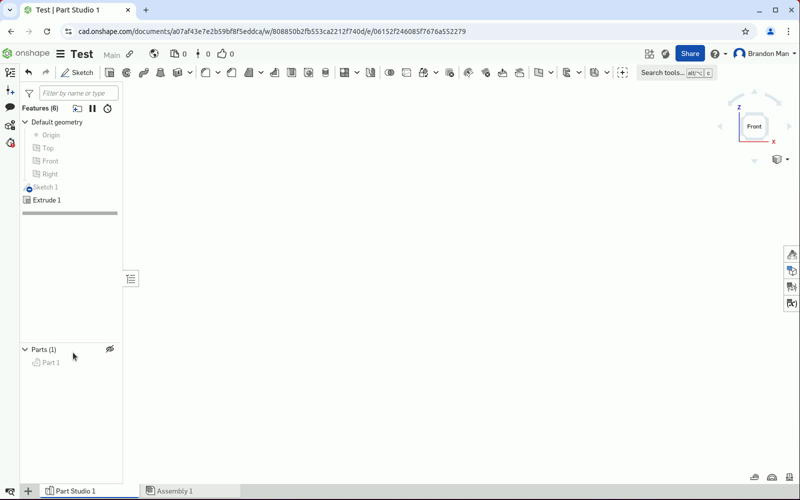
key(left)
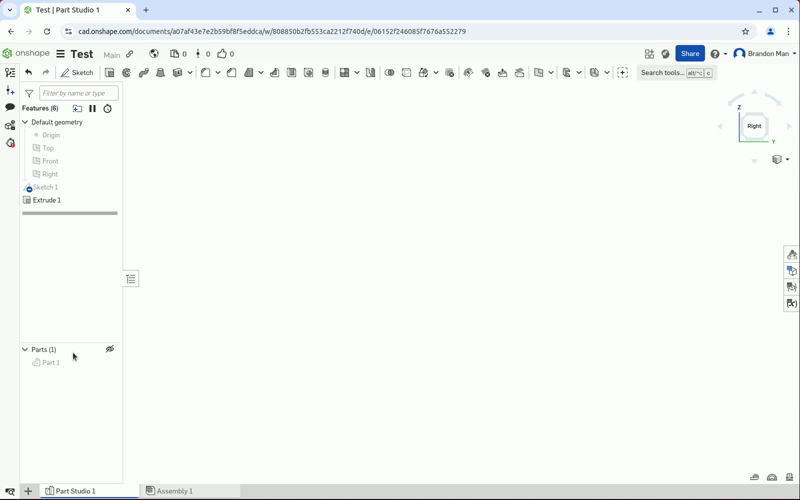
key_up(shift)
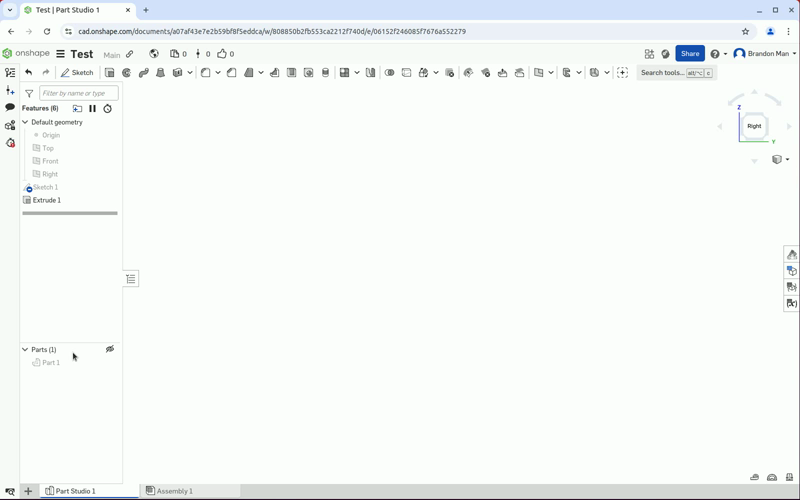
mouse_move(73, 352)
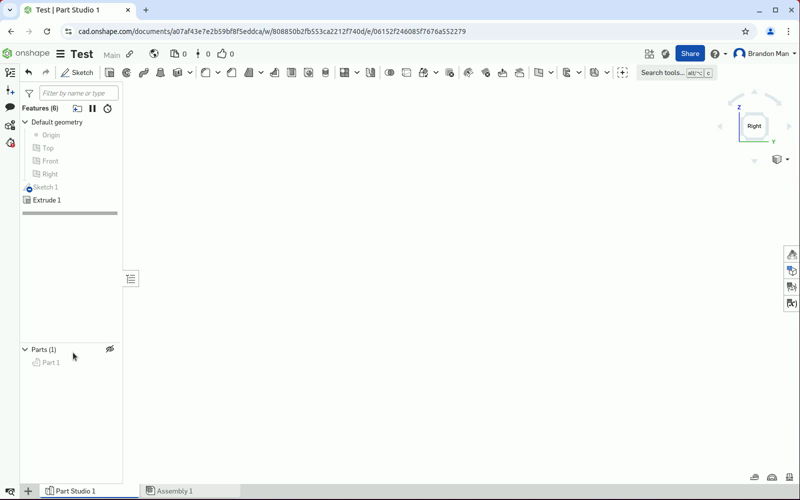
key(shift+y)
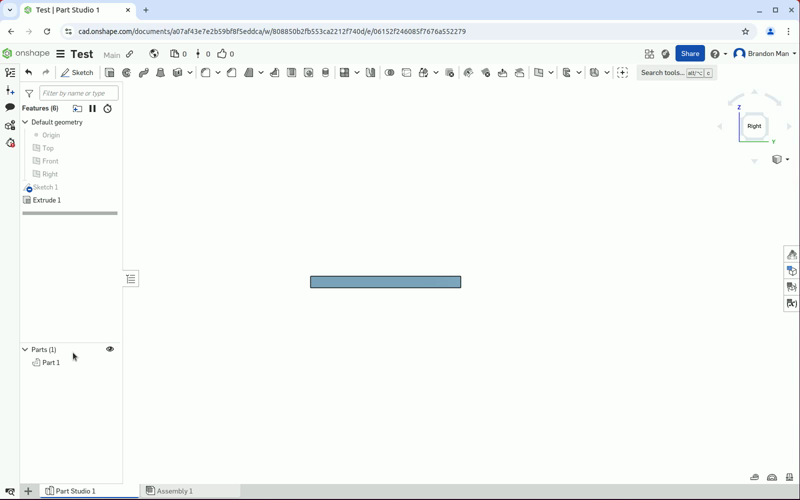
mouse_move(541, 75)
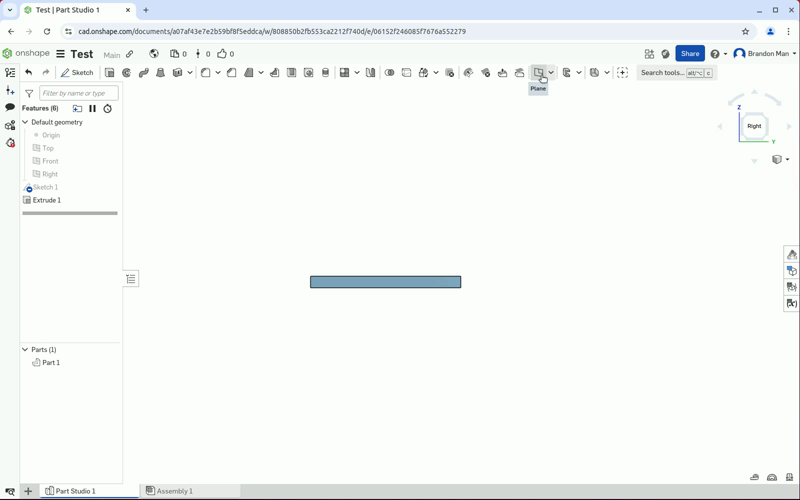
click(541, 75)
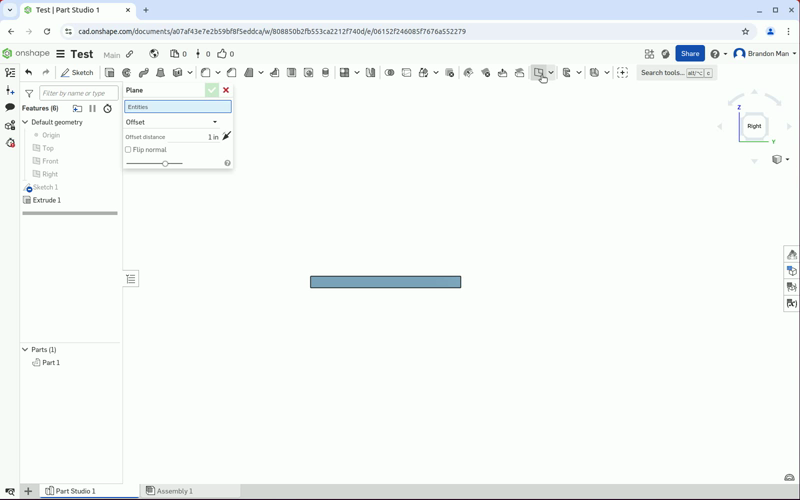
mouse_move(73, 176)
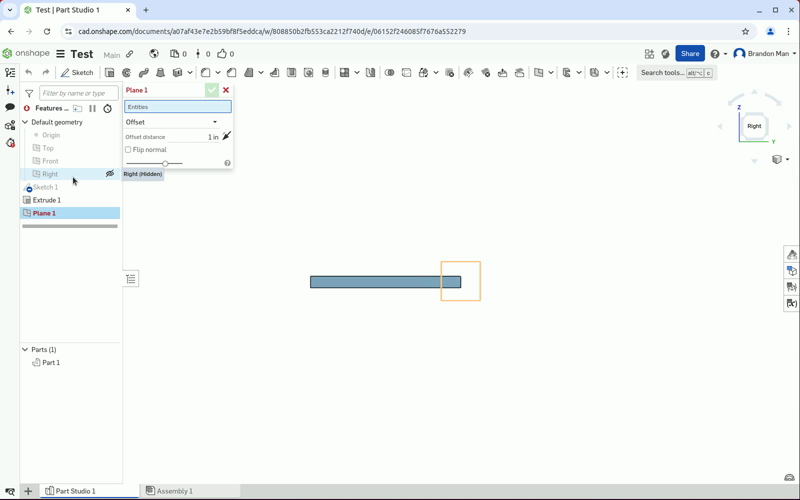
click(73, 176)
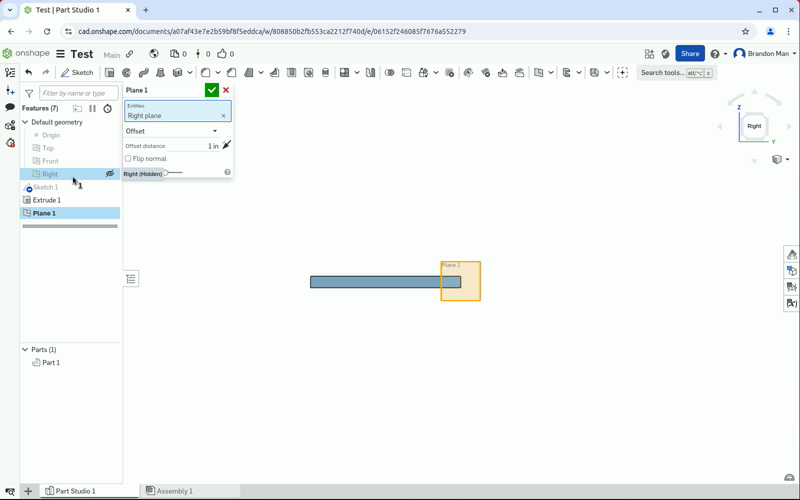
key(tab, 2)
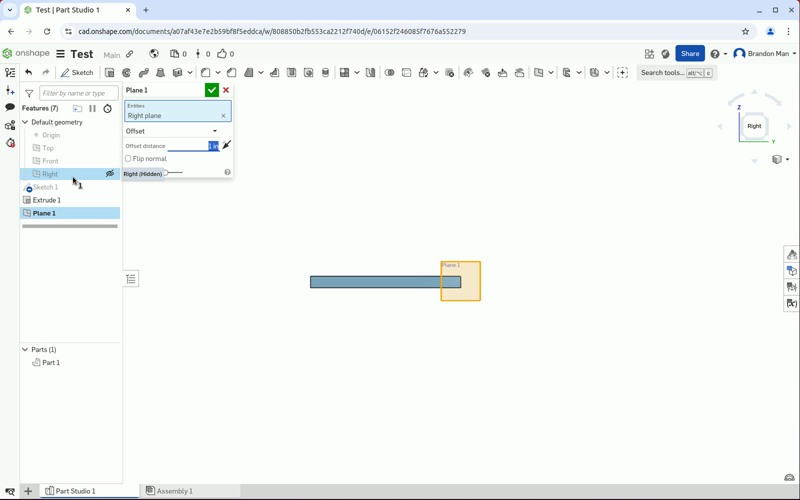
text(0.246)
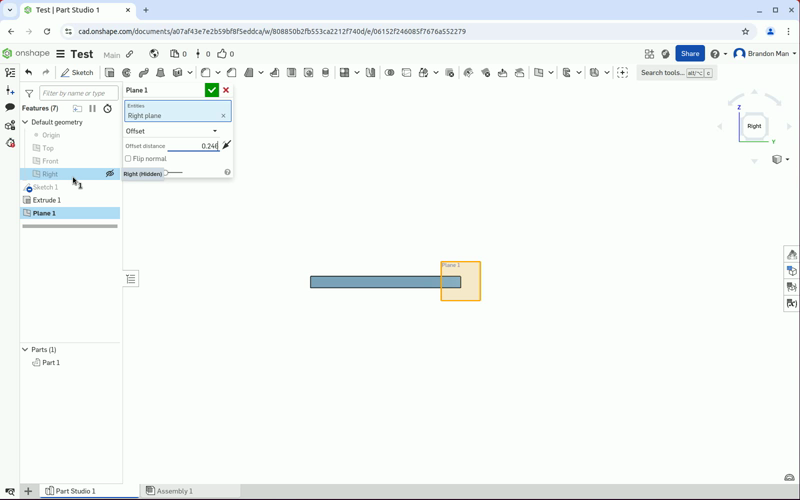
key(enter, 2)
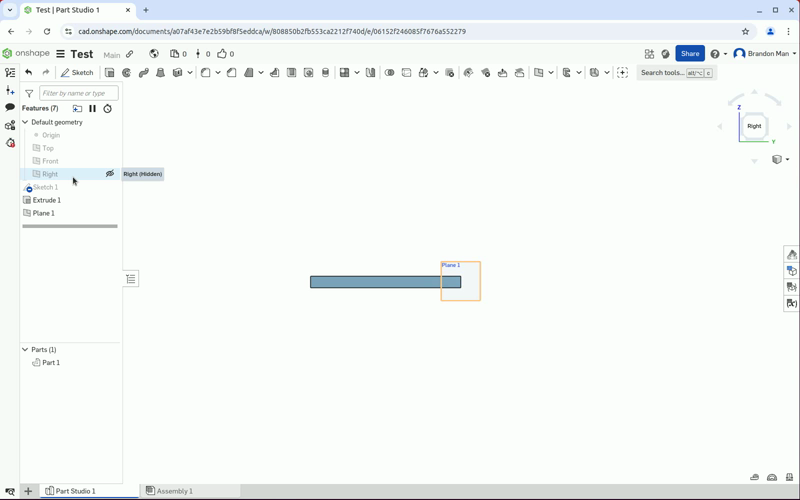
key(shift+s)
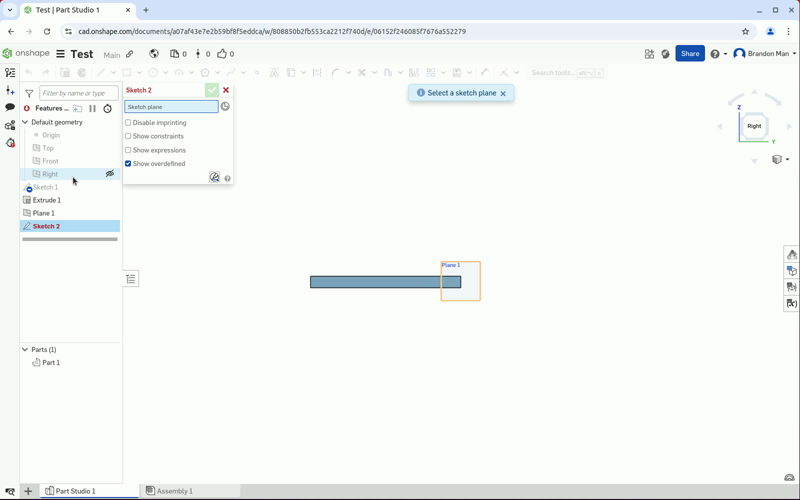
mouse_move(73, 215)
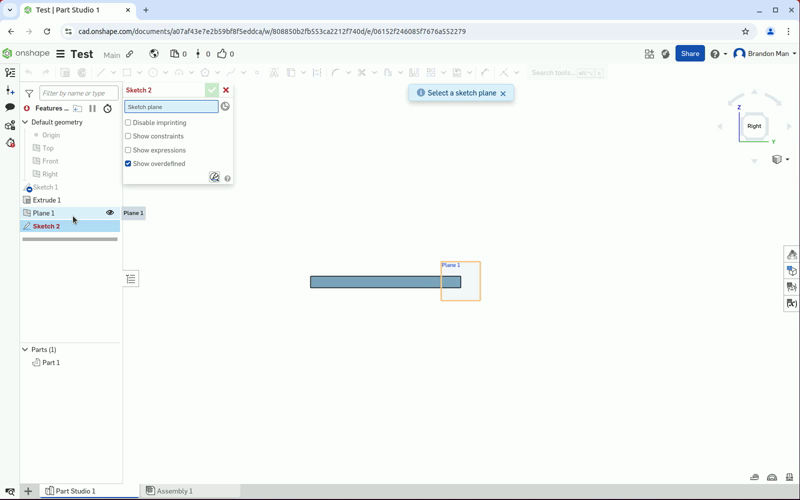
click(73, 215)
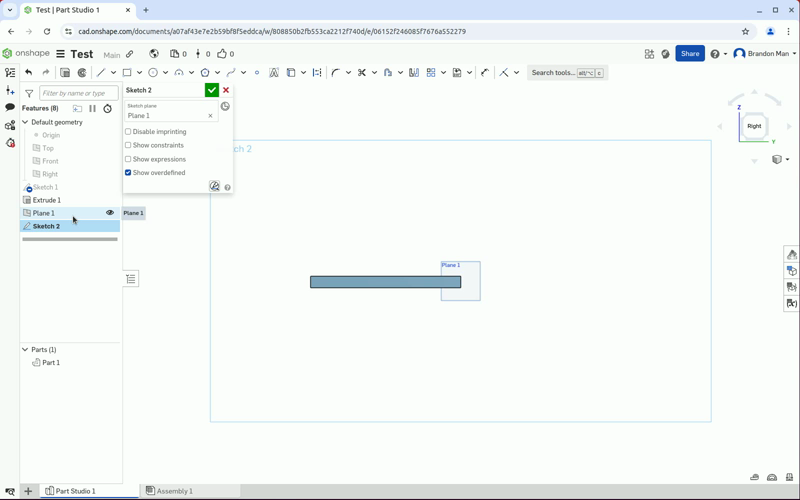
mouse_move(73, 352)
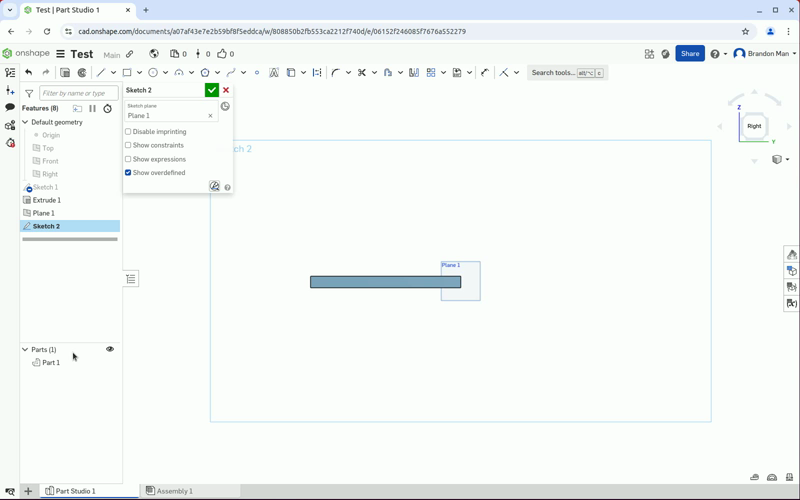
key(y)
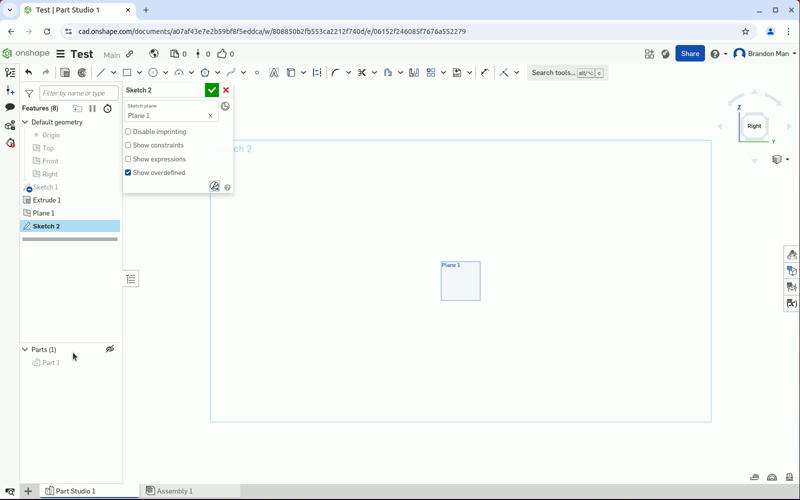
key(l)
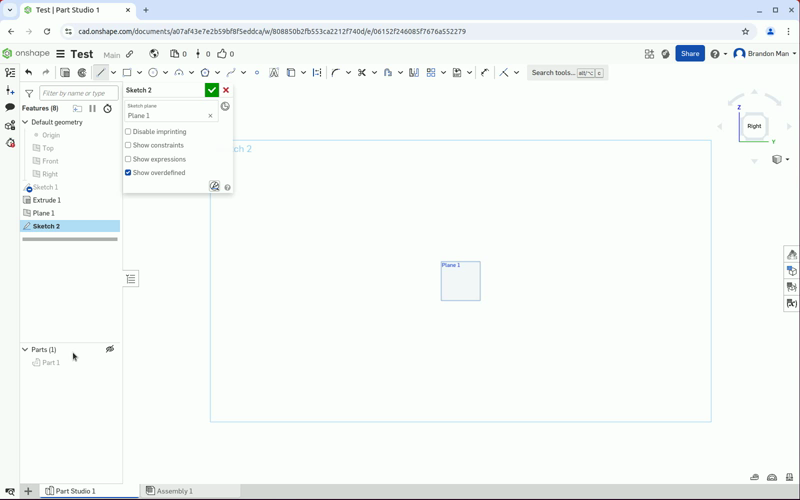
key_down(shift)
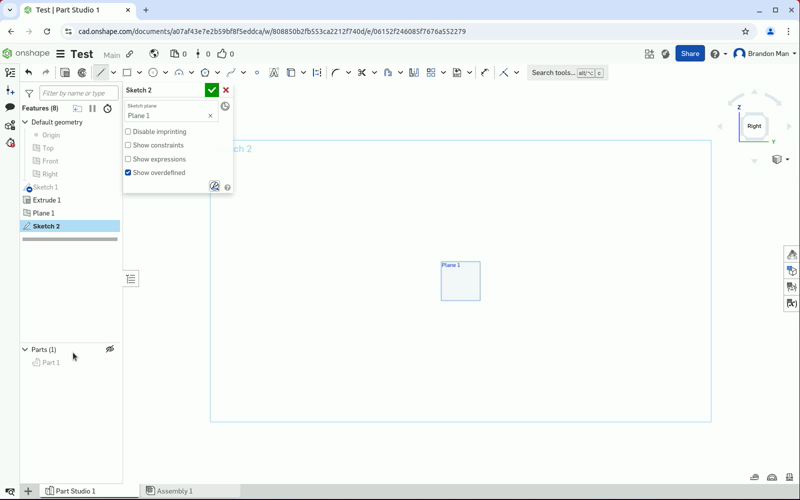
mouse_move(348, 287)
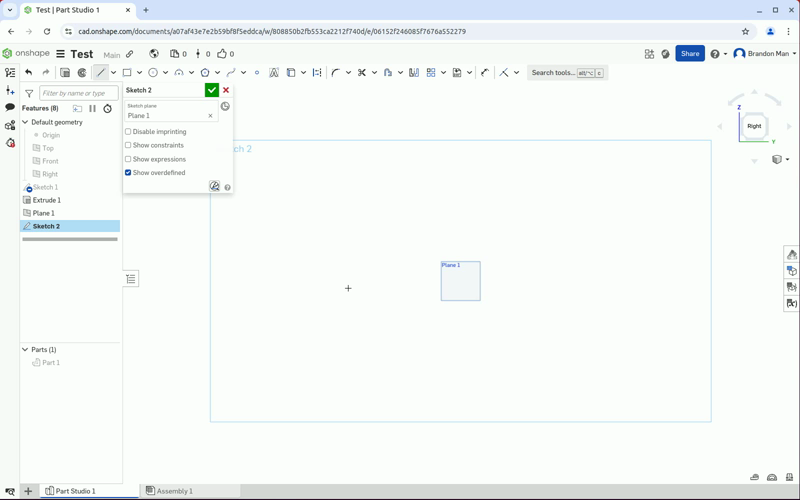
click(348, 287)
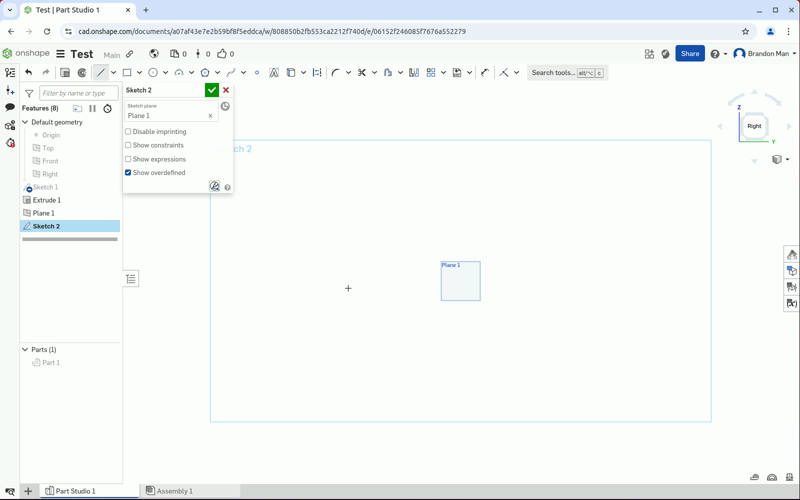
key_up(shift)
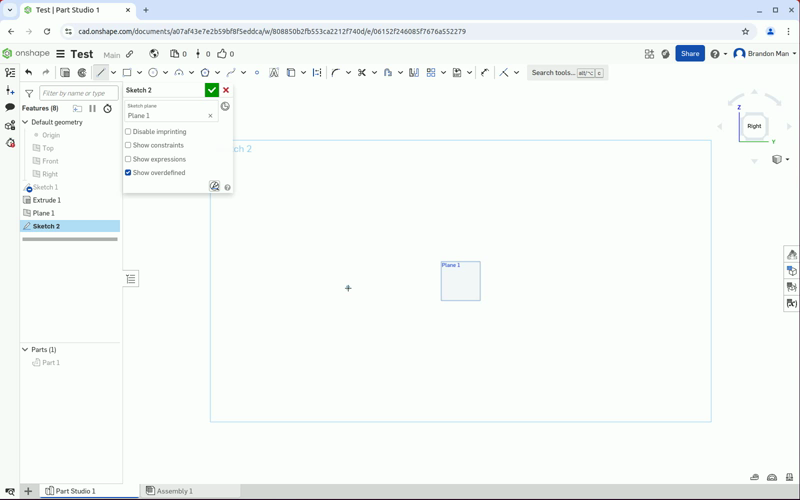
key_down(shift)
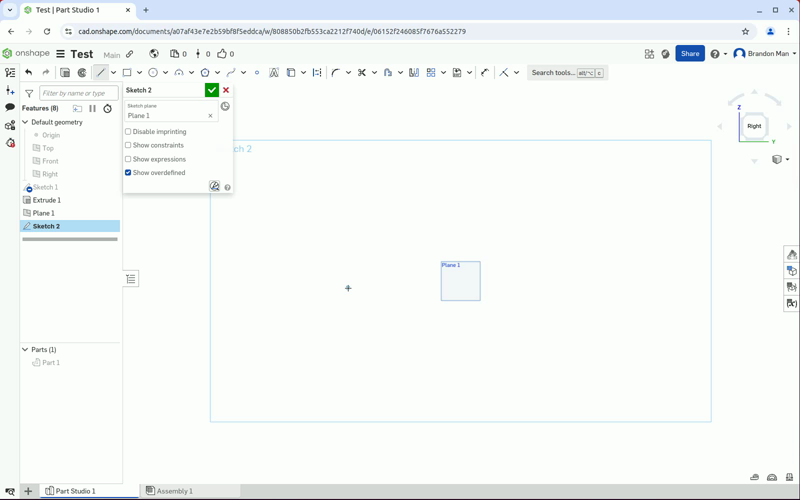
mouse_move(378, 287)
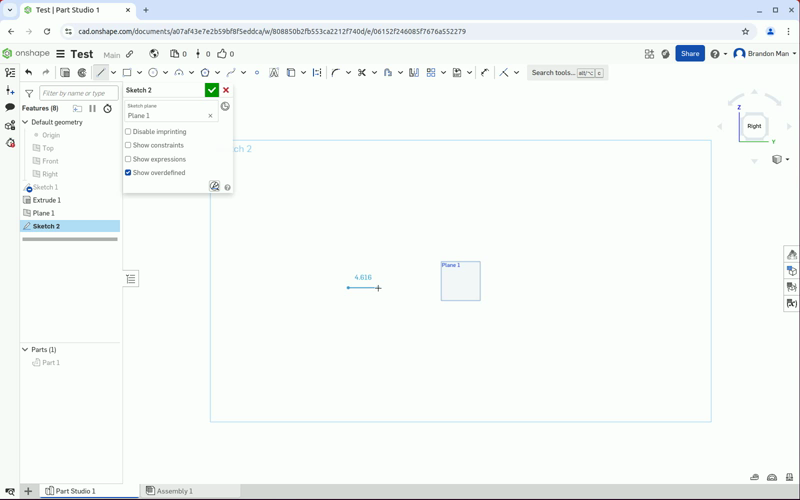
mouse_move(362, 287)
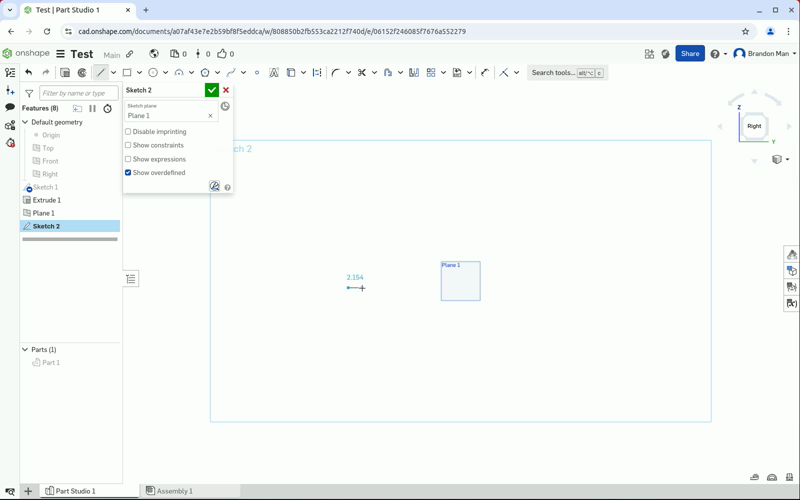
click(362, 287)
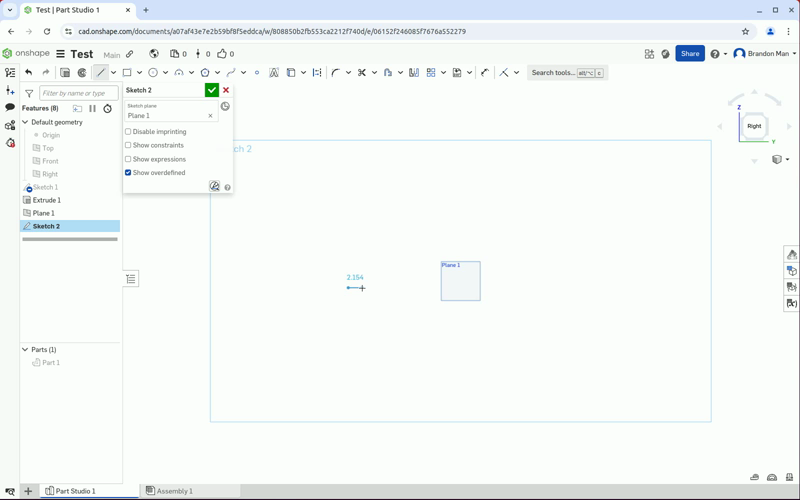
key_up(shift)
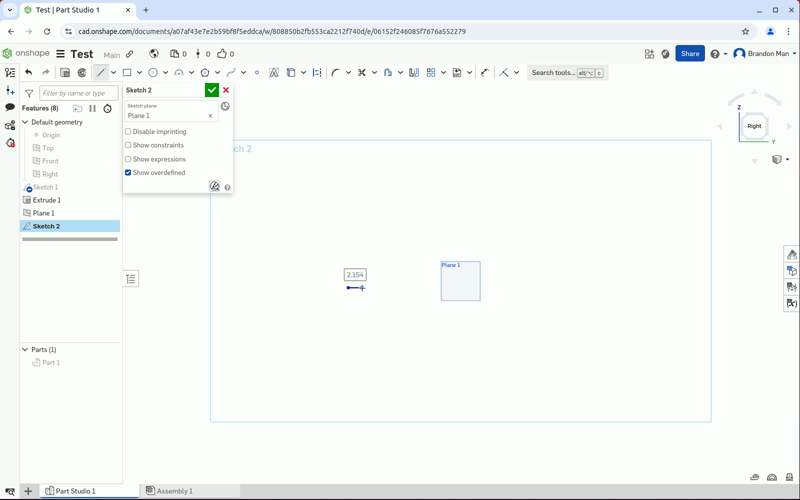
key_down(shift)
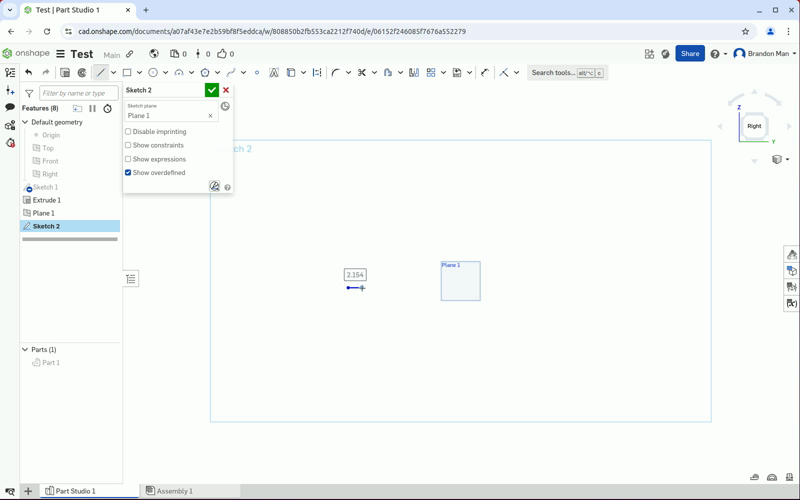
mouse_move(392, 287)
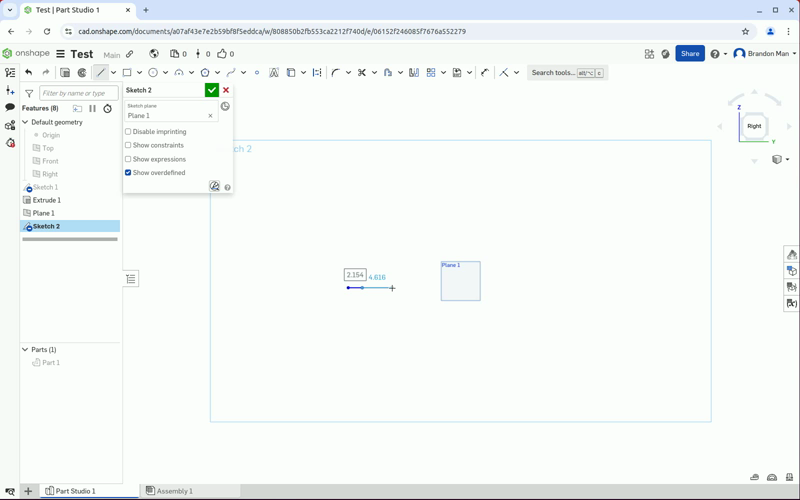
mouse_move(362, 285)
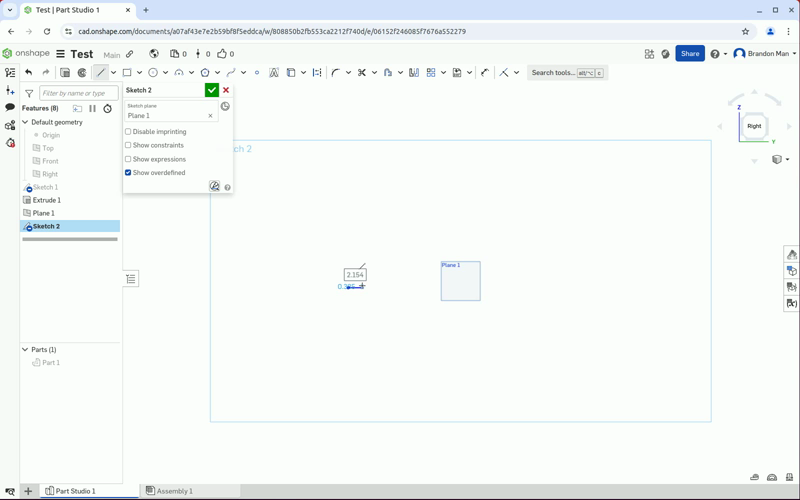
scroll(6)
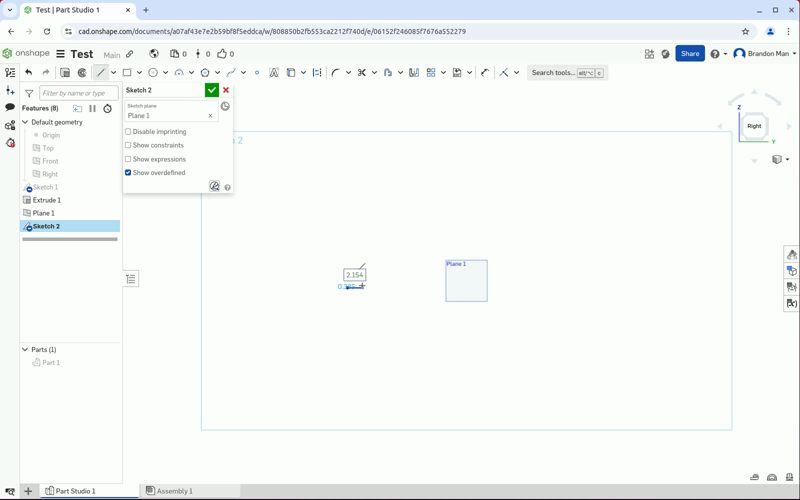
scroll(6)
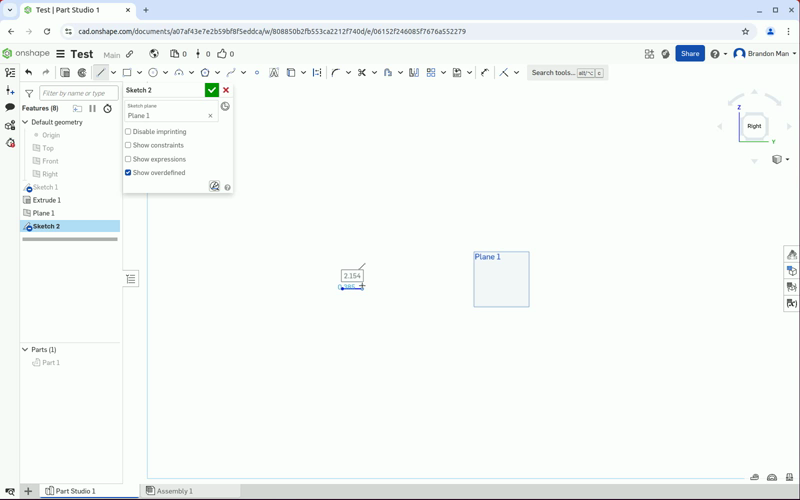
scroll(6)
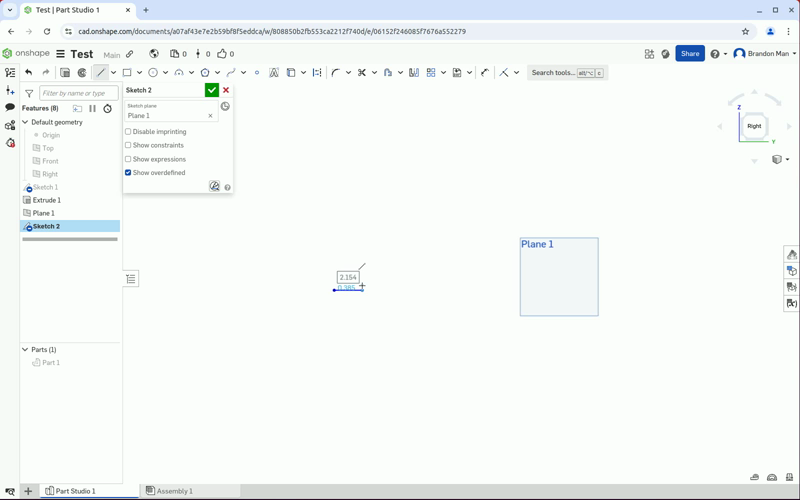
scroll(6)
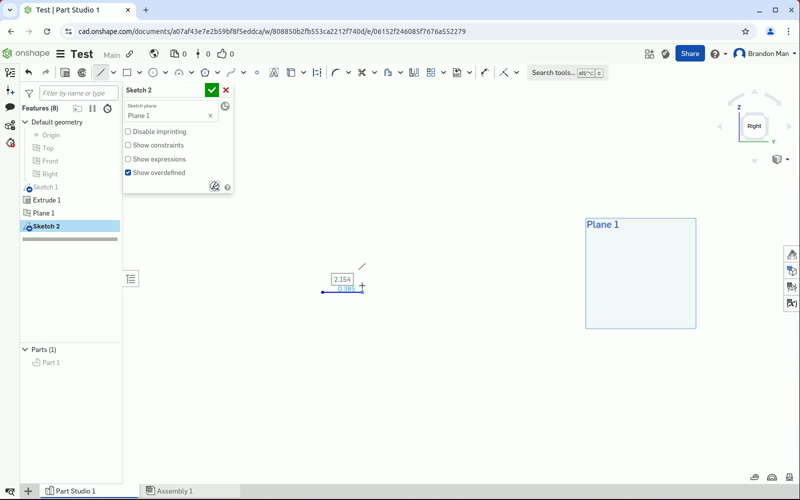
scroll(6)
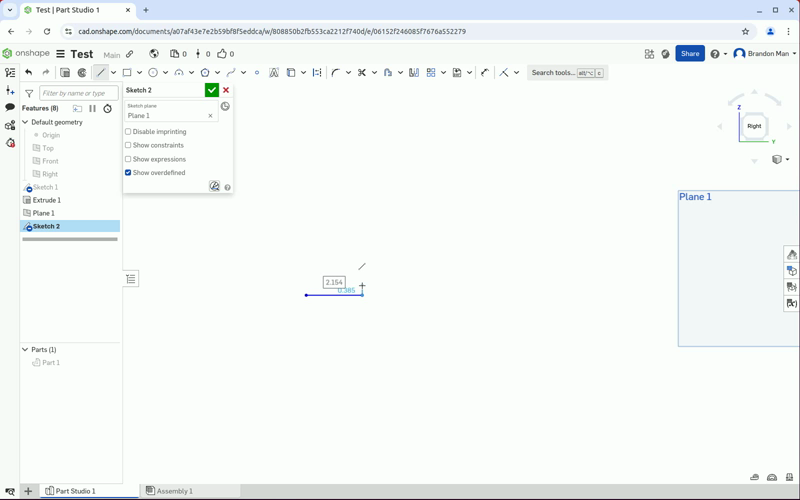
scroll(6)
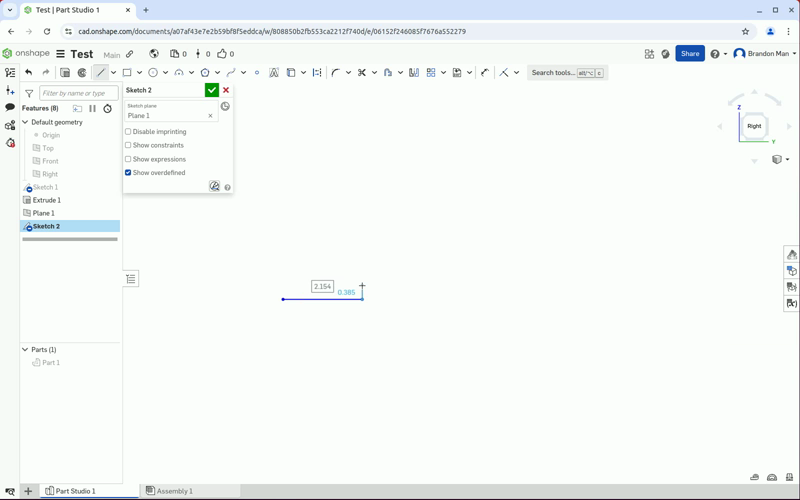
scroll(6)
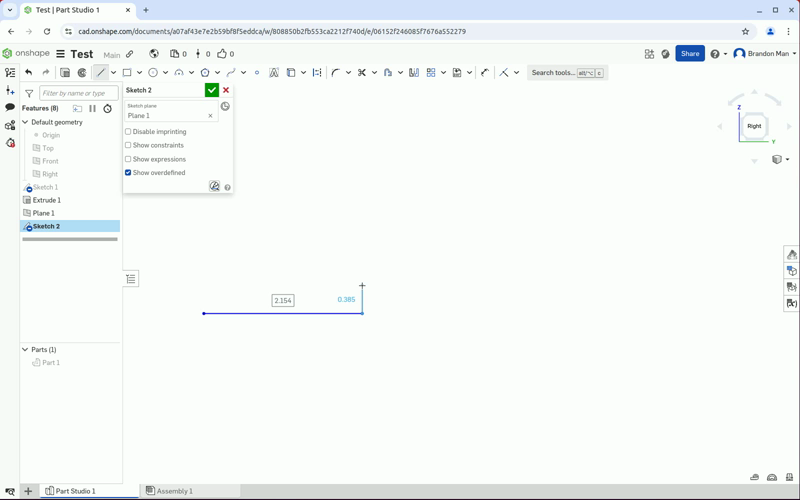
click(362, 285)
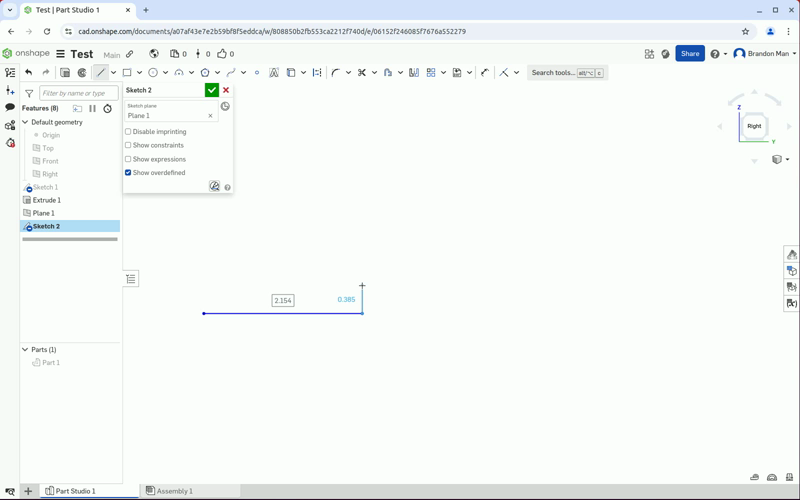
scroll(-6)
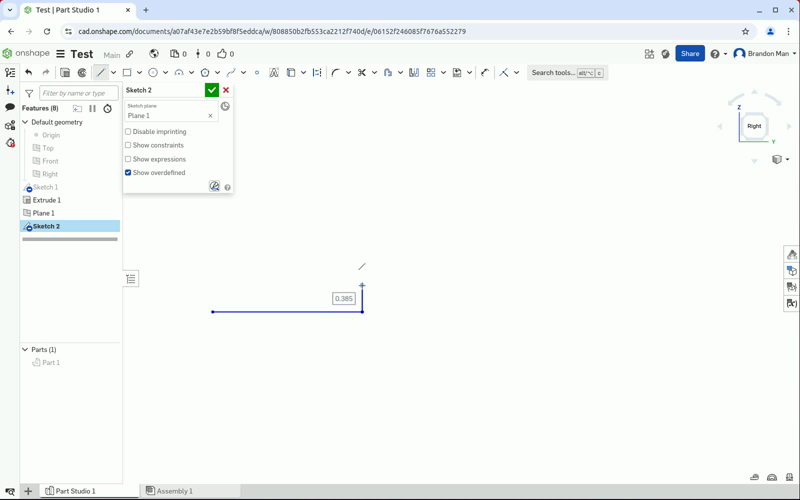
scroll(-6)
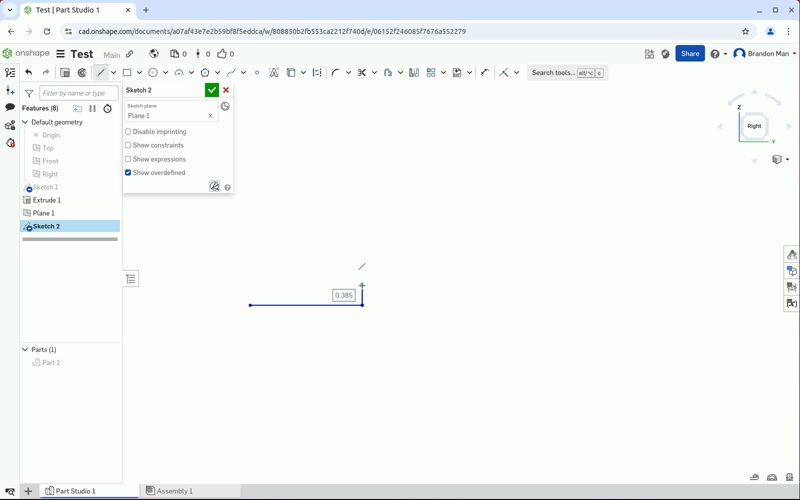
scroll(-6)
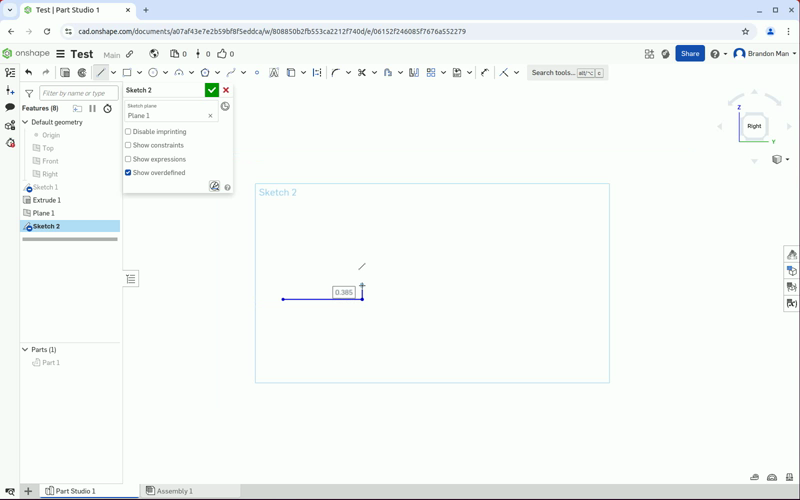
scroll(-6)
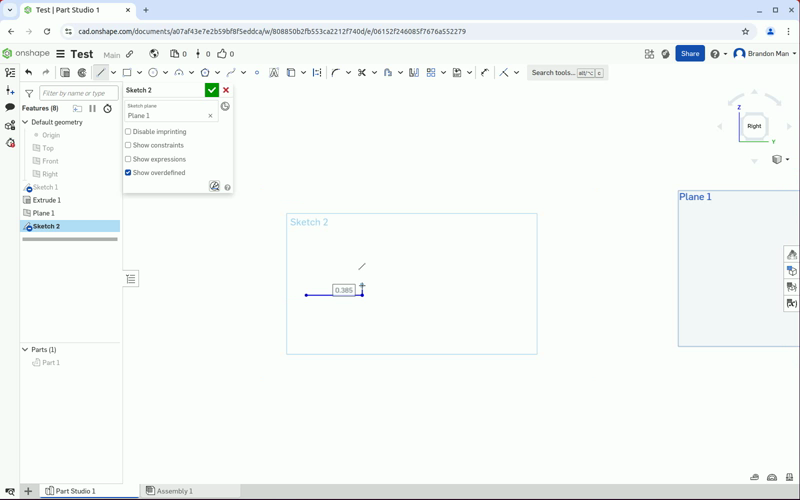
scroll(-6)
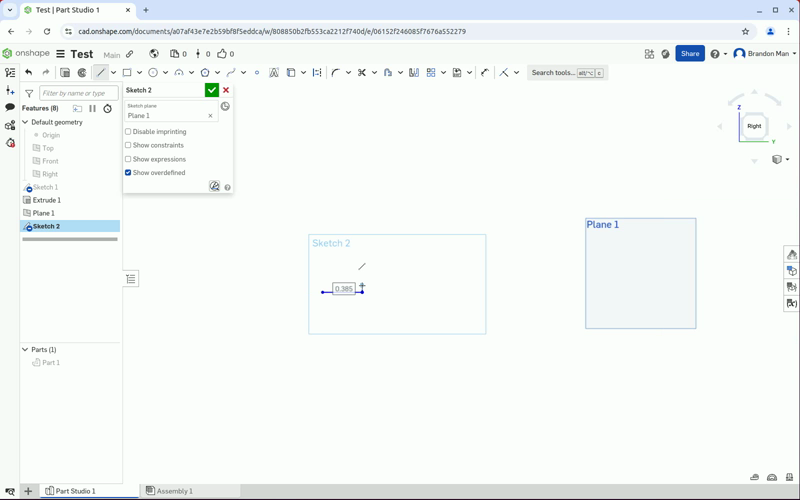
scroll(-6)
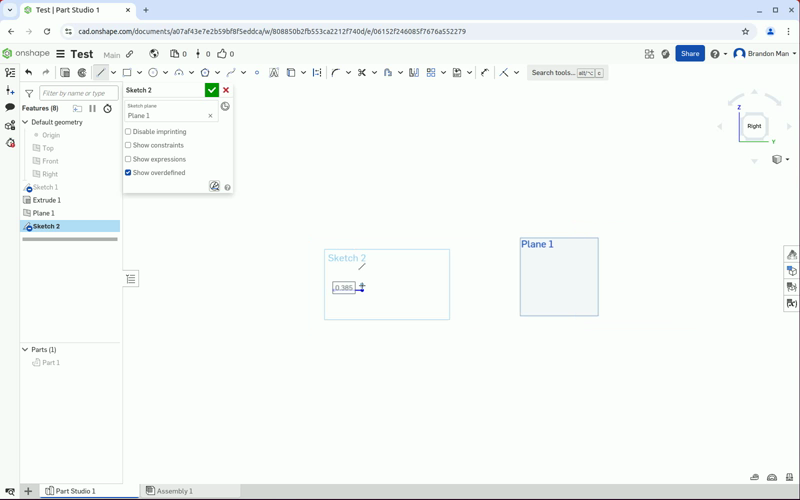
scroll(-6)
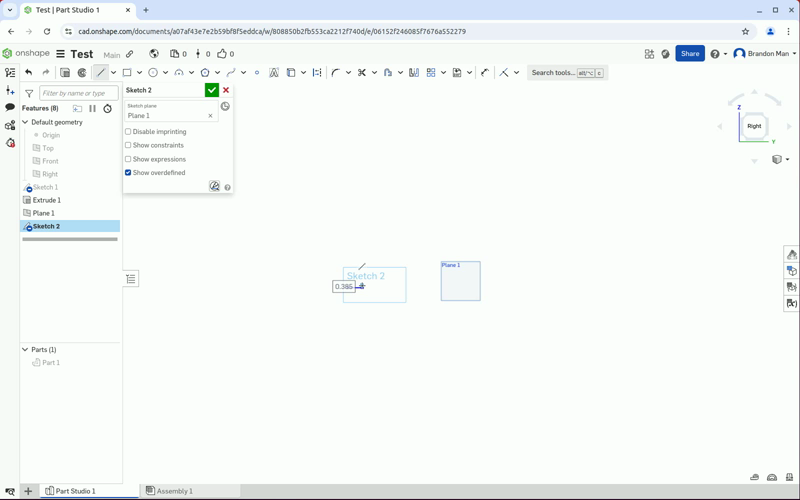
key_up(shift)
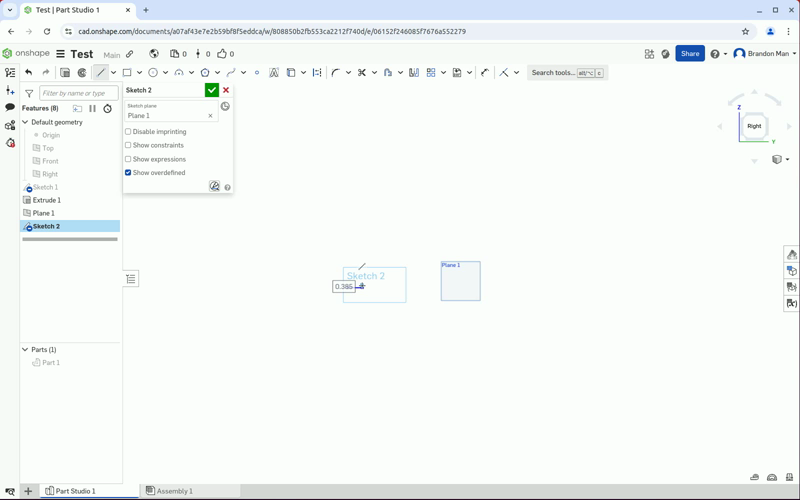
mouse_move(392, 285)
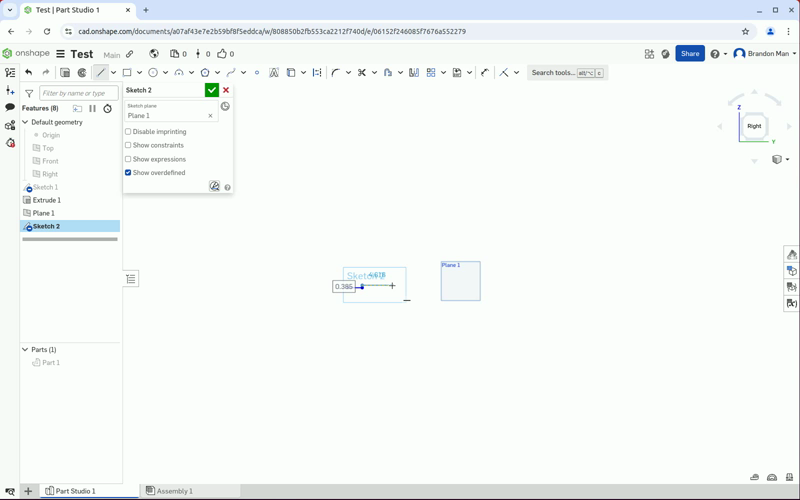
key_down(shift)
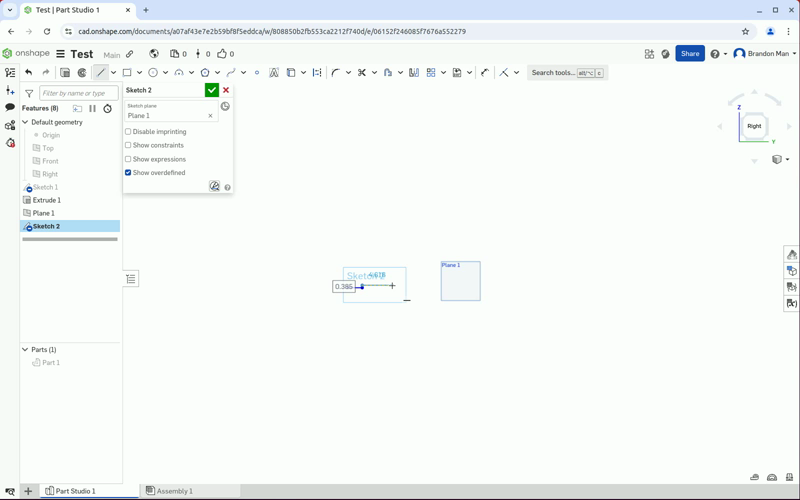
mouse_move(348, 287)
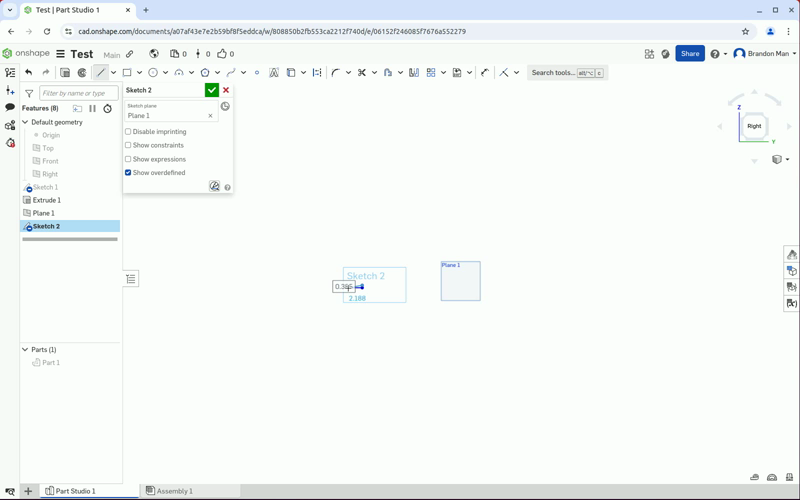
key_up(shift)
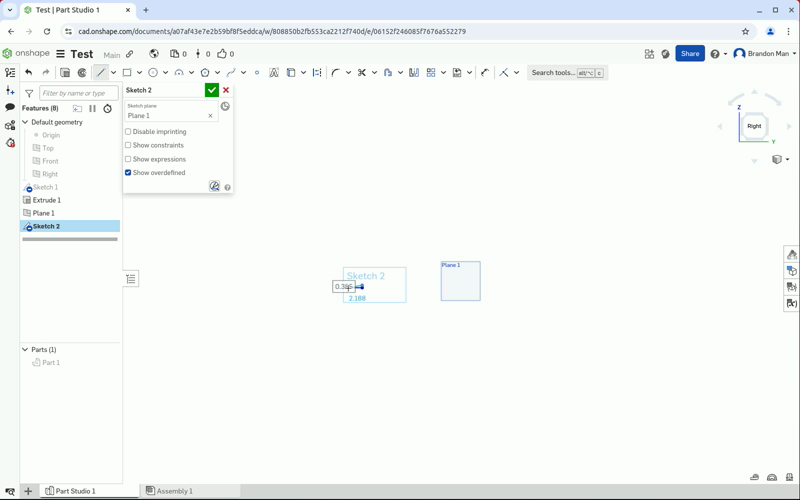
click(348, 287)
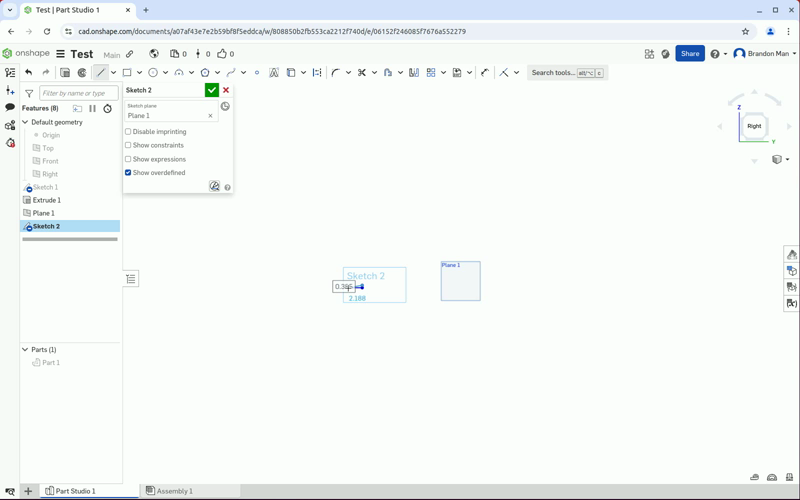
key(esc)
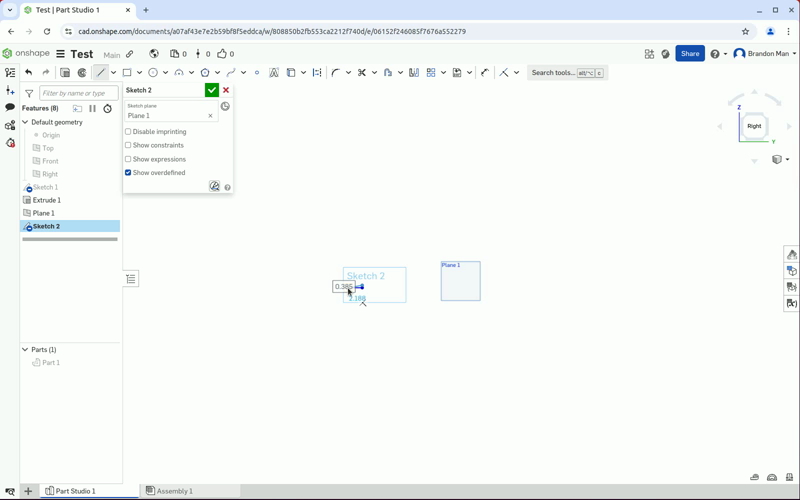
mouse_move(362, 287)
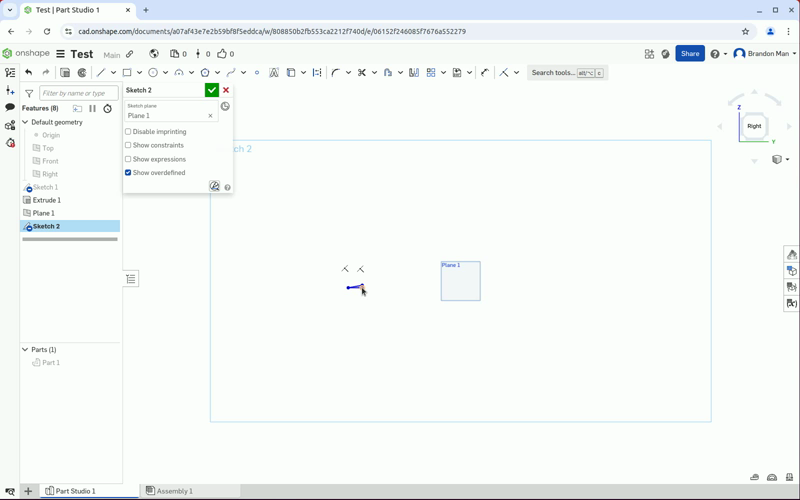
scroll(6)
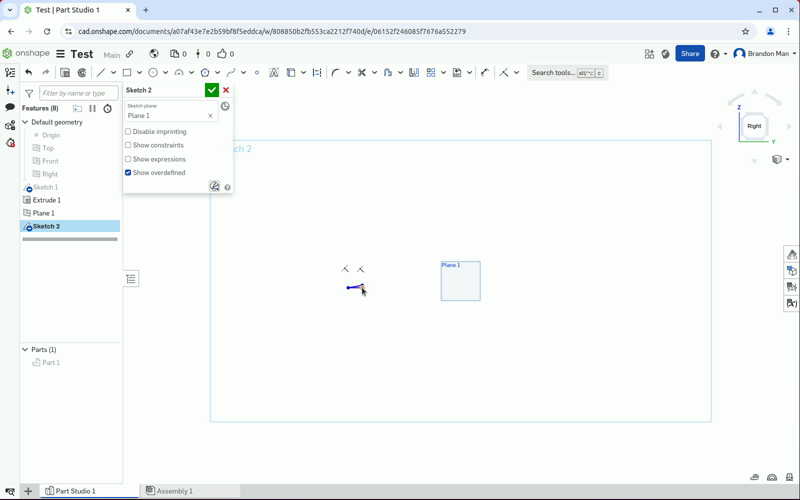
scroll(6)
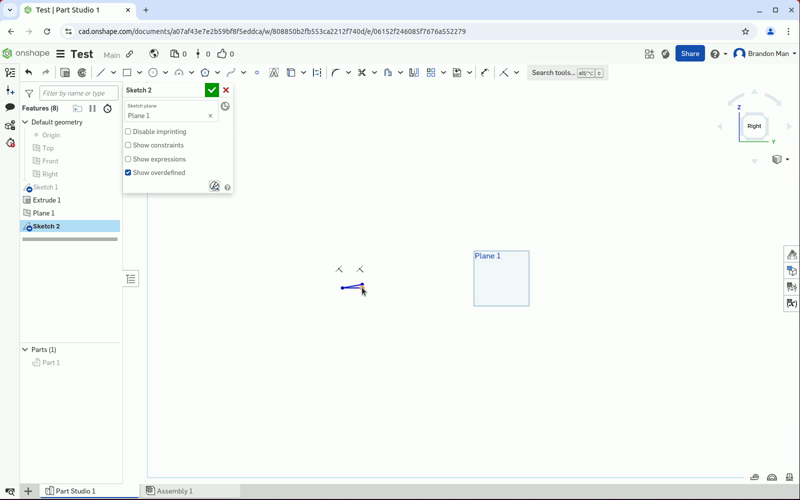
scroll(6)
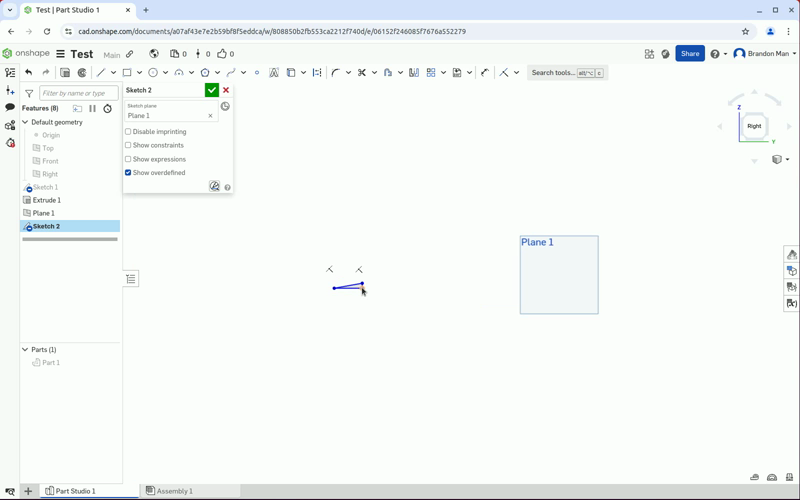
scroll(6)
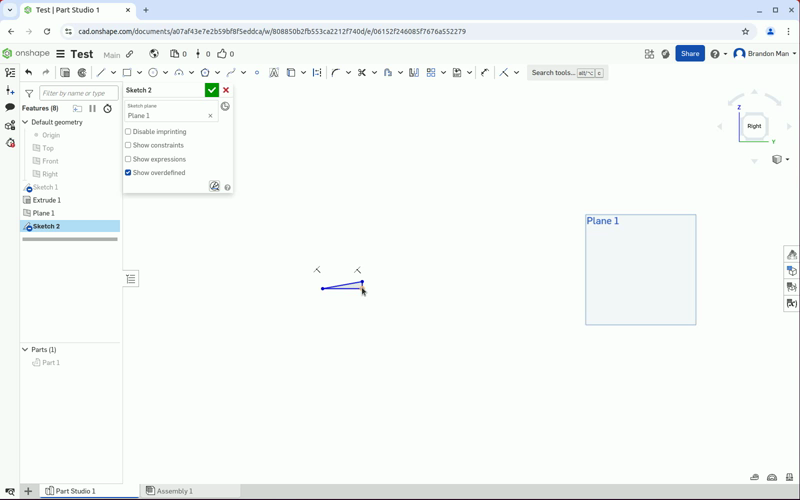
scroll(6)
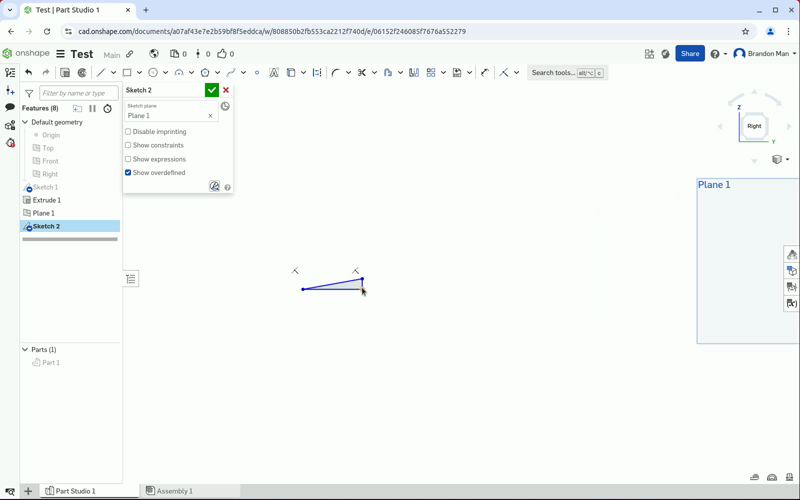
scroll(6)
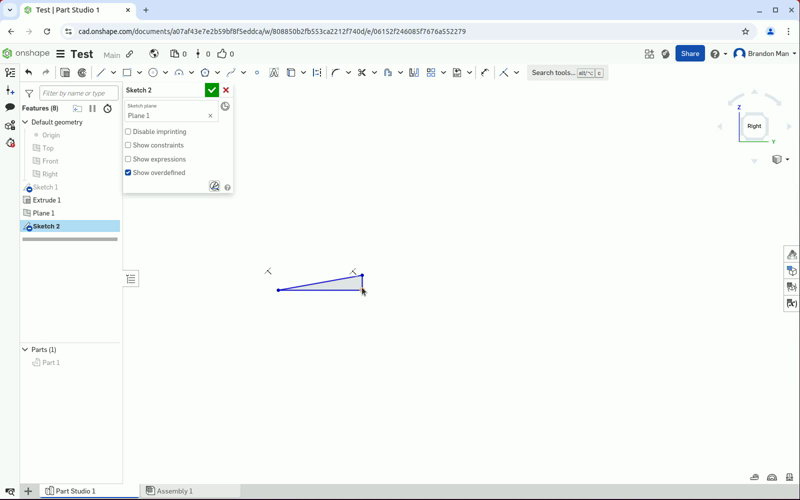
scroll(6)
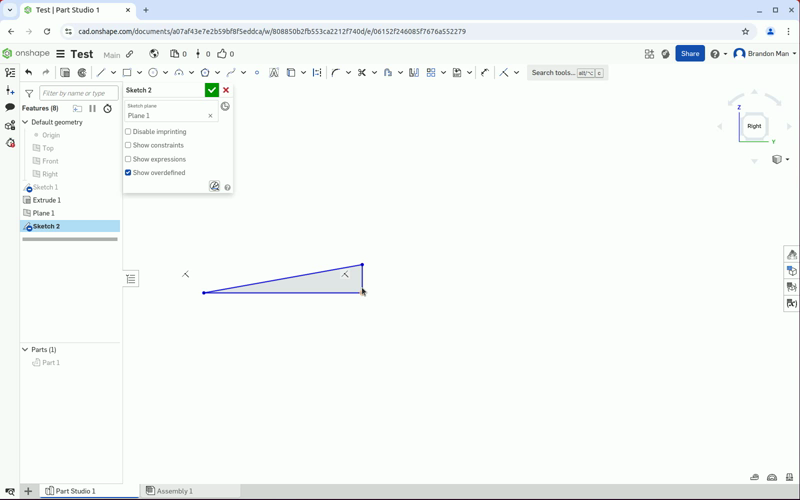
click(362, 287)
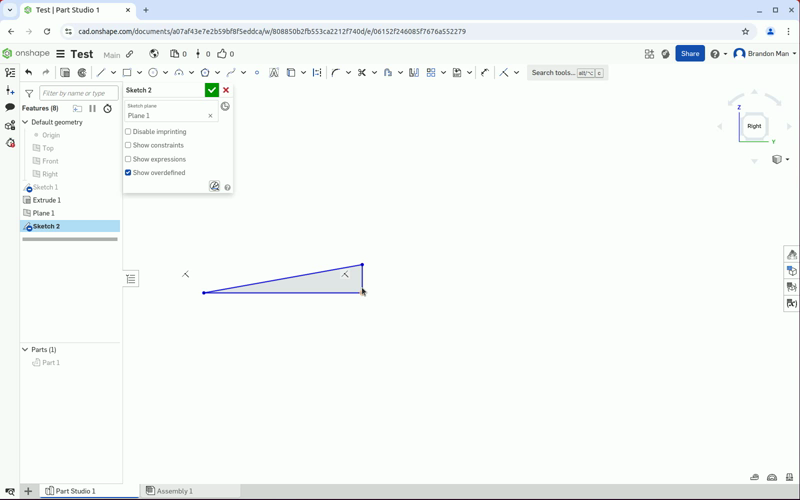
scroll(-6)
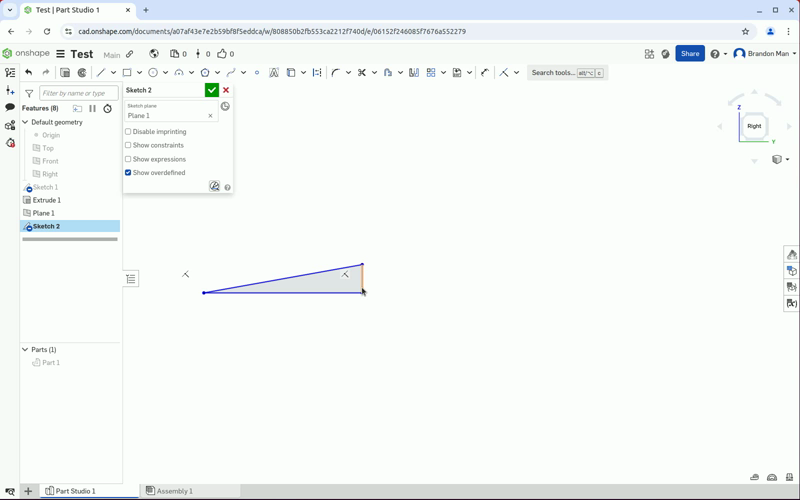
scroll(-6)
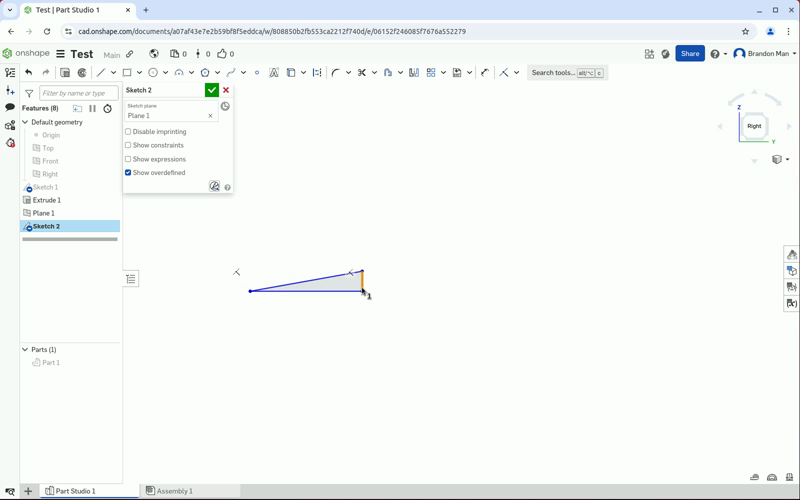
scroll(-6)
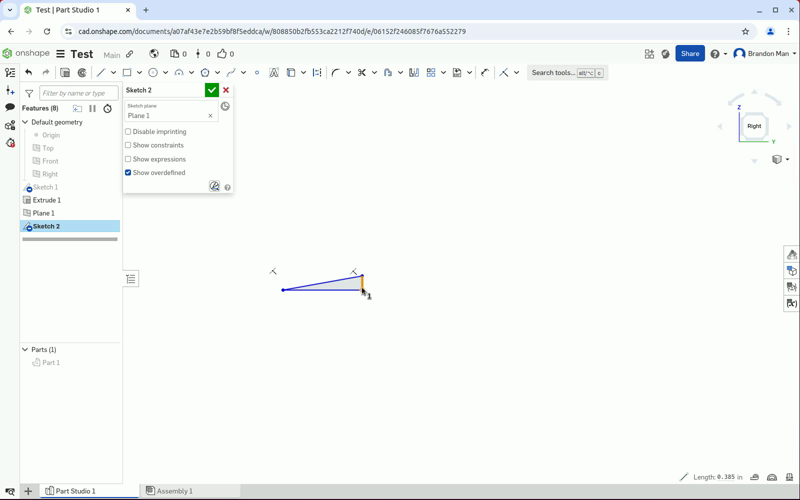
scroll(-6)
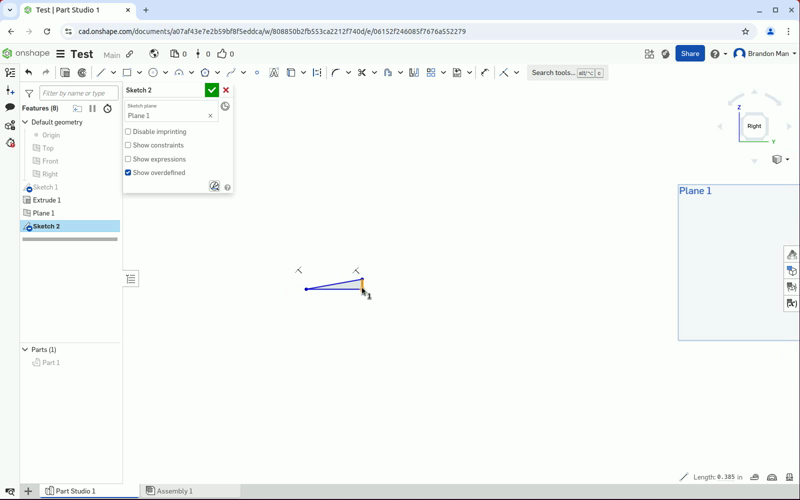
scroll(-6)
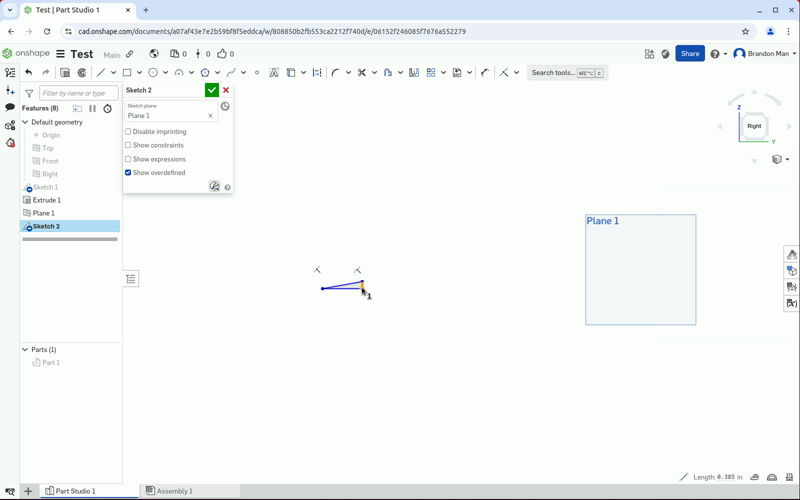
scroll(-6)
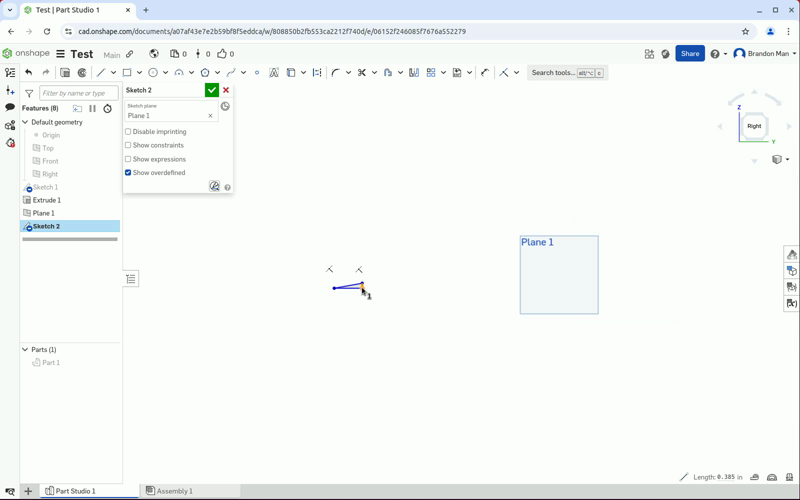
scroll(-6)
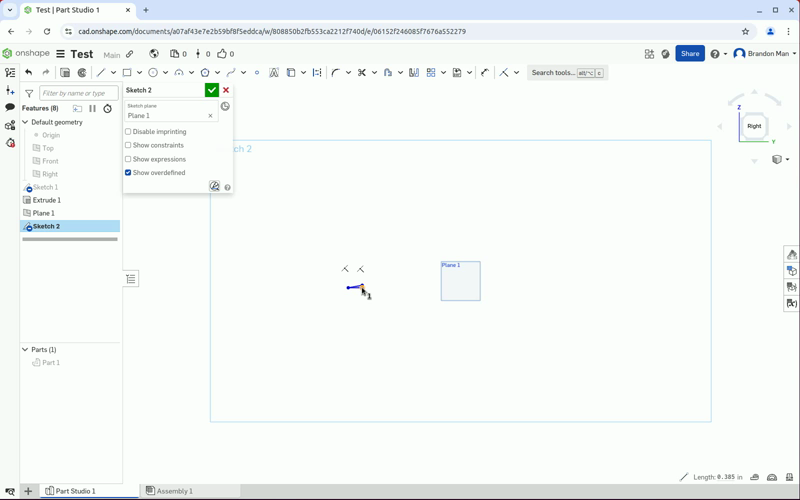
mouse_move(73, 352)
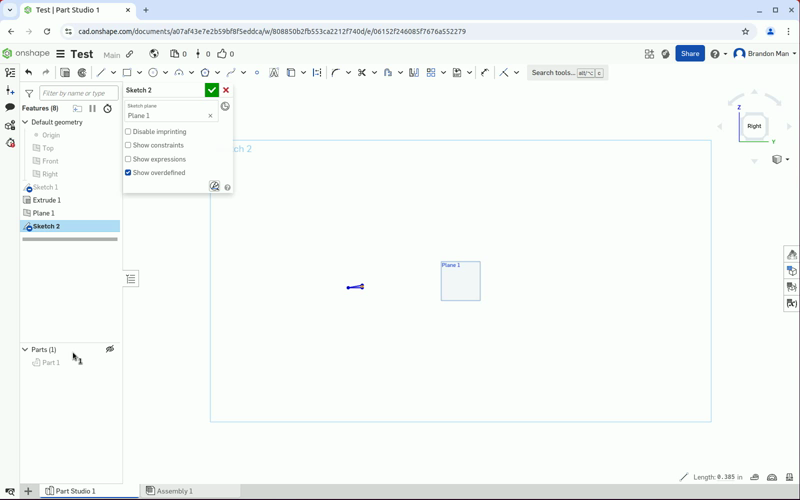
key(shift+y)
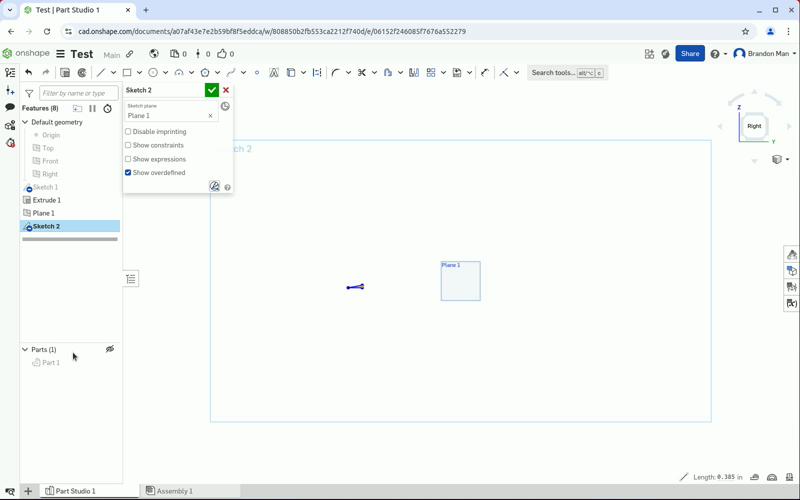
key(shift+e)
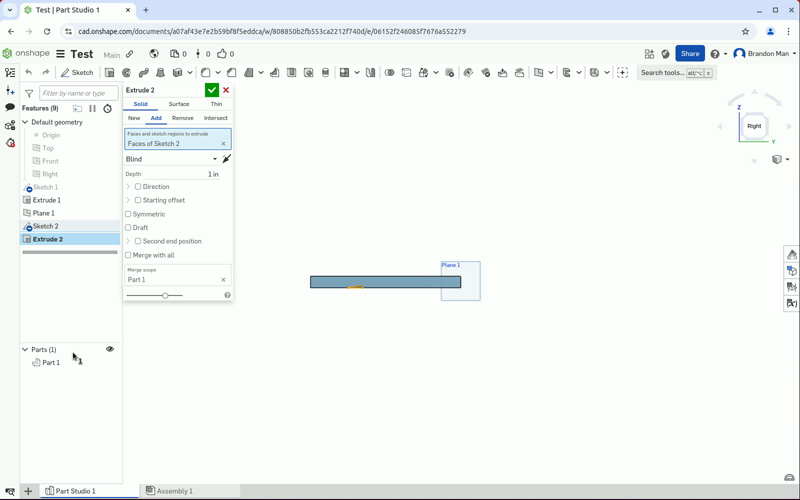
mouse_move(143, 106)
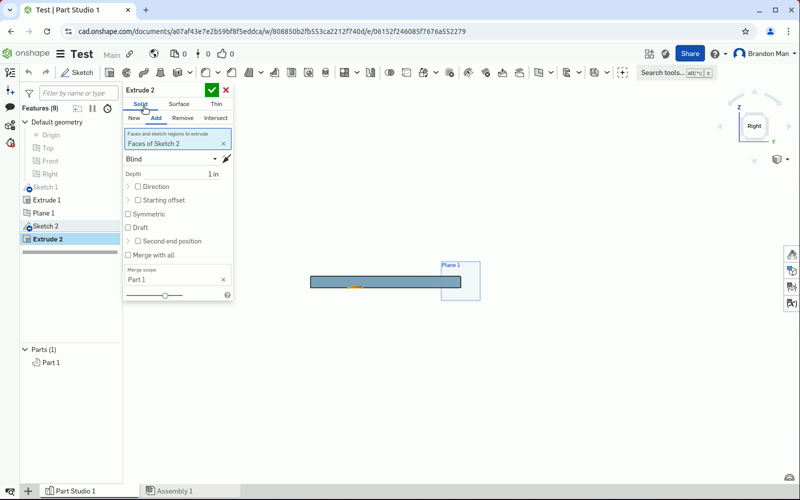
click(143, 106)
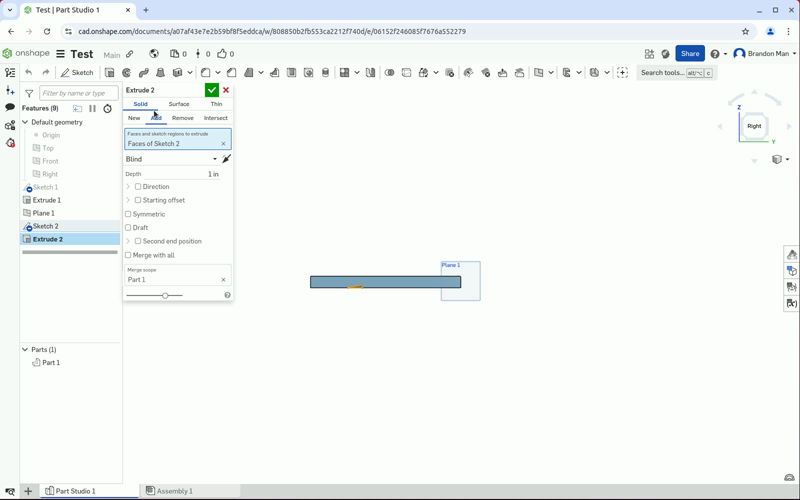
mouse_move(186, 120)
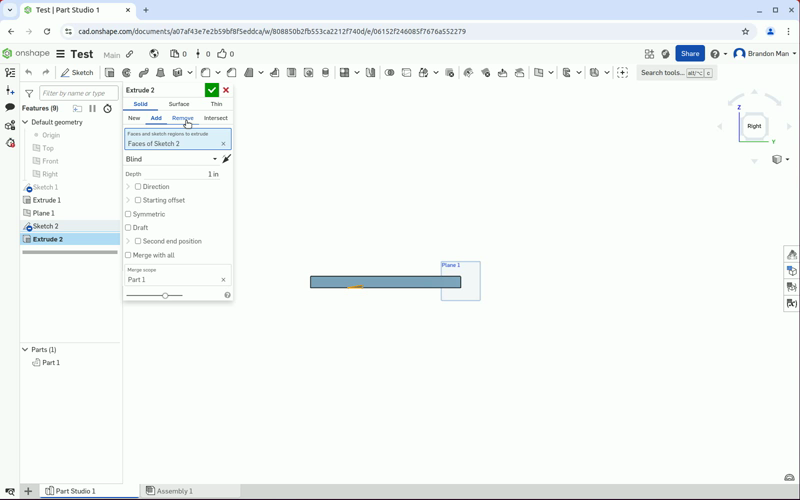
click(186, 120)
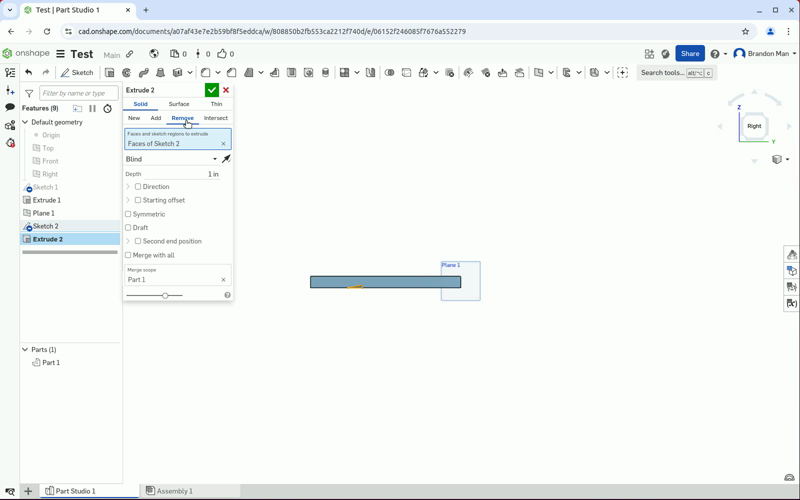
key(tab, 4)
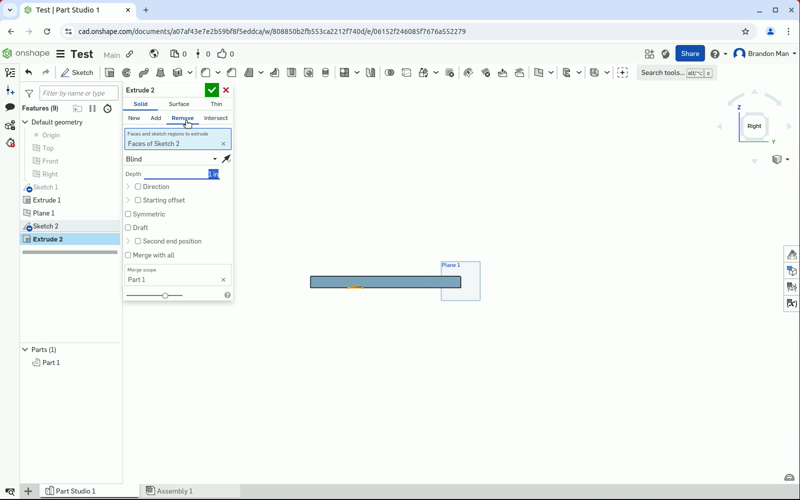
text(0.481)
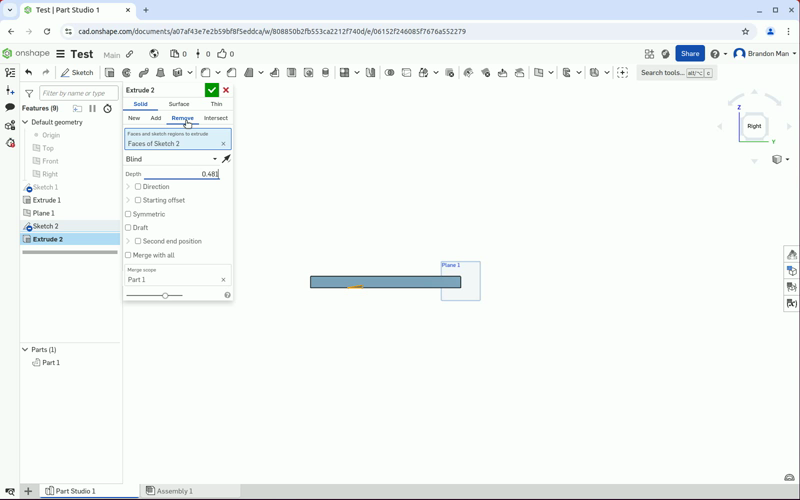
key(tab, 6)
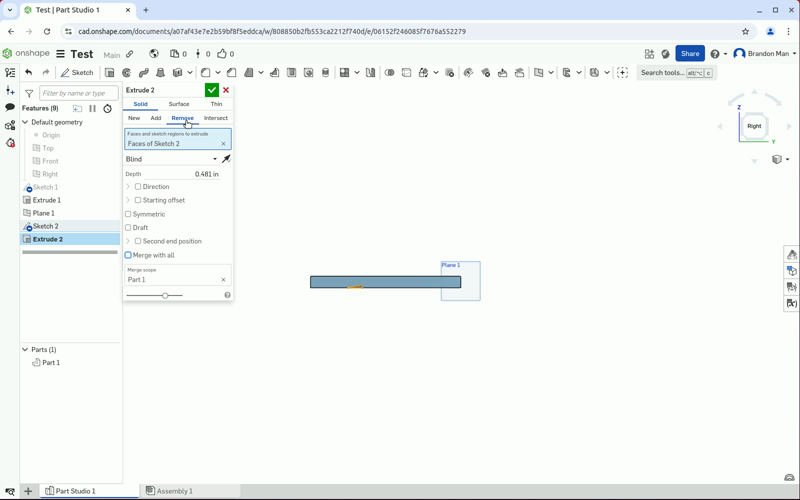
key(space)
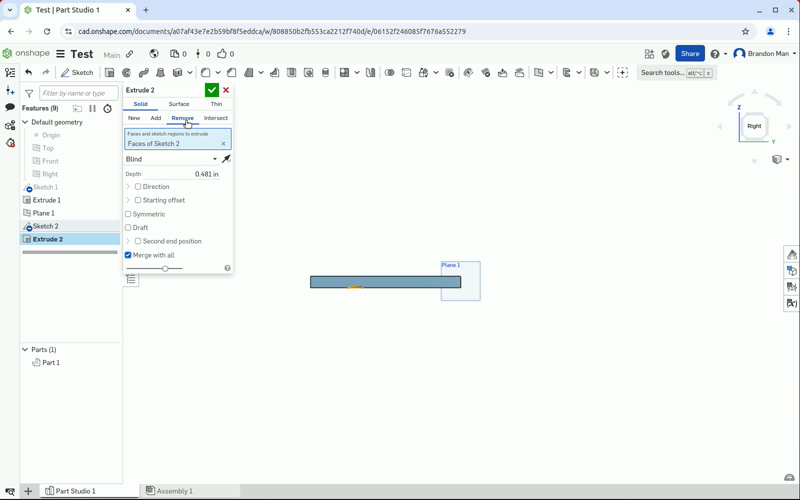
key(enter)
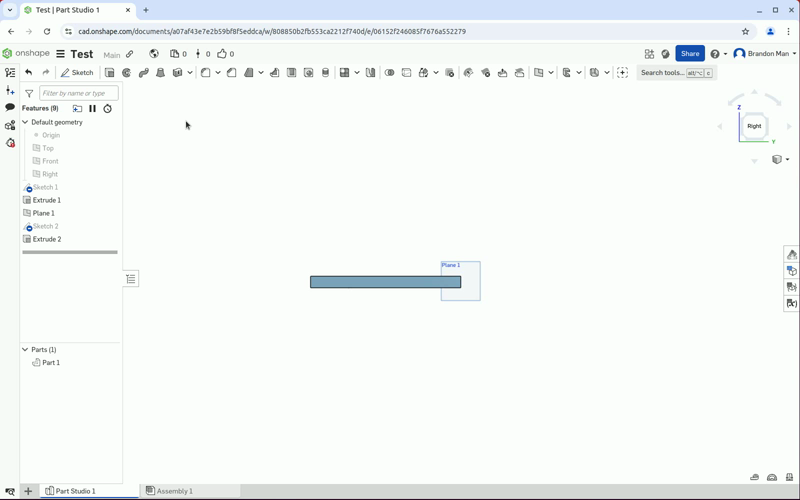
key(shift+h)
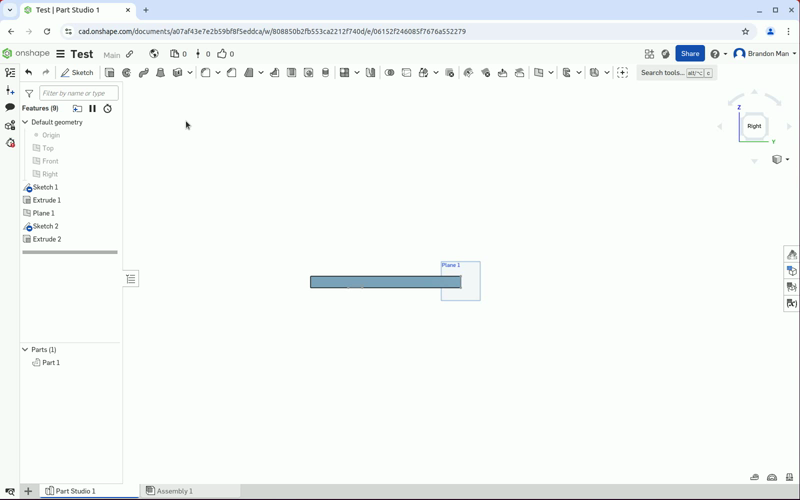
key(shift+h)
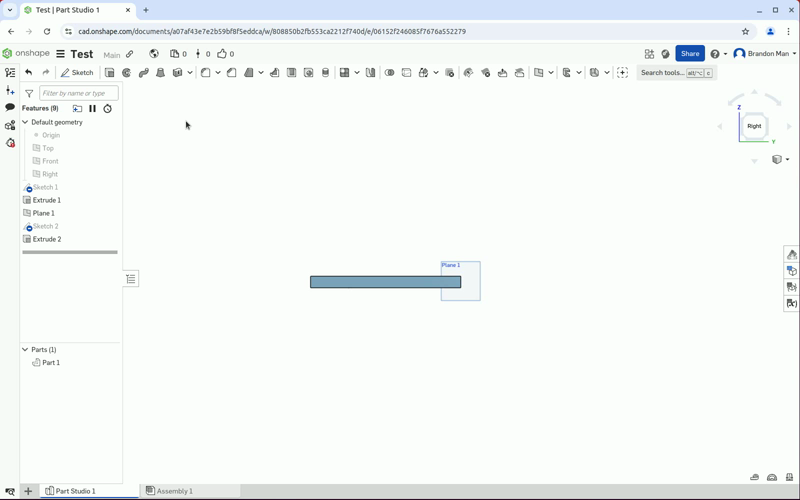
mouse_move(73, 189)
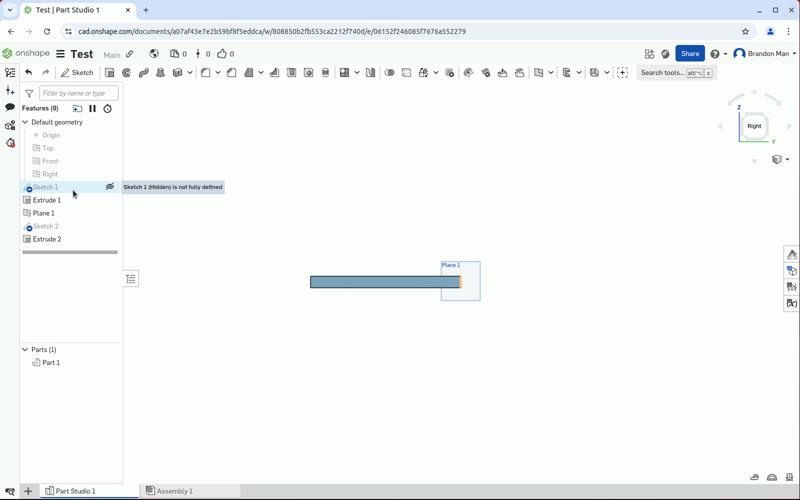
click(73, 189)
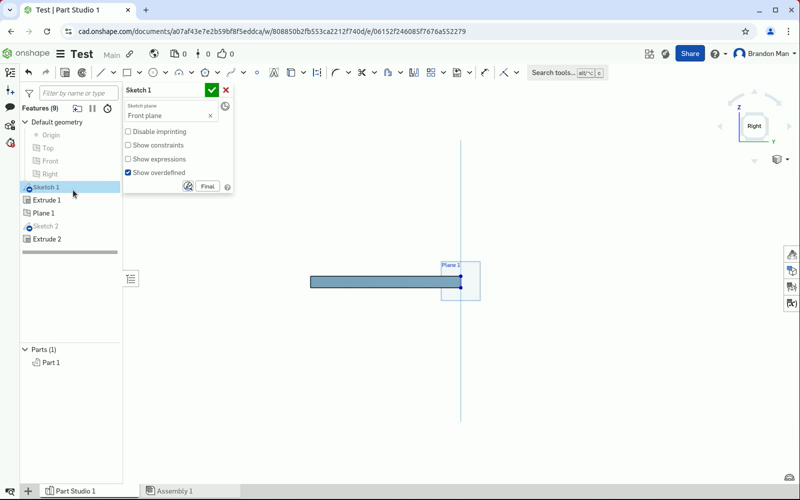
mouse_move(229, 92)
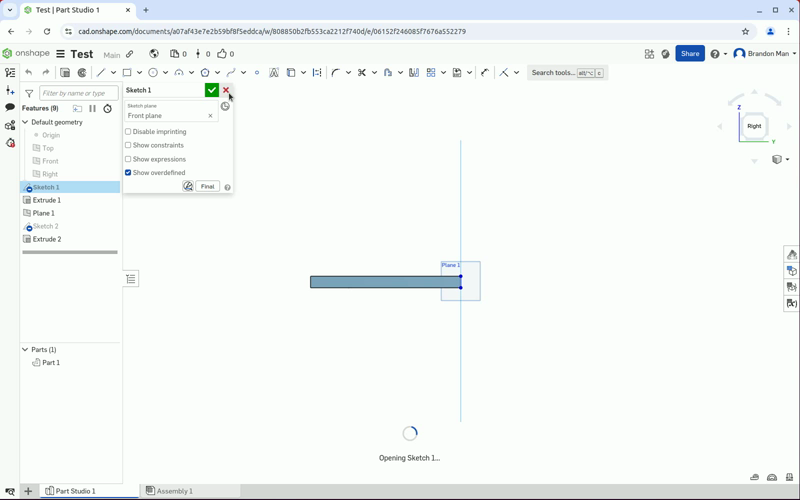
click(229, 92)
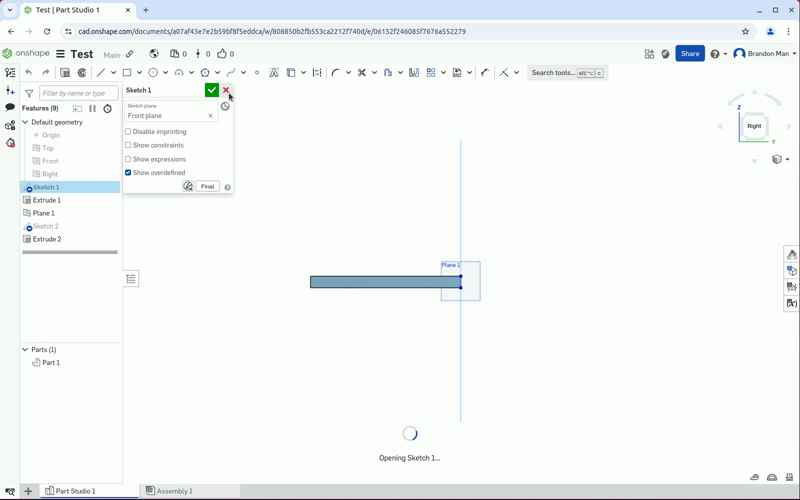
key(shift+s)
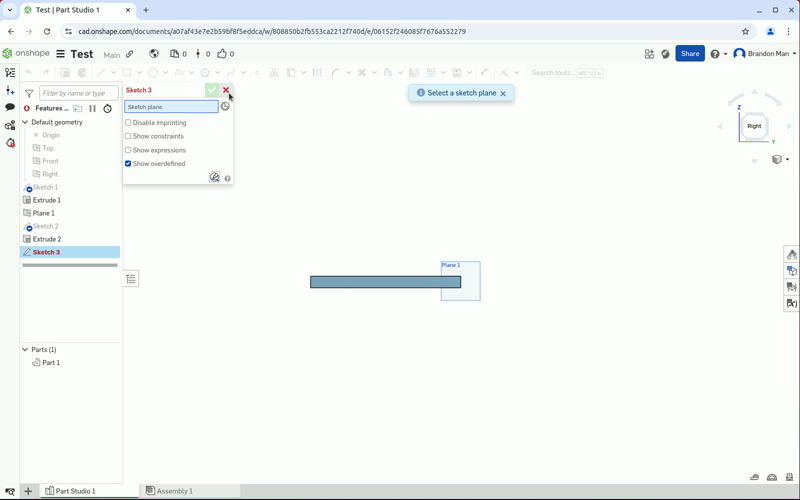
mouse_move(73, 215)
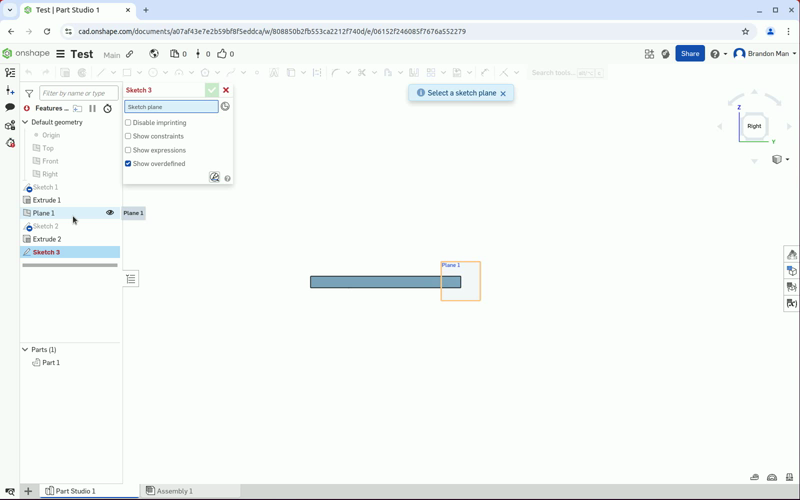
click(73, 215)
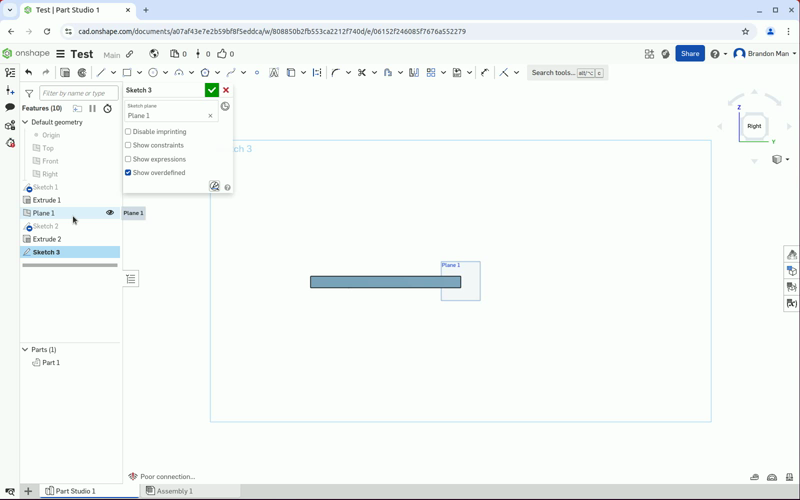
mouse_move(73, 352)
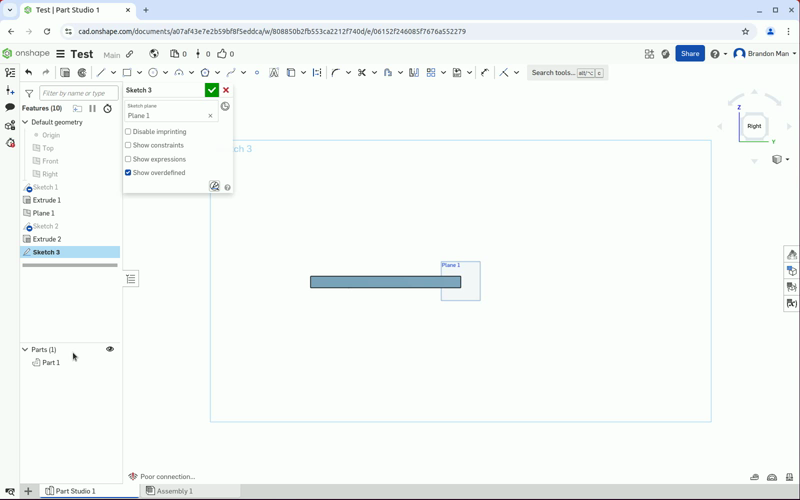
key(y)
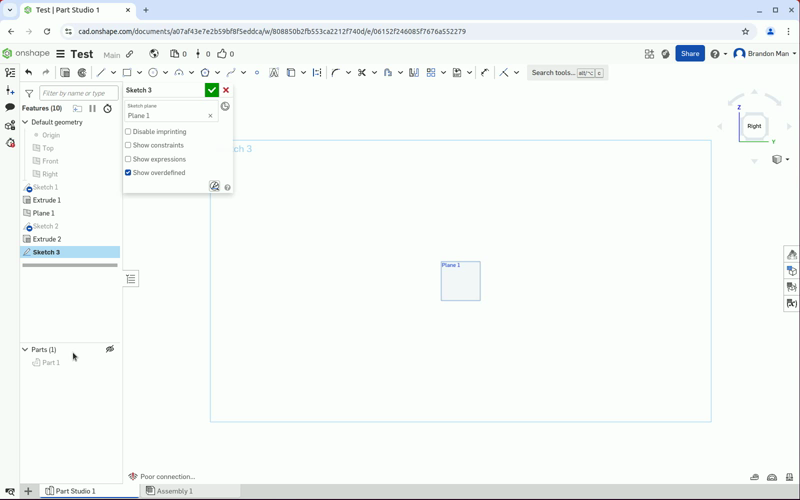
key(l)
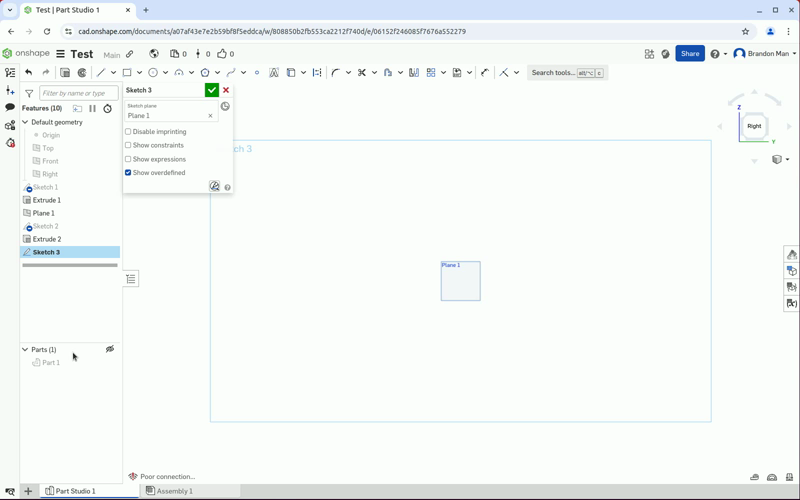
key_down(shift)
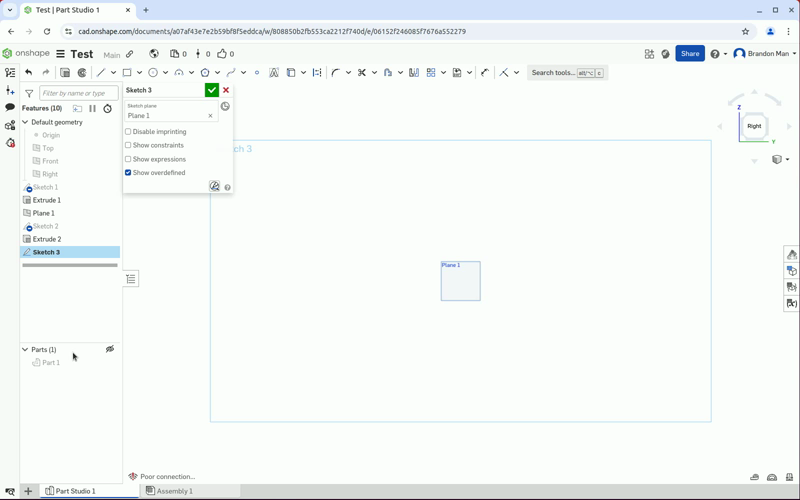
mouse_move(447, 287)
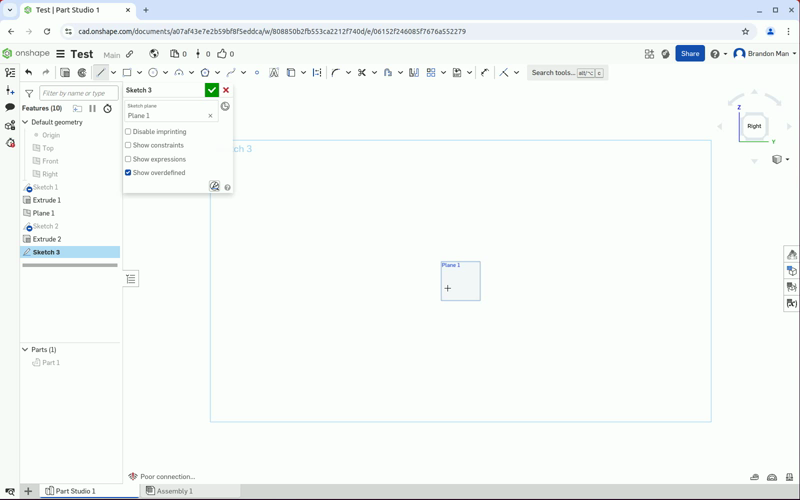
click(447, 287)
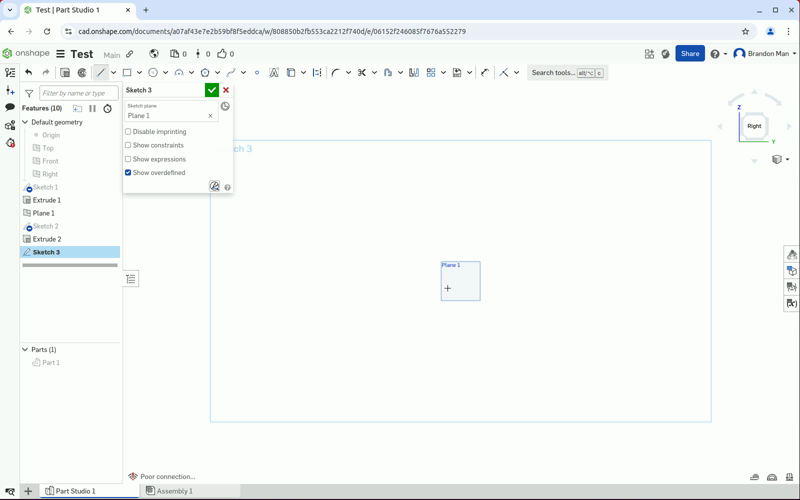
key_up(shift)
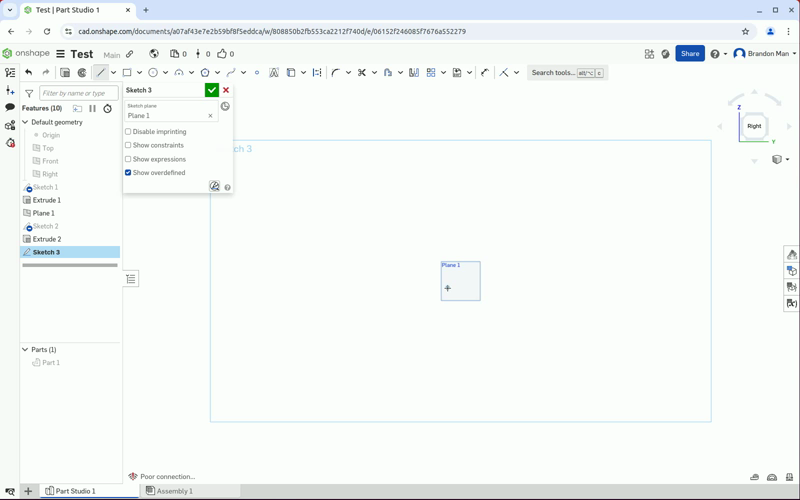
key_down(shift)
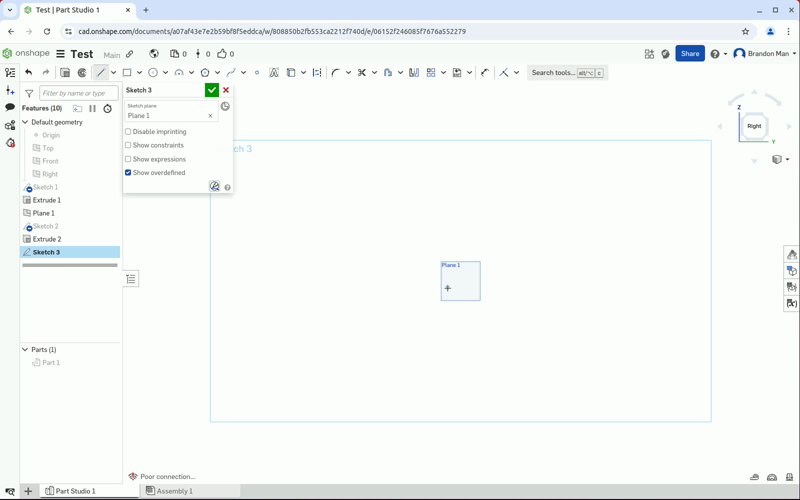
mouse_move(477, 287)
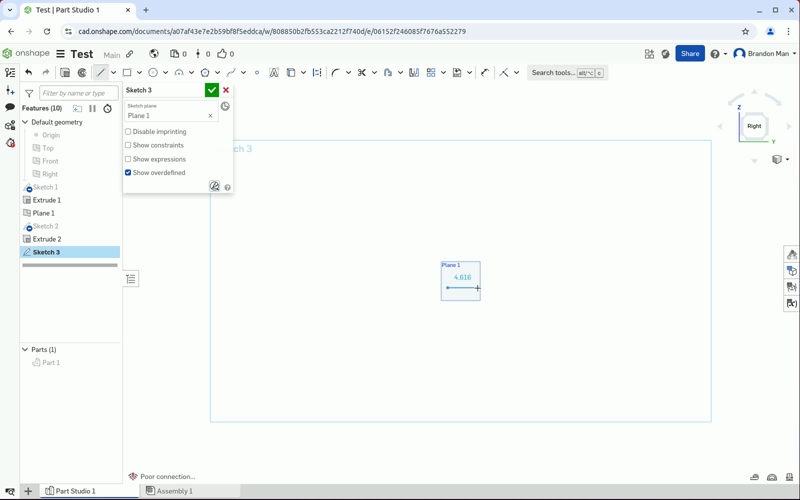
mouse_move(461, 287)
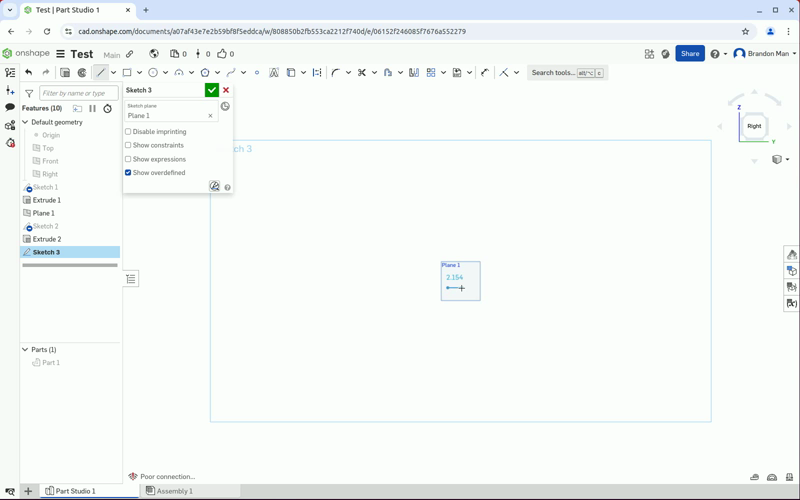
click(461, 287)
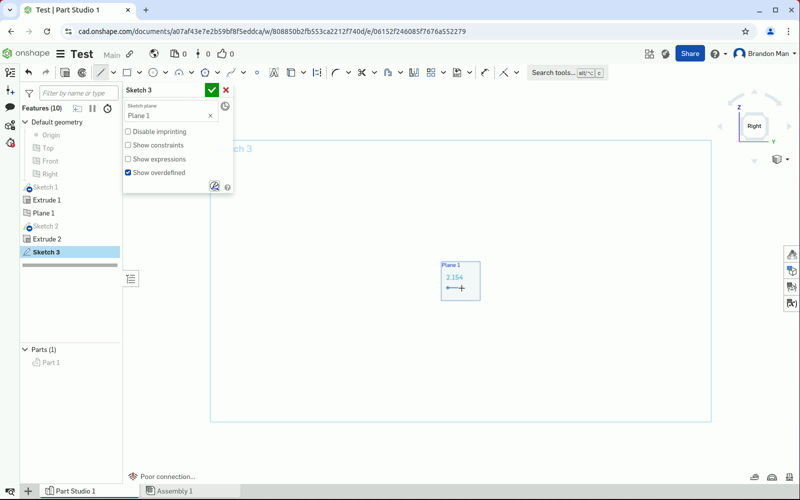
key_up(shift)
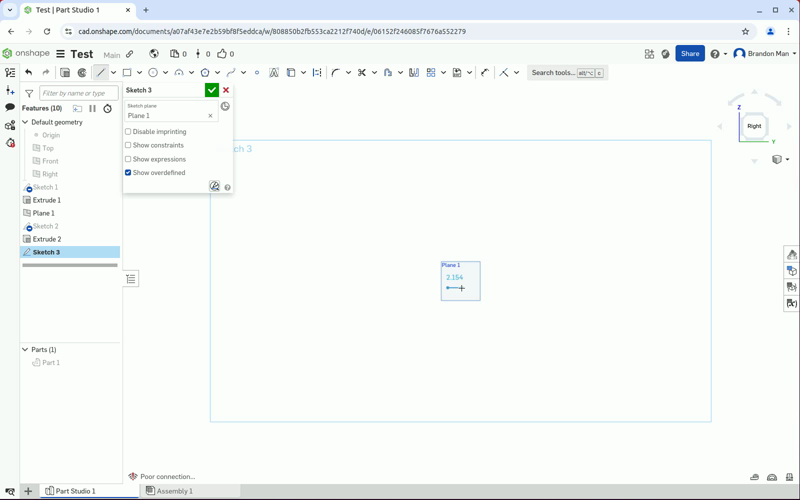
key_down(shift)
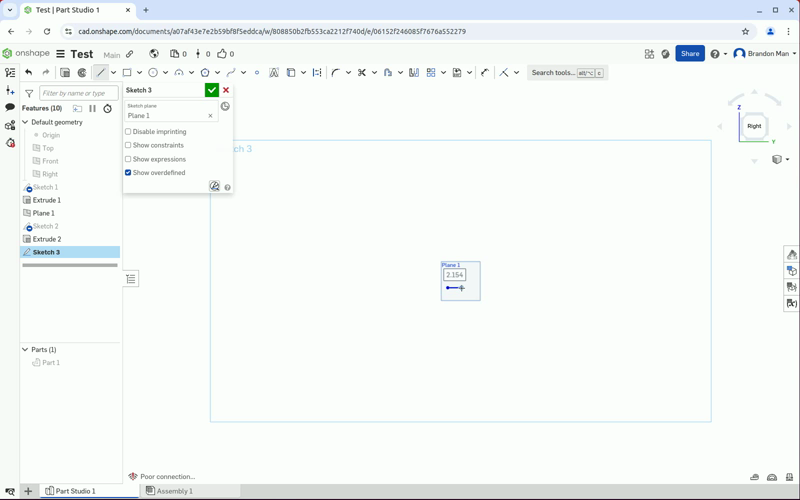
mouse_move(491, 287)
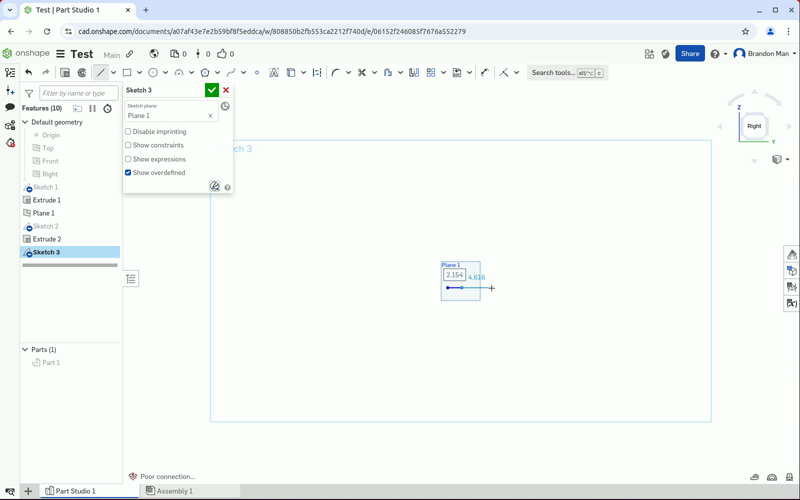
mouse_move(447, 285)
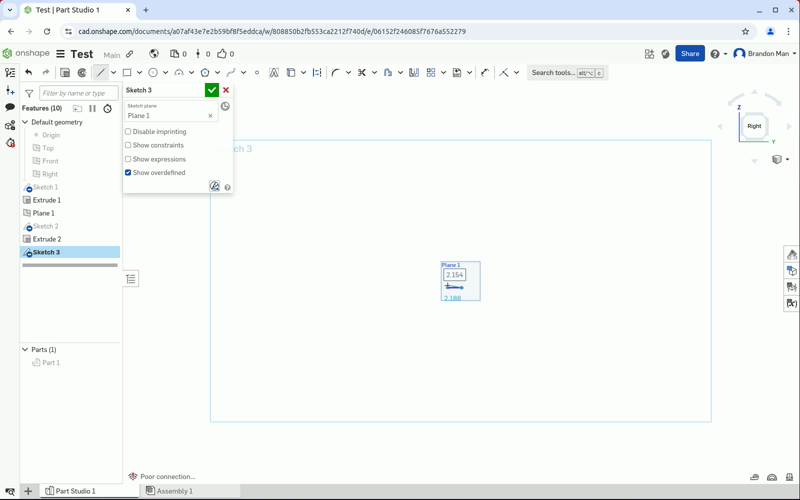
scroll(6)
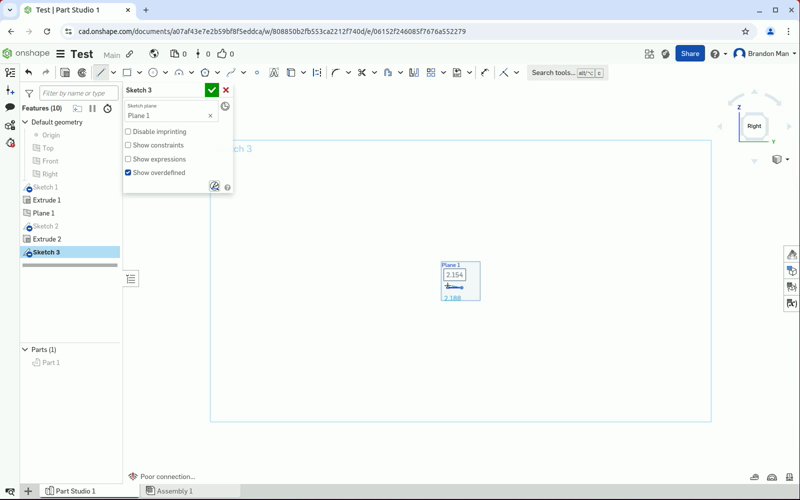
scroll(6)
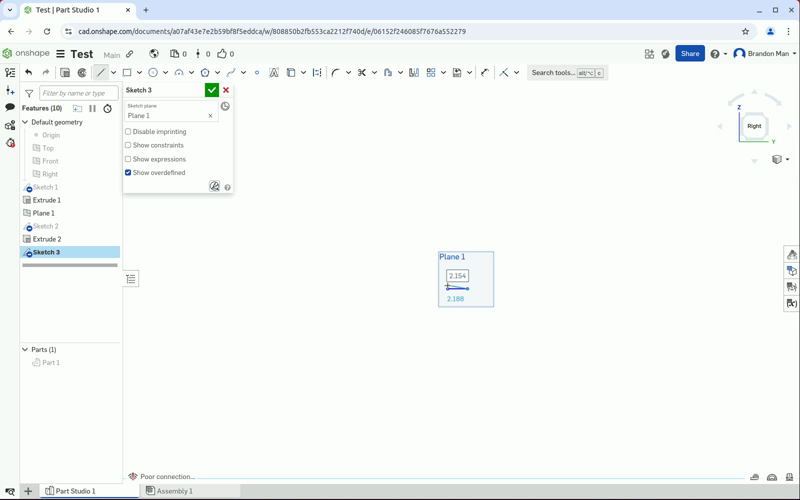
scroll(6)
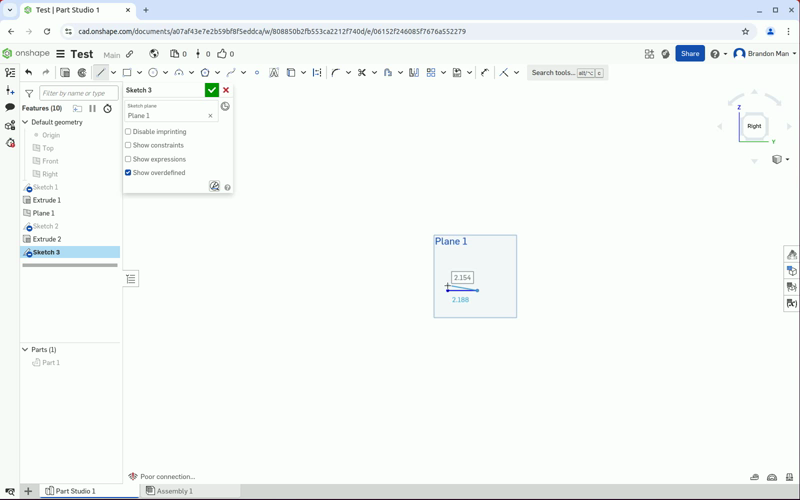
scroll(6)
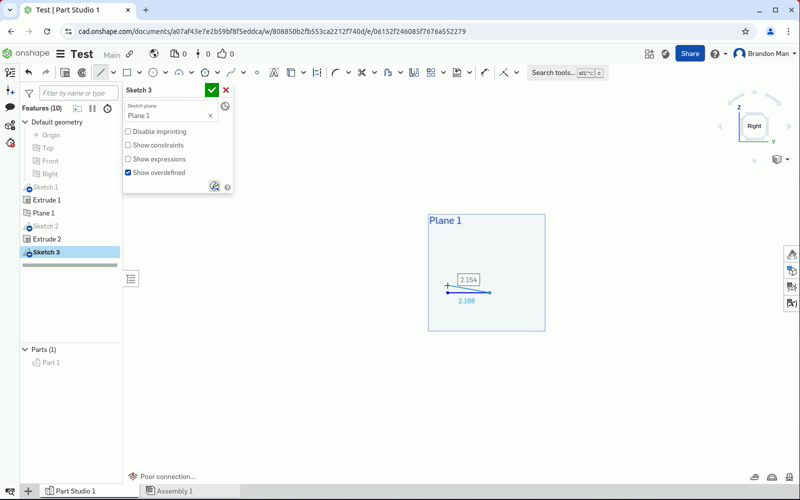
scroll(6)
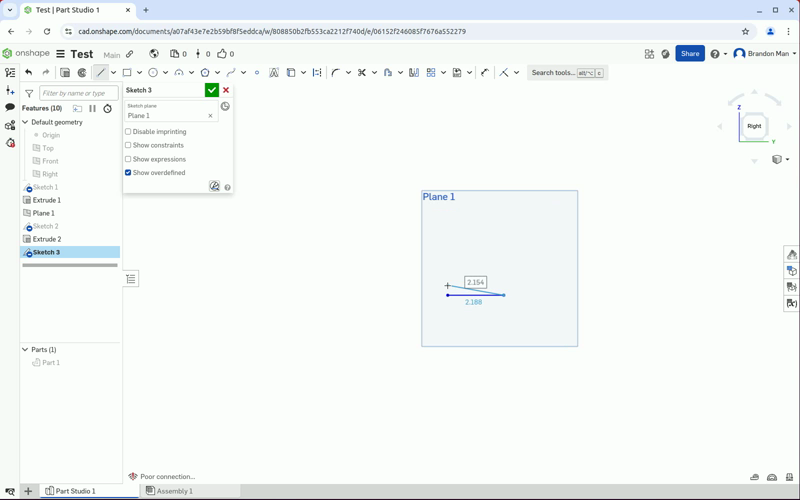
scroll(6)
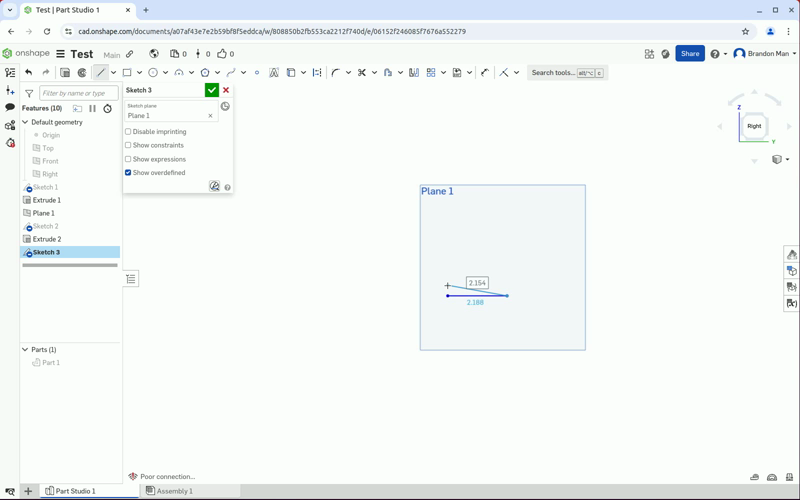
scroll(6)
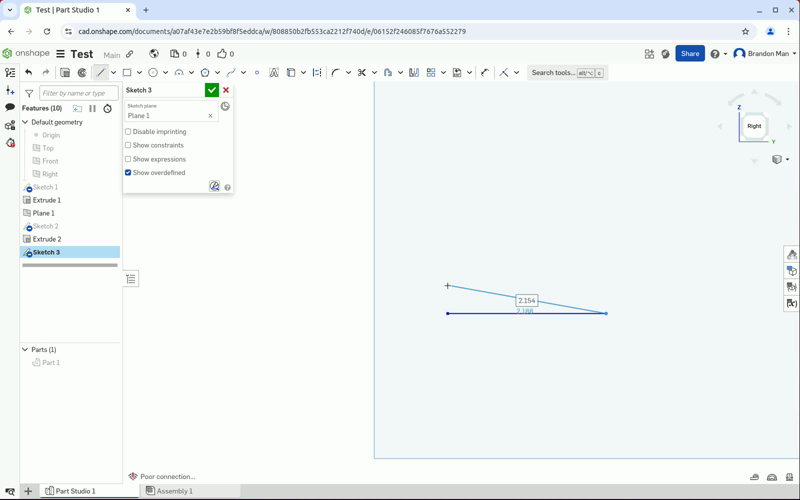
click(447, 285)
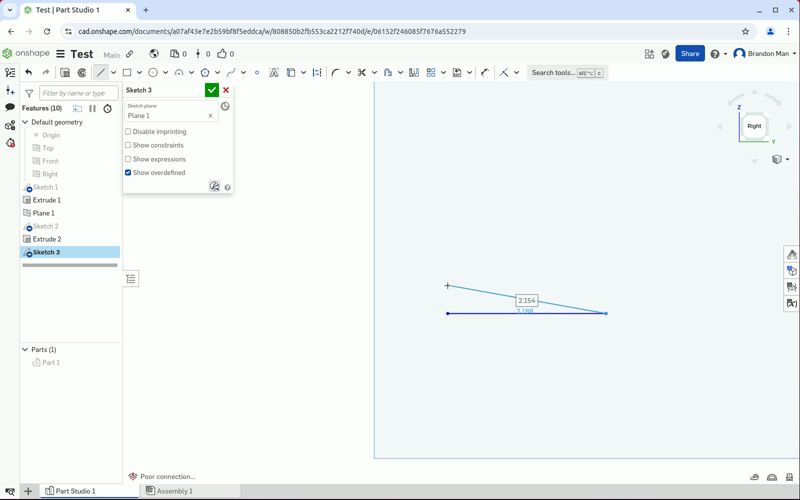
scroll(-6)
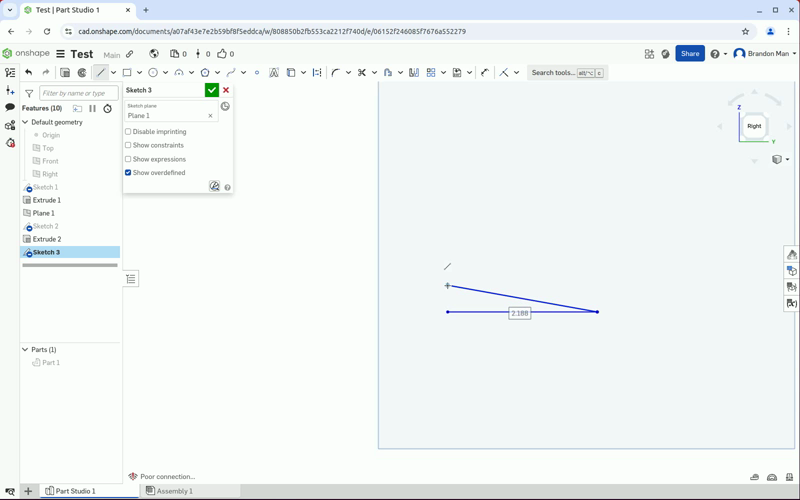
scroll(-6)
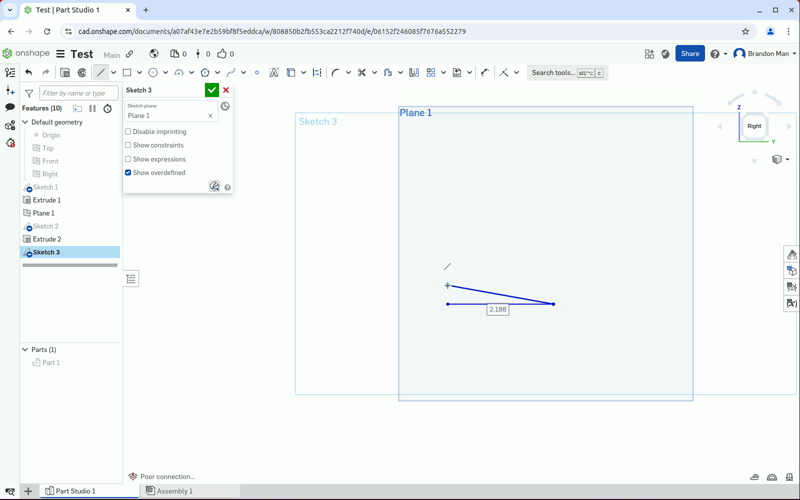
scroll(-6)
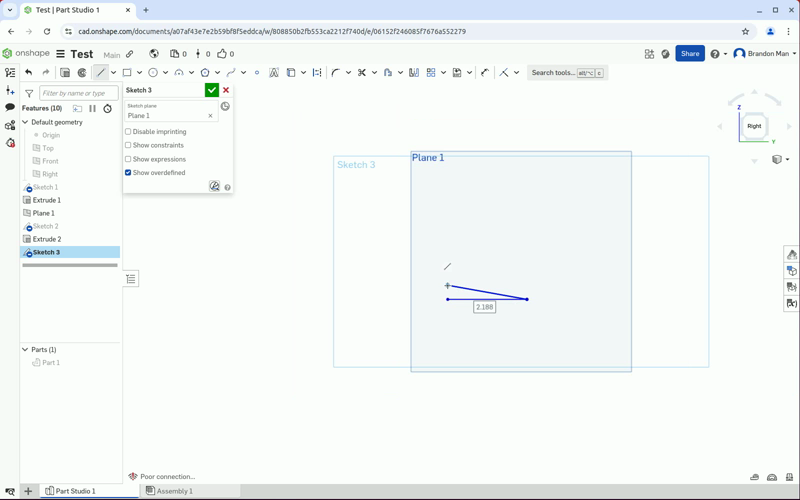
scroll(-6)
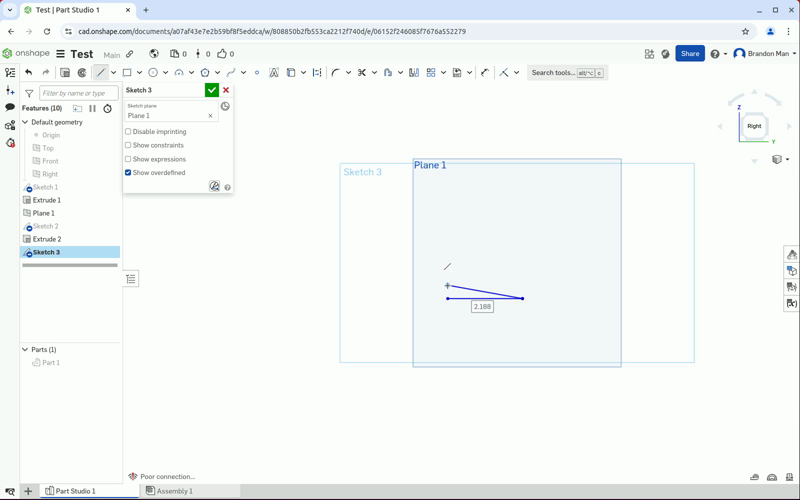
scroll(-6)
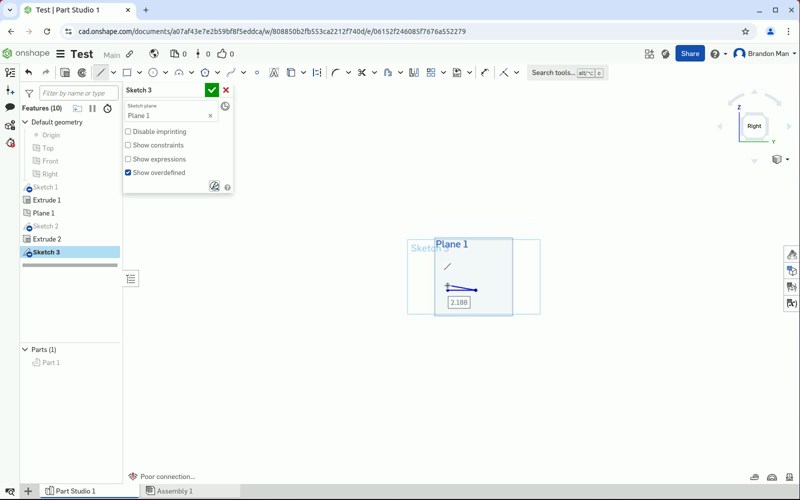
scroll(-6)
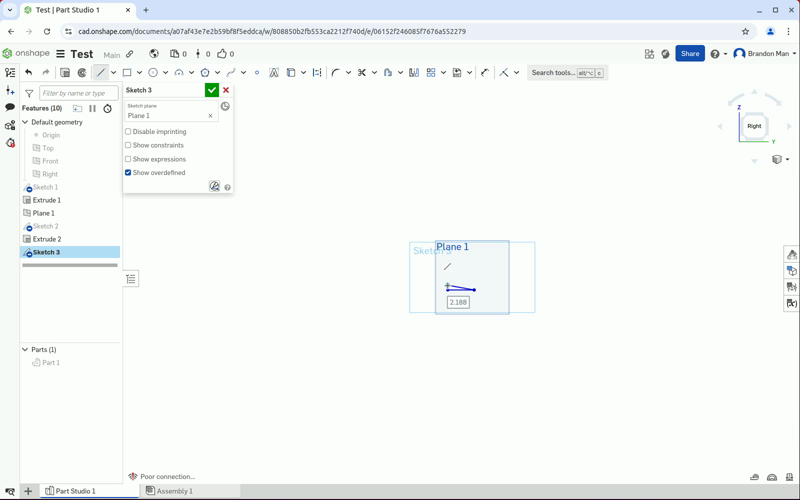
scroll(-6)
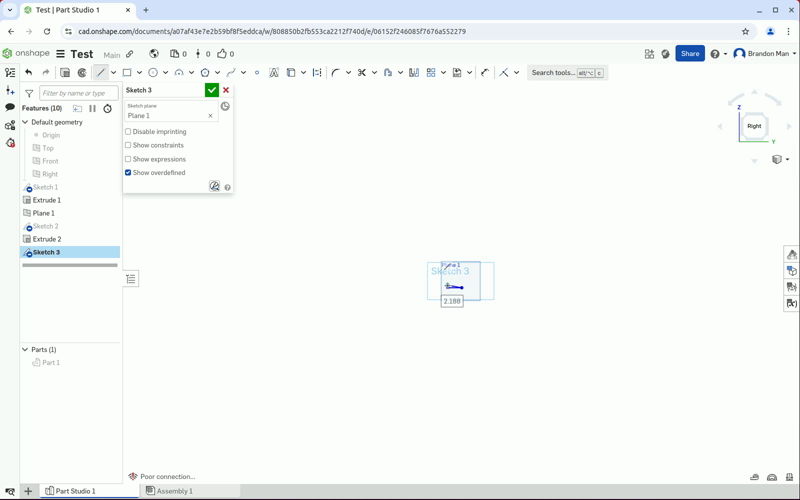
key_up(shift)
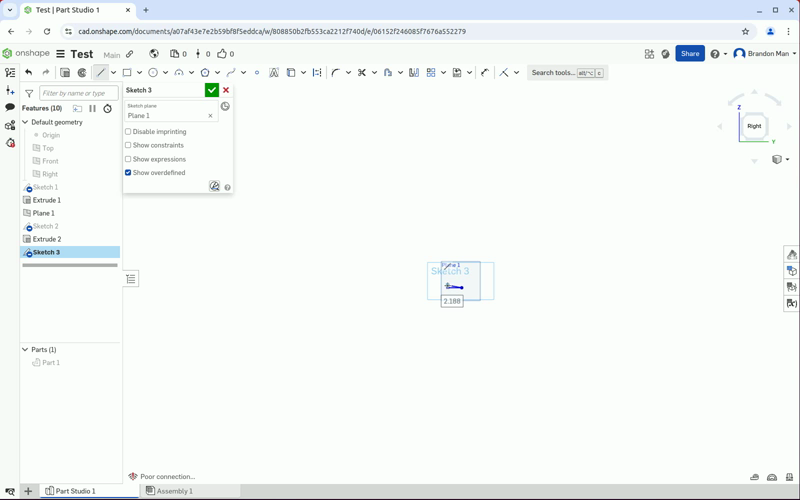
mouse_move(477, 285)
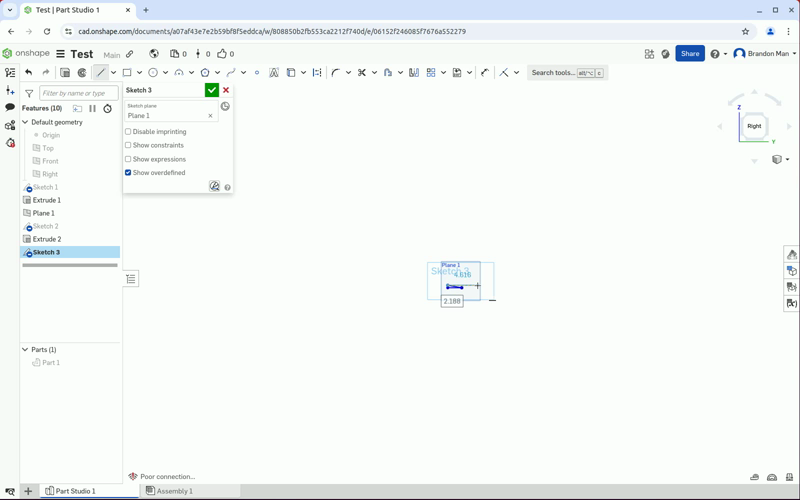
key_down(shift)
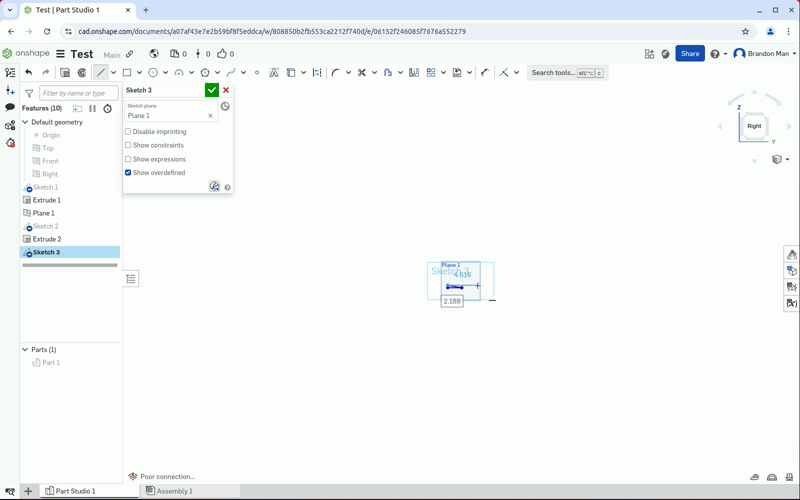
mouse_move(447, 287)
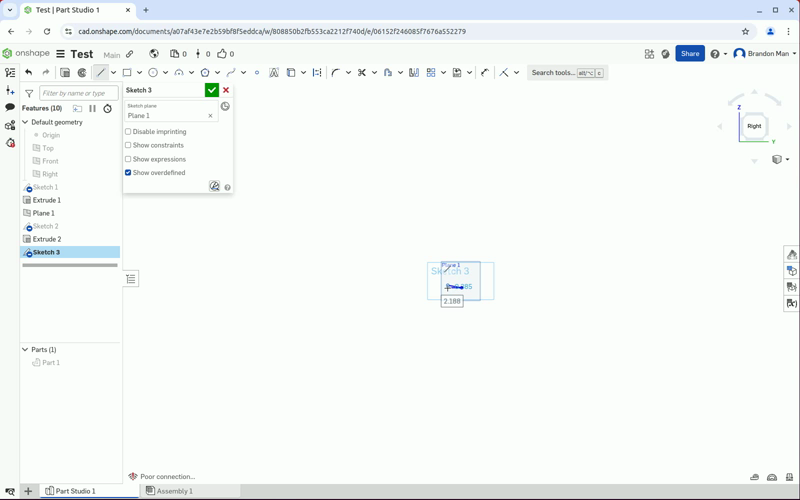
scroll(6)
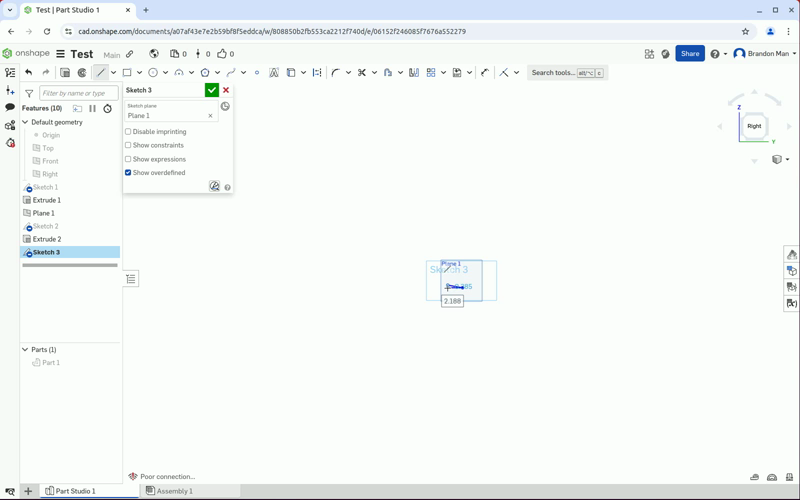
scroll(6)
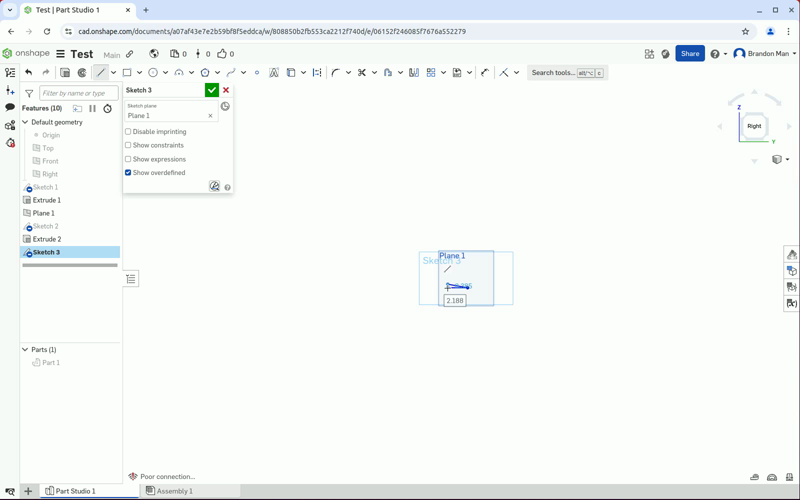
scroll(6)
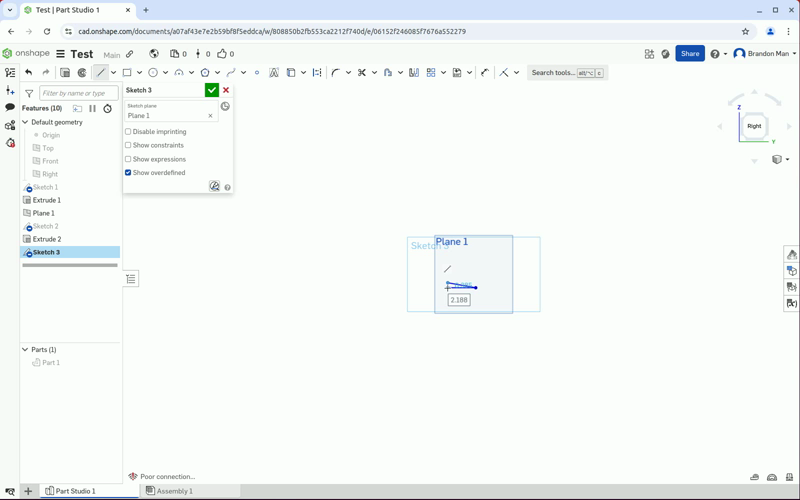
scroll(6)
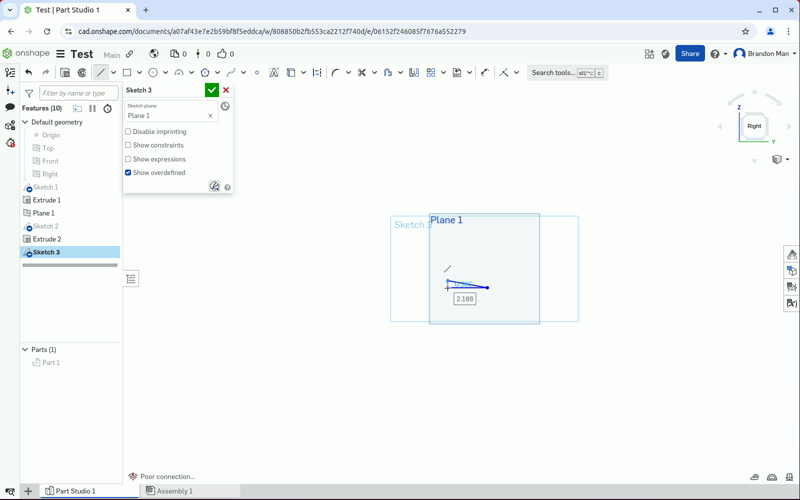
scroll(6)
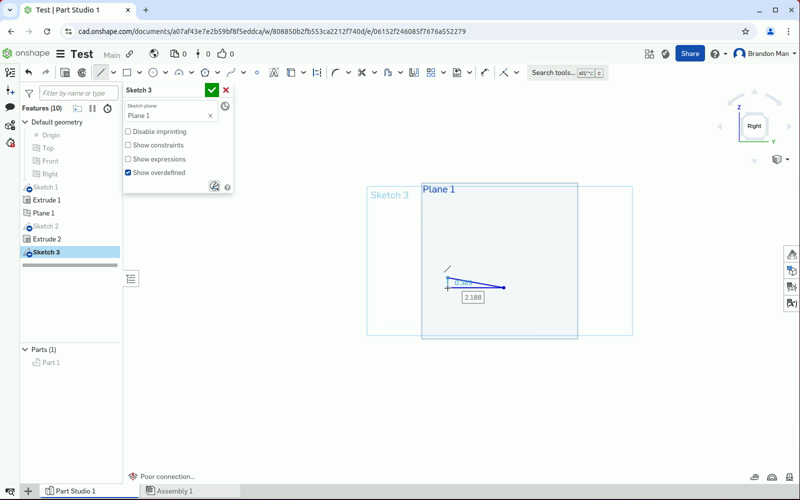
scroll(6)
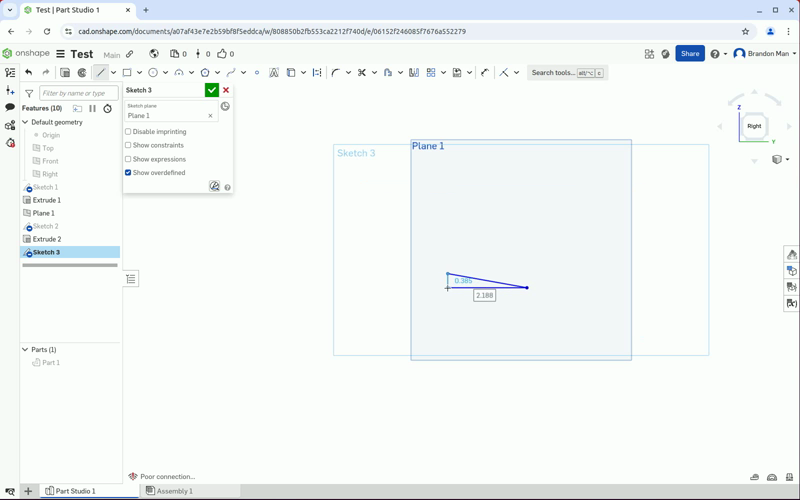
scroll(6)
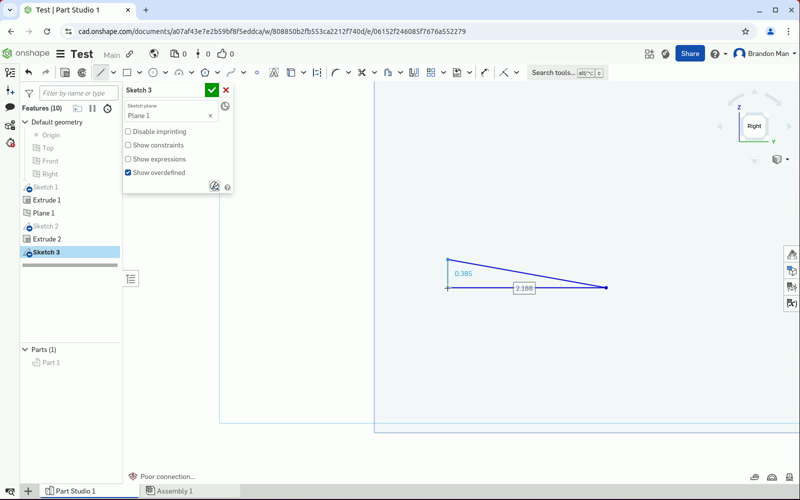
key_up(shift)
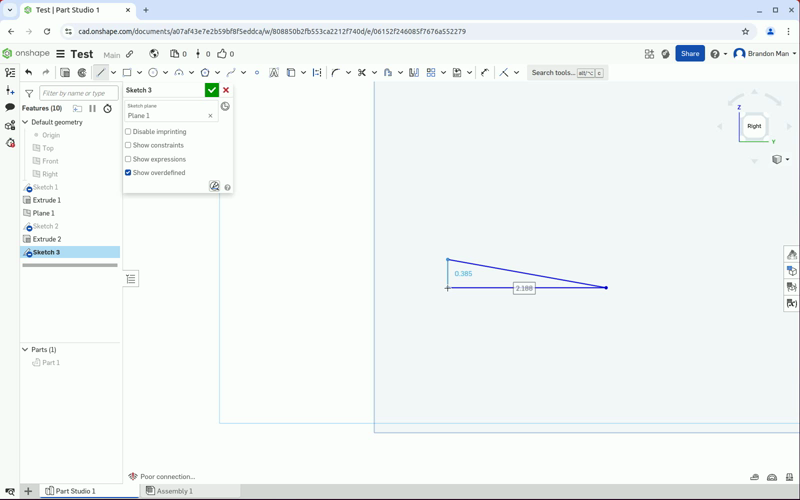
click(447, 287)
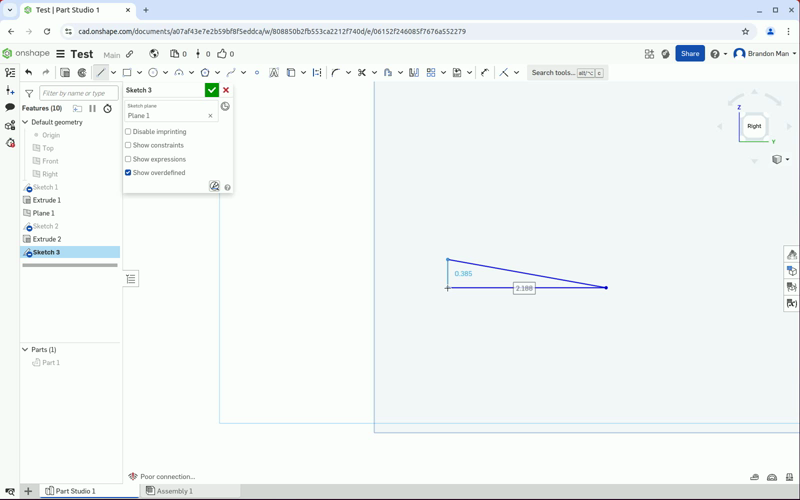
scroll(-6)
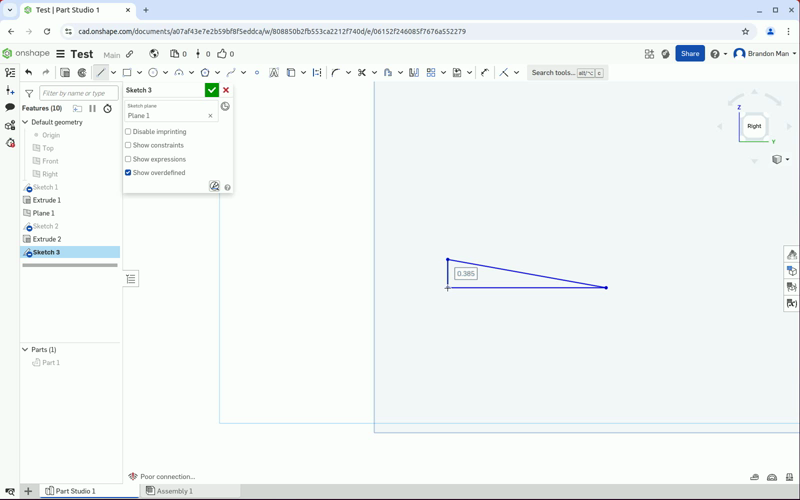
scroll(-6)
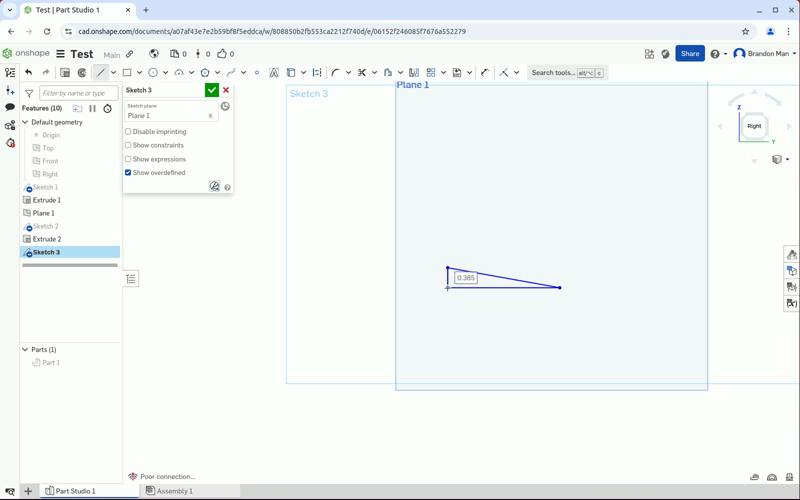
scroll(-6)
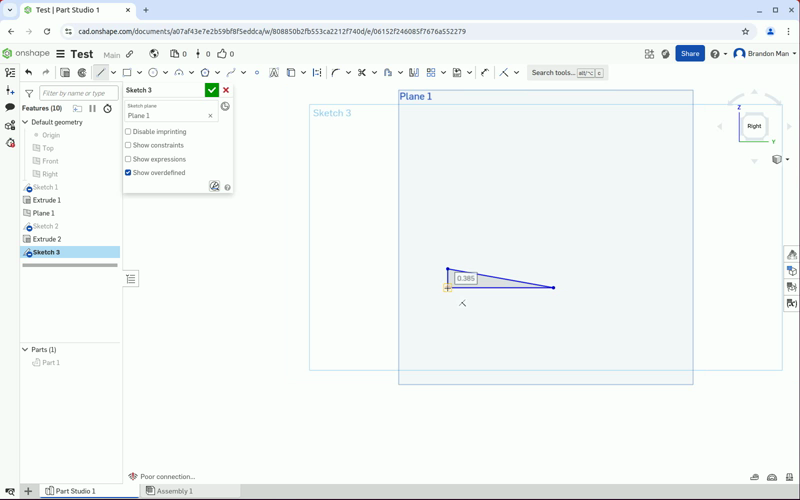
scroll(-6)
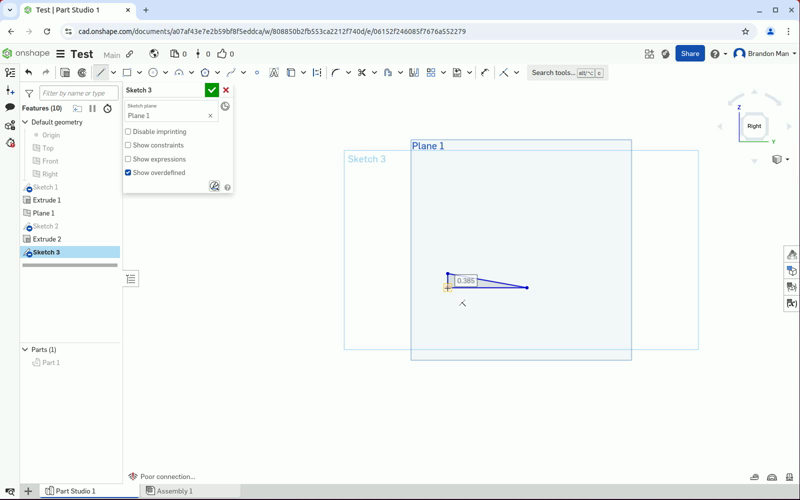
scroll(-6)
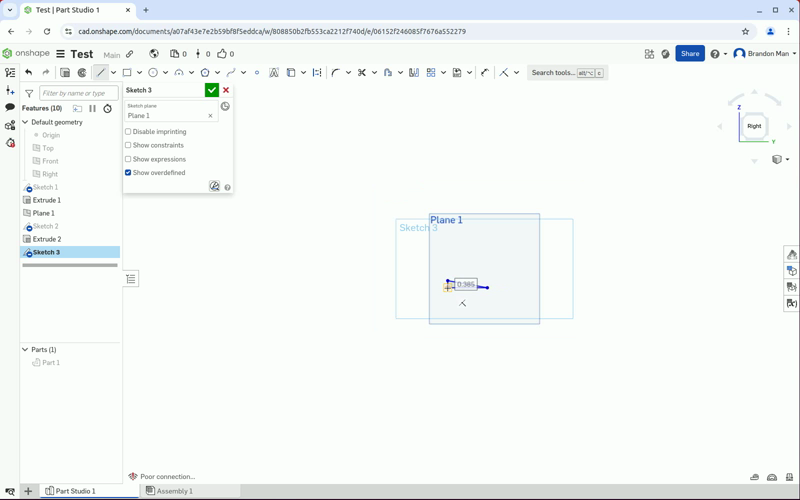
scroll(-6)
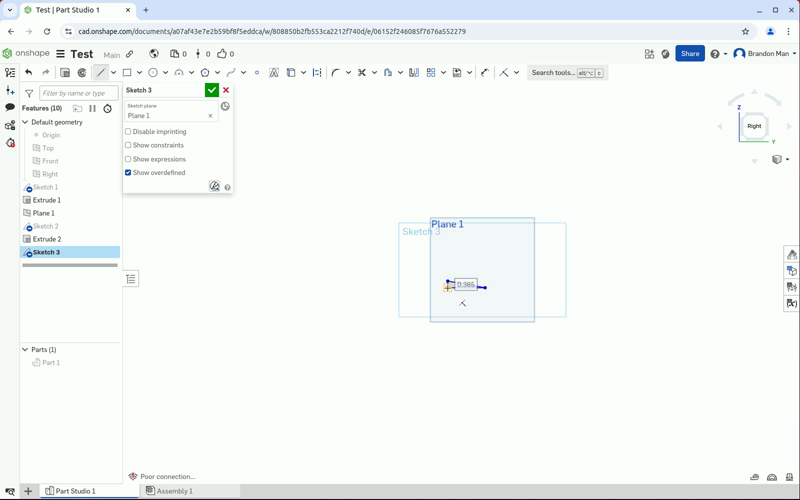
scroll(-6)
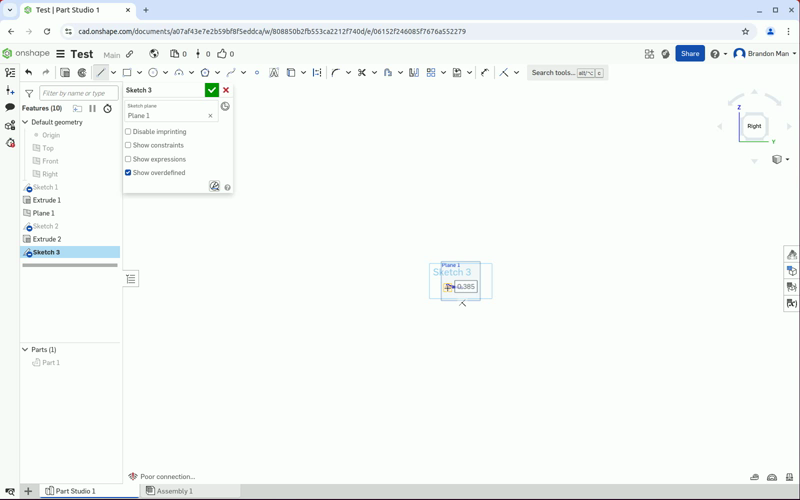
key(esc)
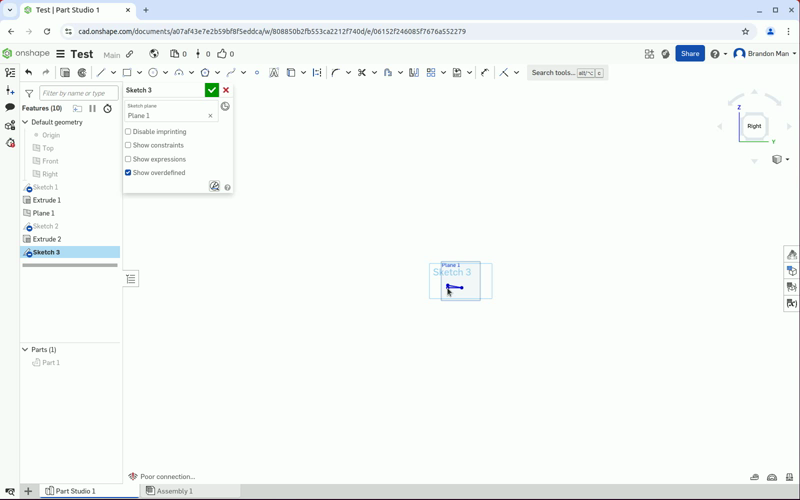
mouse_move(458, 287)
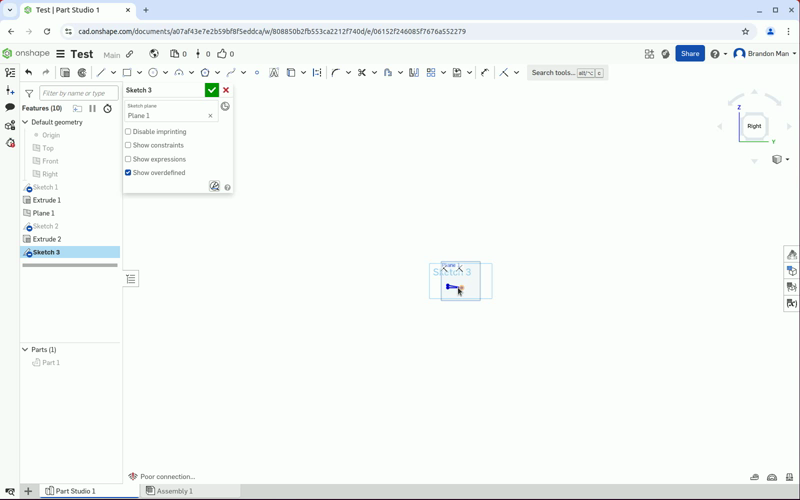
scroll(6)
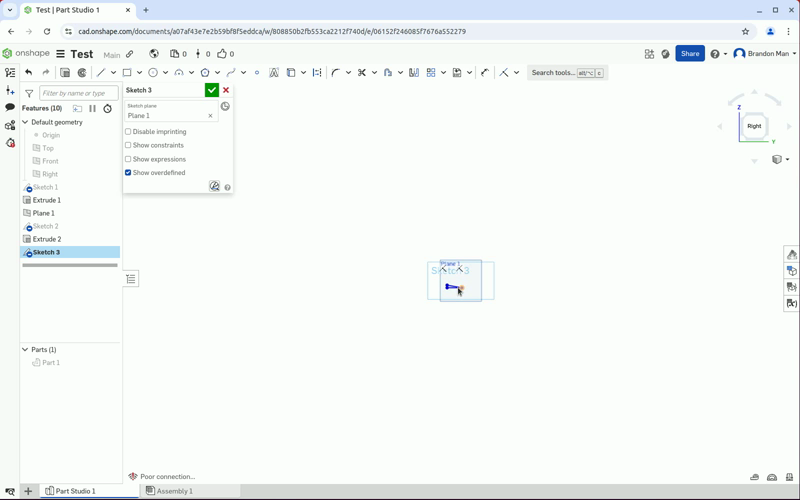
scroll(6)
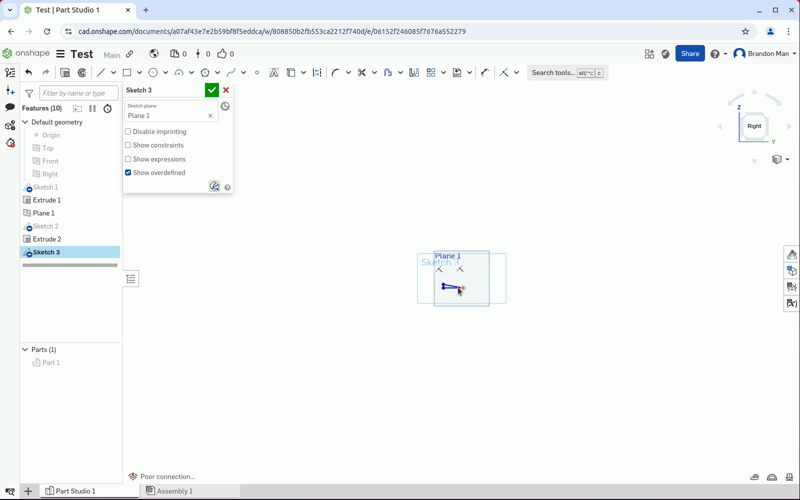
scroll(6)
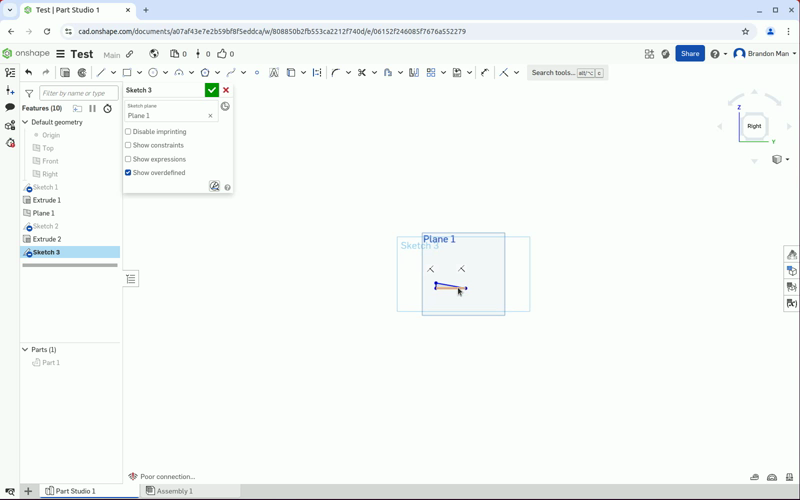
scroll(6)
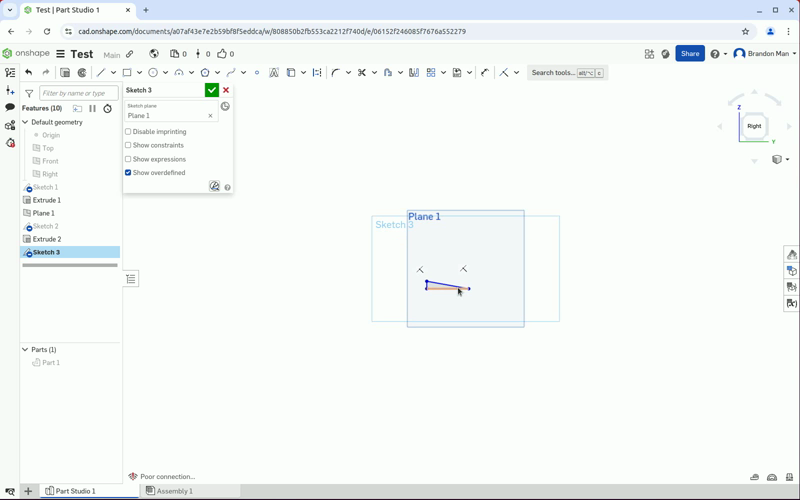
scroll(6)
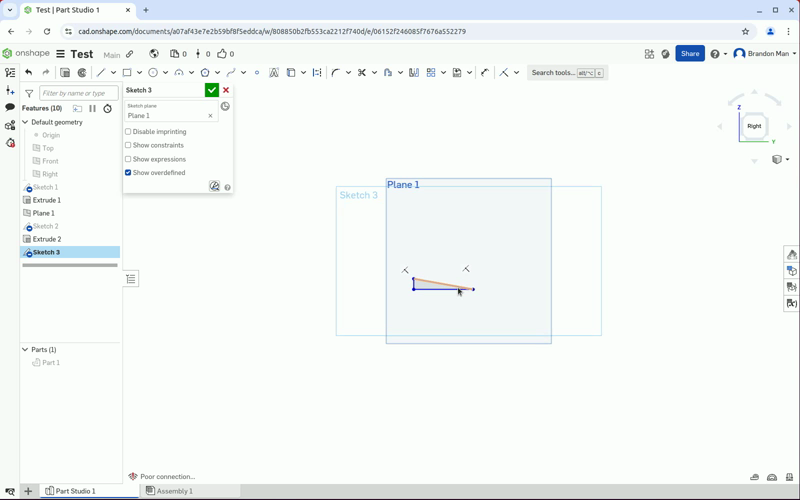
scroll(6)
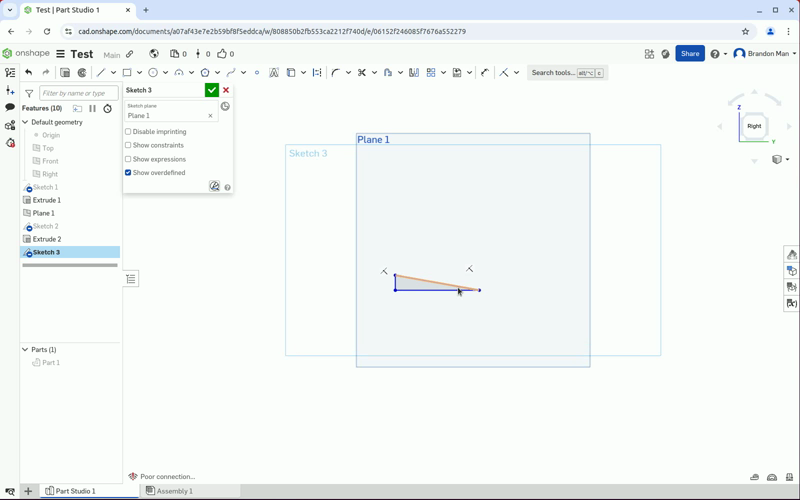
scroll(6)
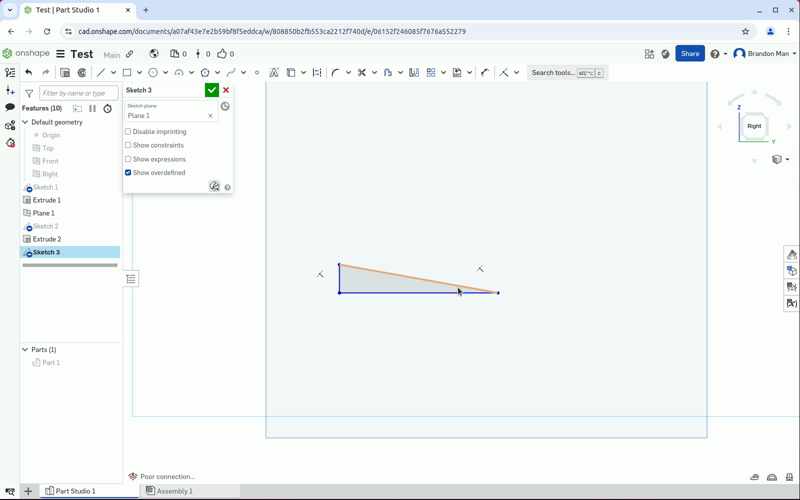
click(458, 287)
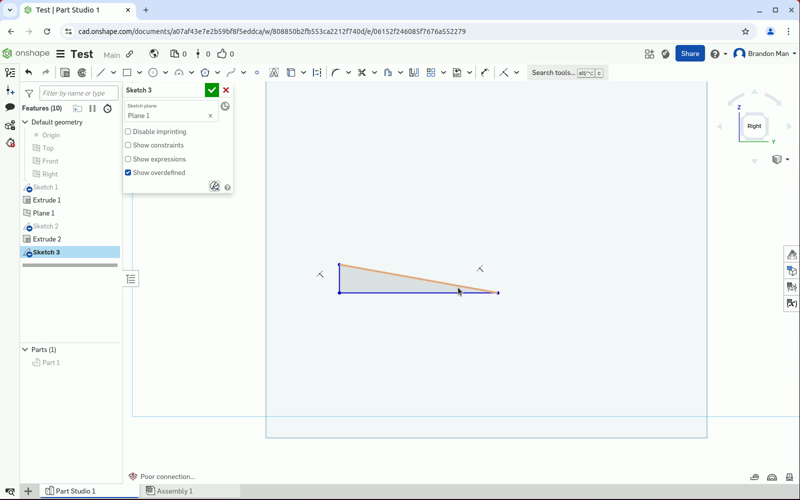
scroll(-6)
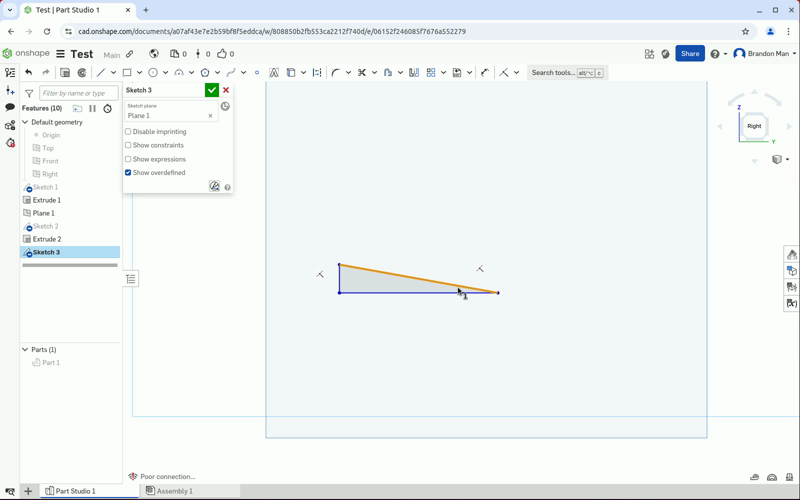
scroll(-6)
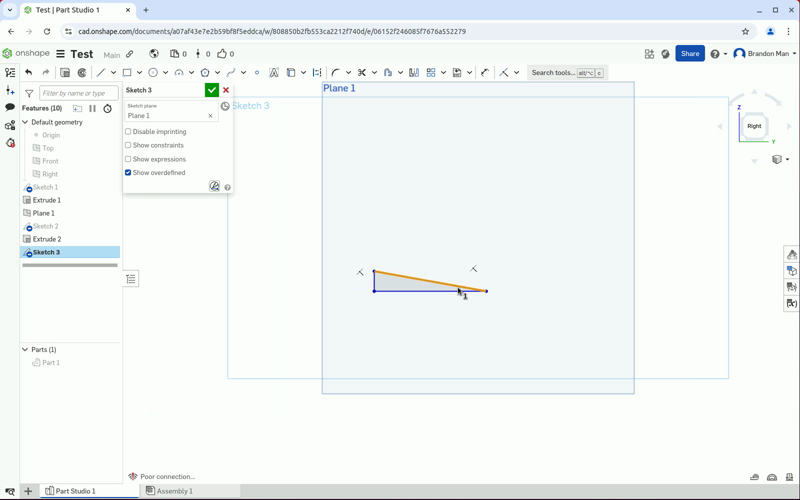
scroll(-6)
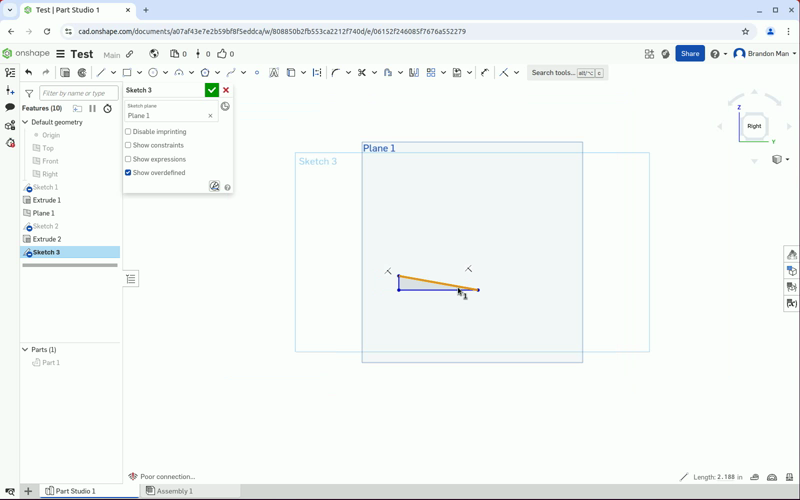
scroll(-6)
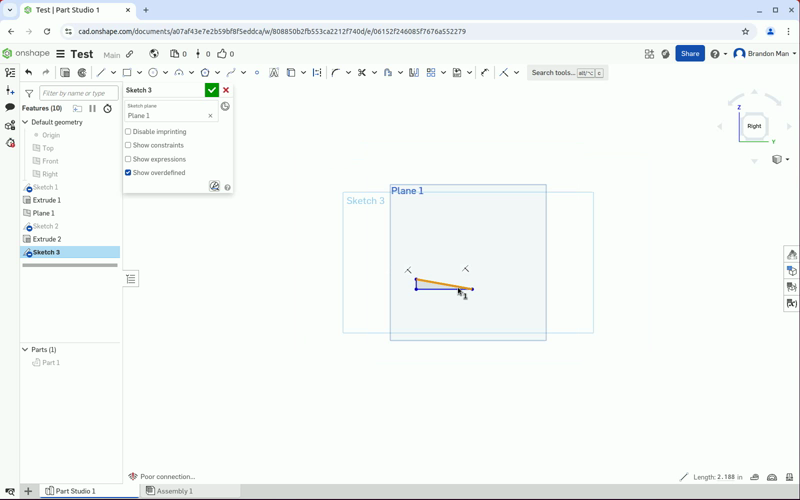
scroll(-6)
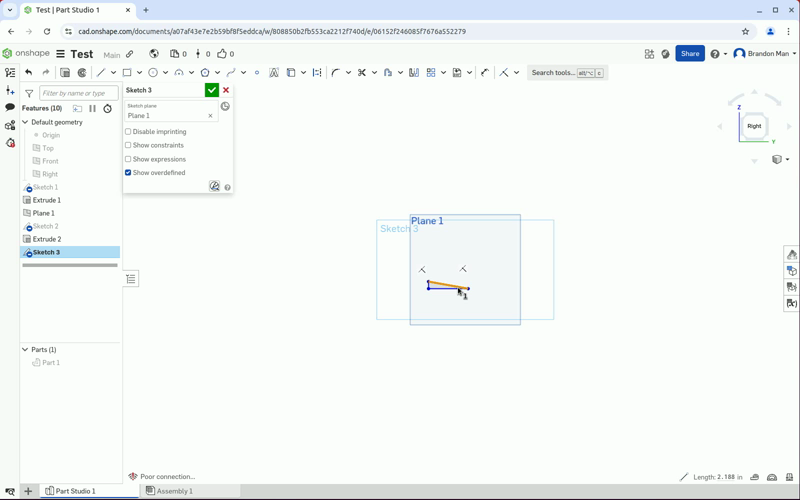
scroll(-6)
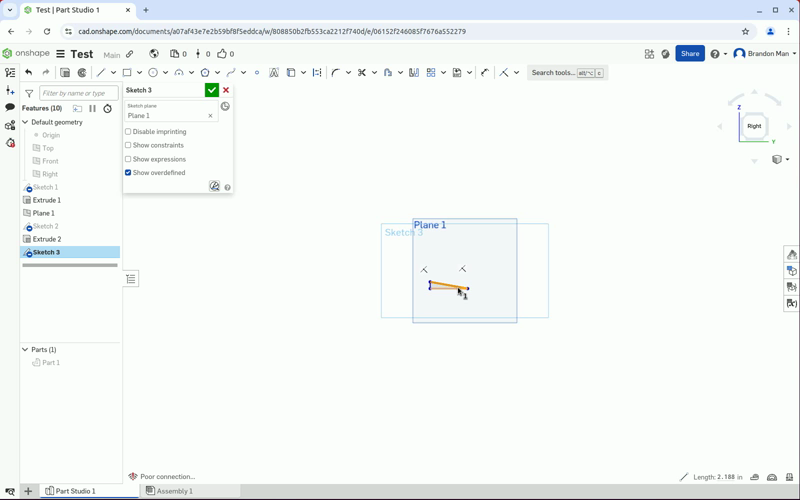
scroll(-6)
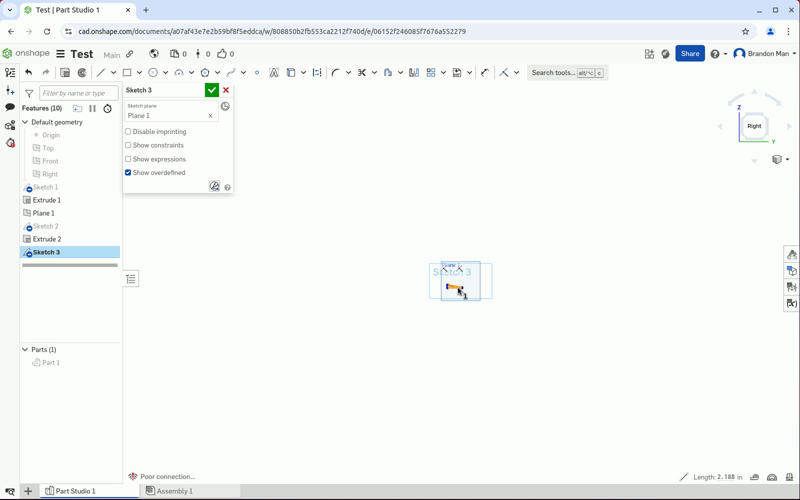
mouse_move(73, 352)
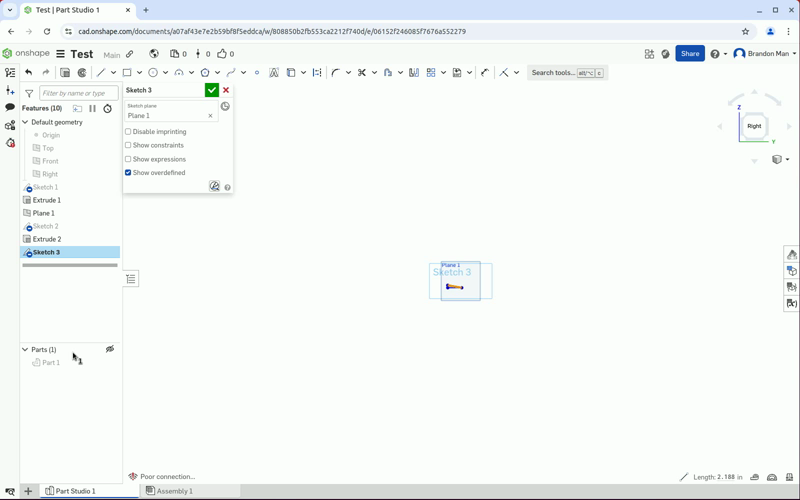
key(shift+y)
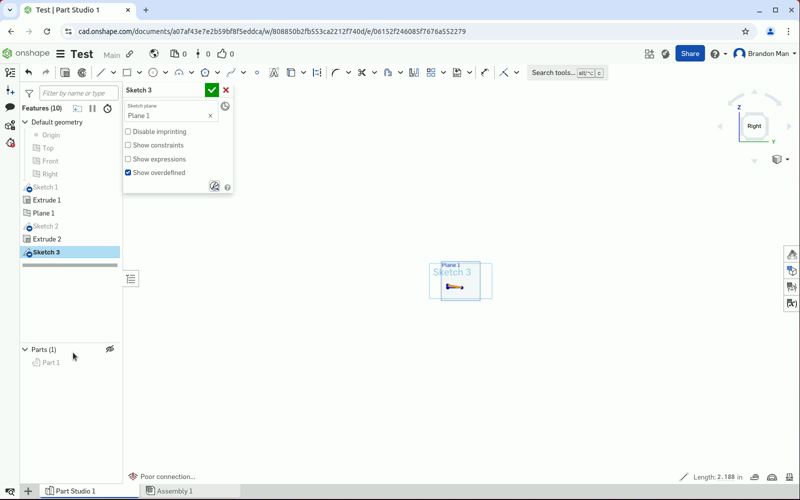
key(shift+e)
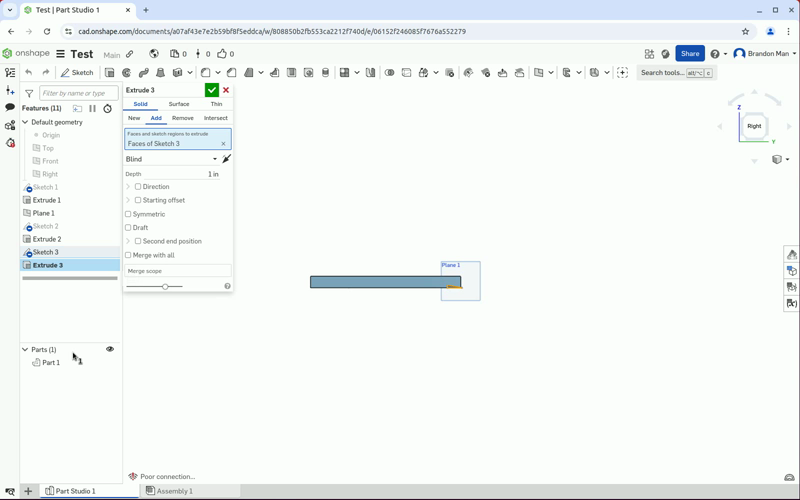
mouse_move(143, 106)
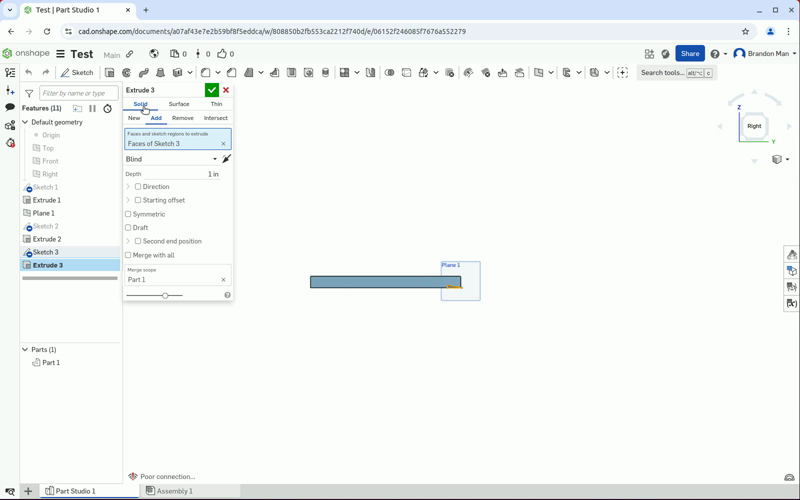
click(143, 106)
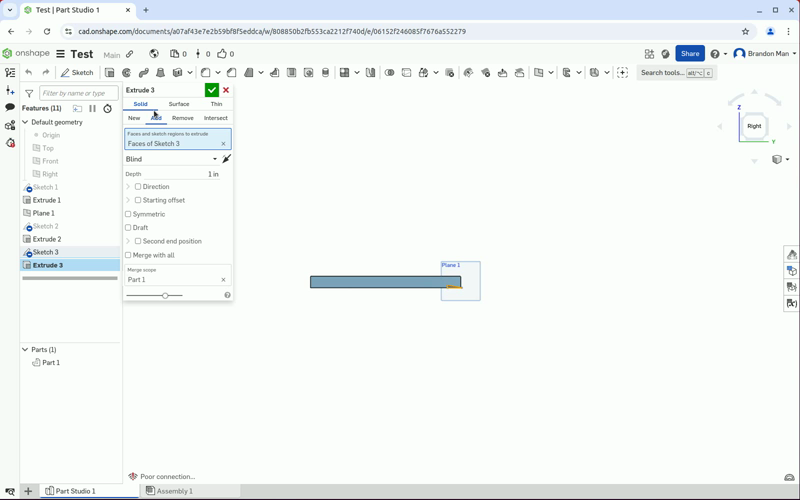
mouse_move(186, 120)
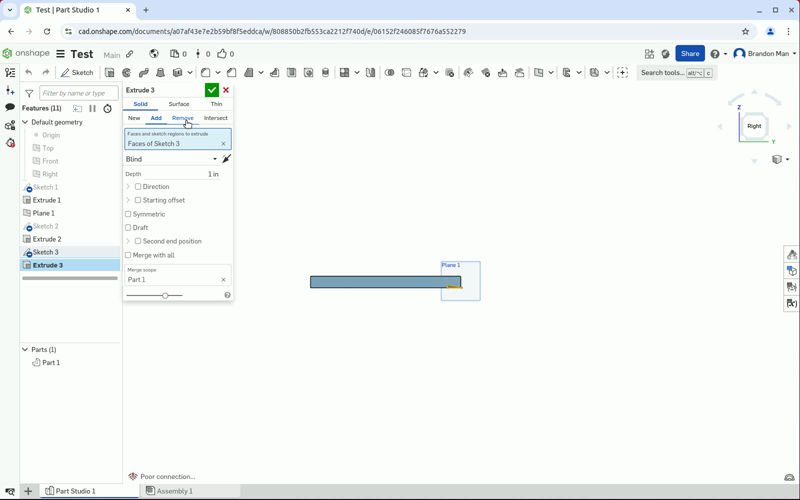
click(186, 120)
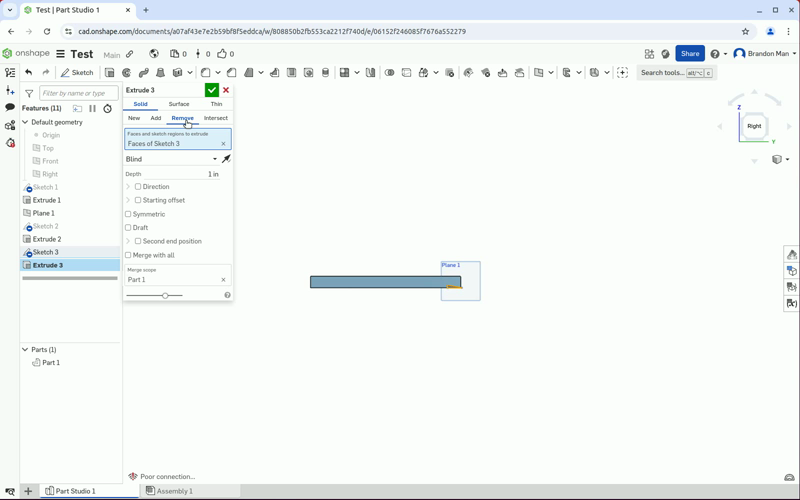
key(tab, 4)
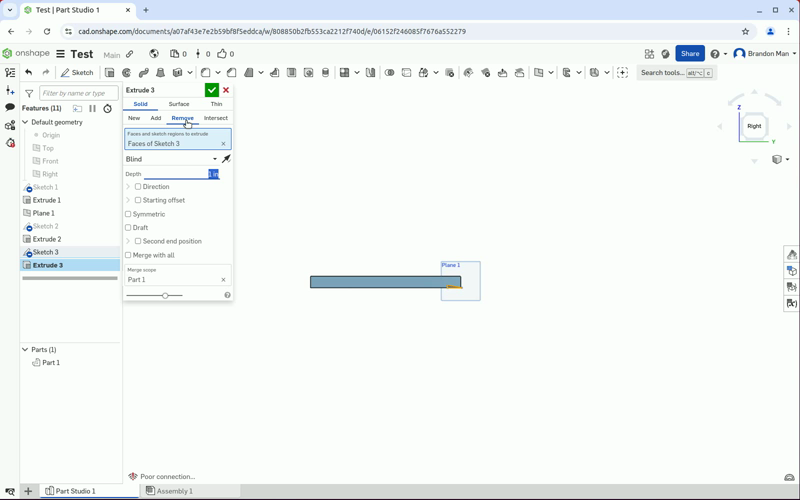
text(0.481)
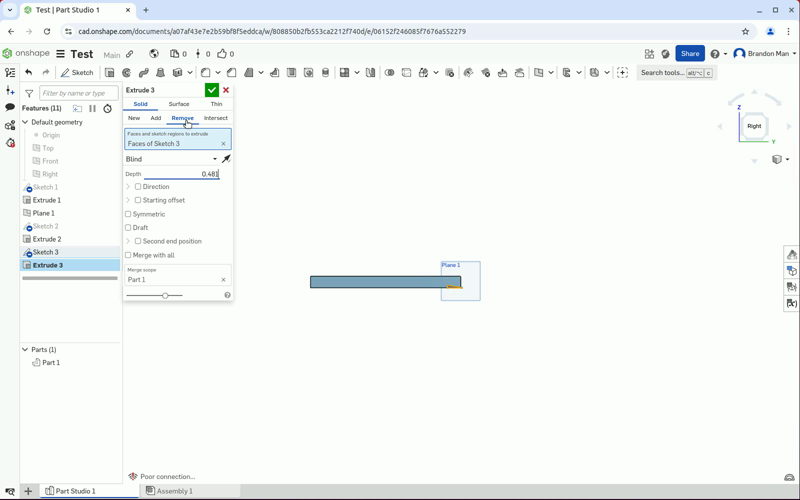
key(tab, 6)
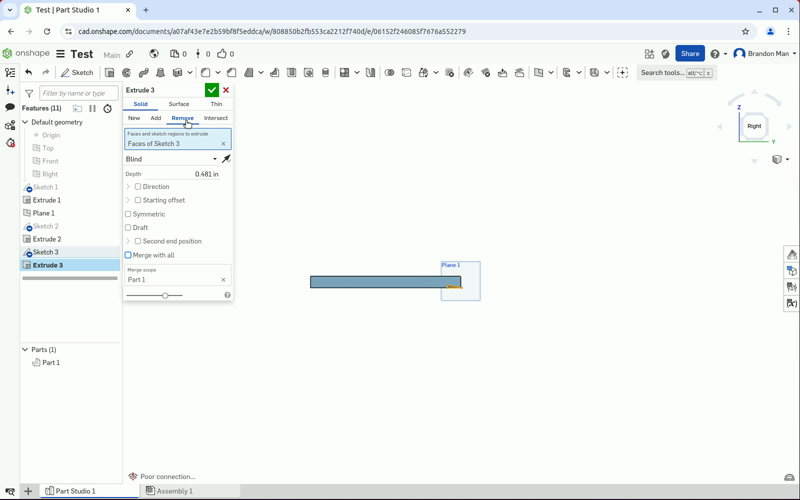
key(space)
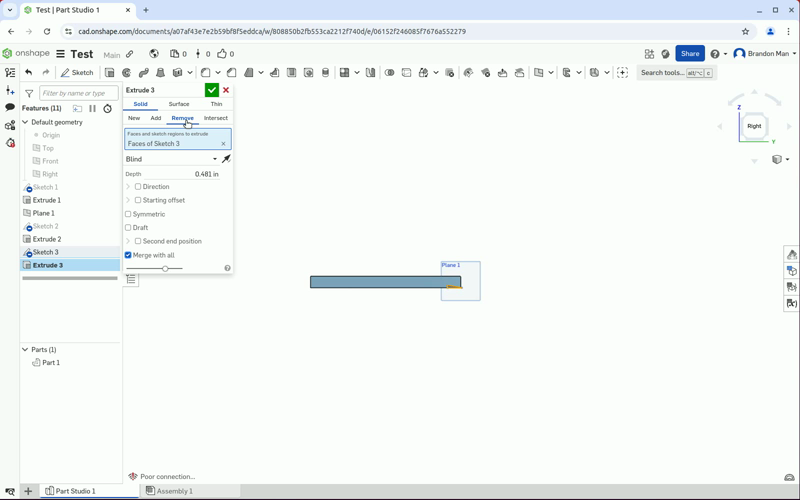
key(enter)
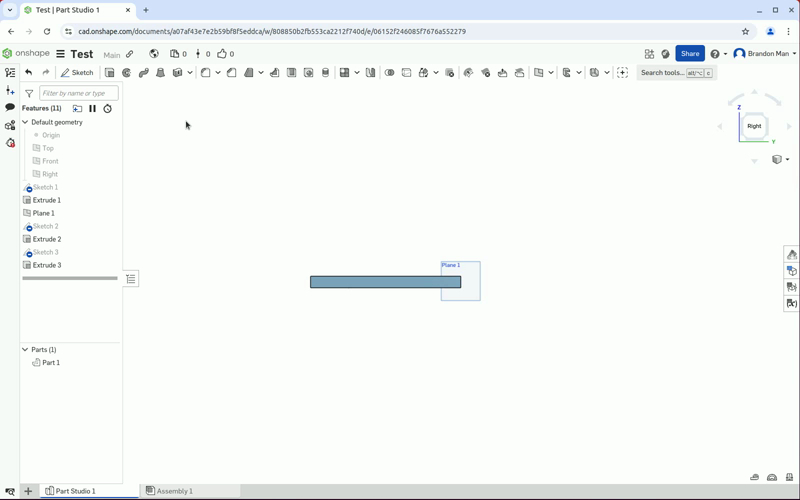
key(shift+h)
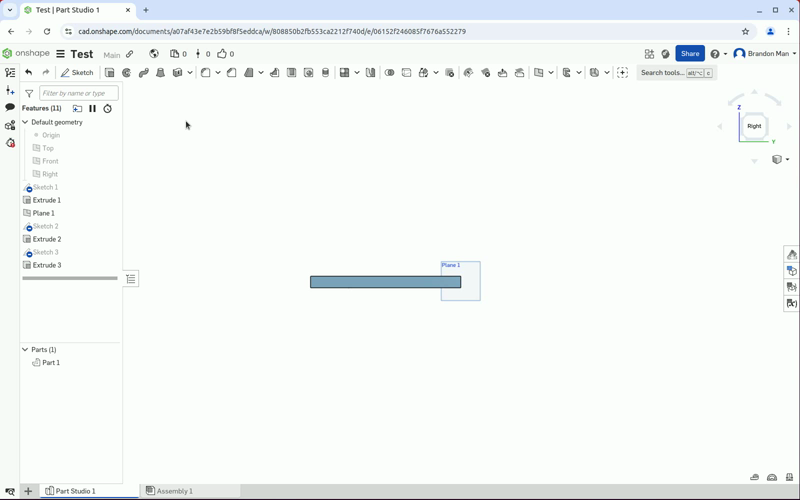
key(shift+h)
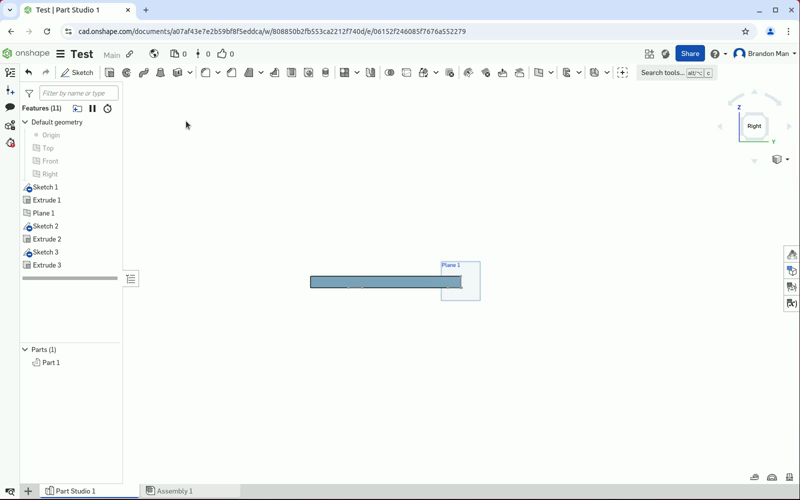
key(shift+7)
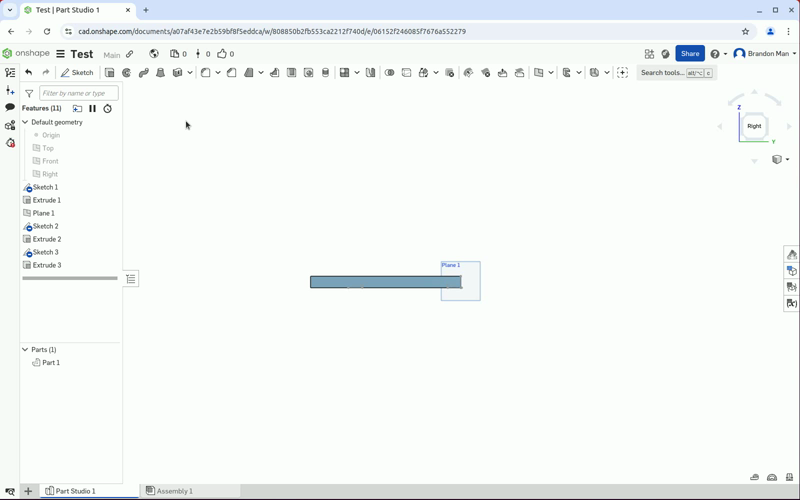
key(right, 2)
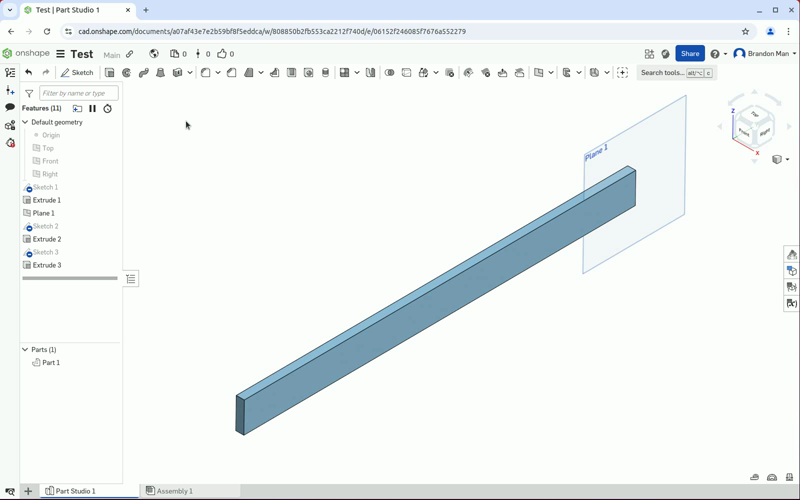
key(down, 2)
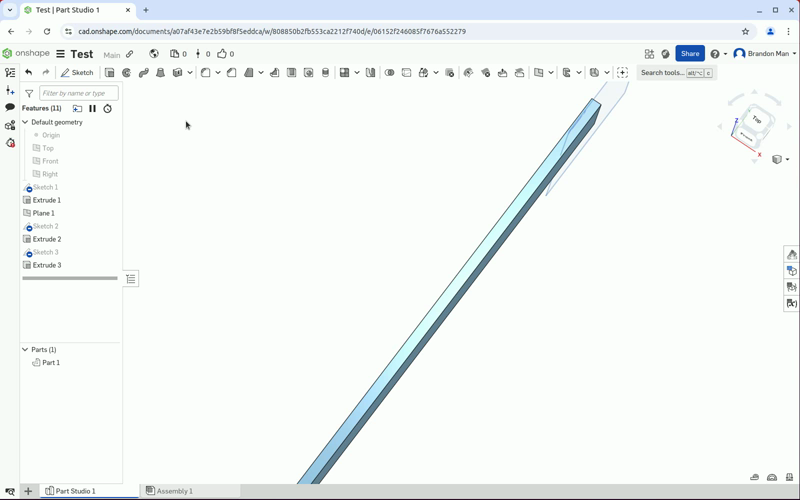
key(up, 2)
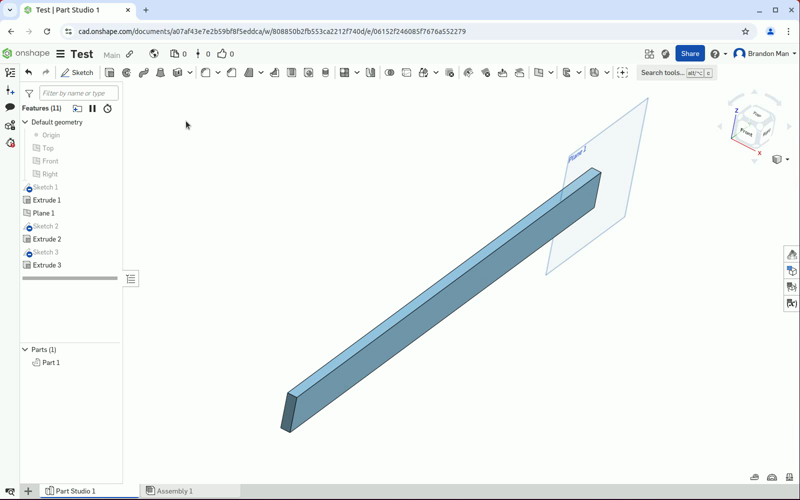
key(left, 2)
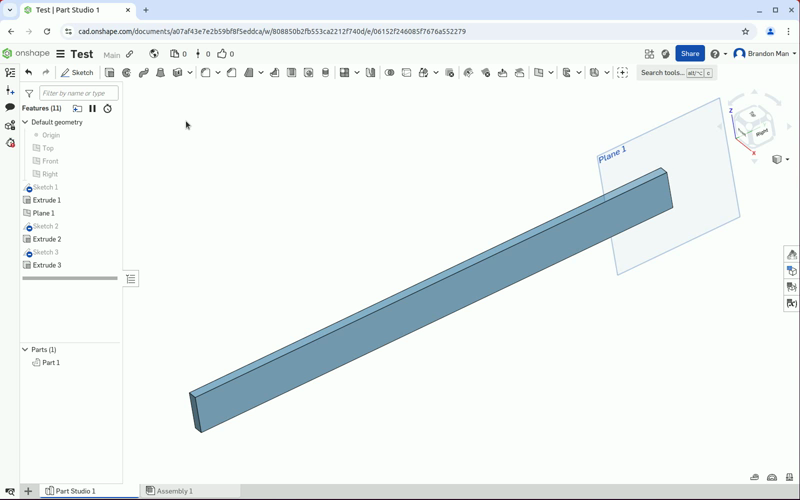
mouse_move(73, 189)
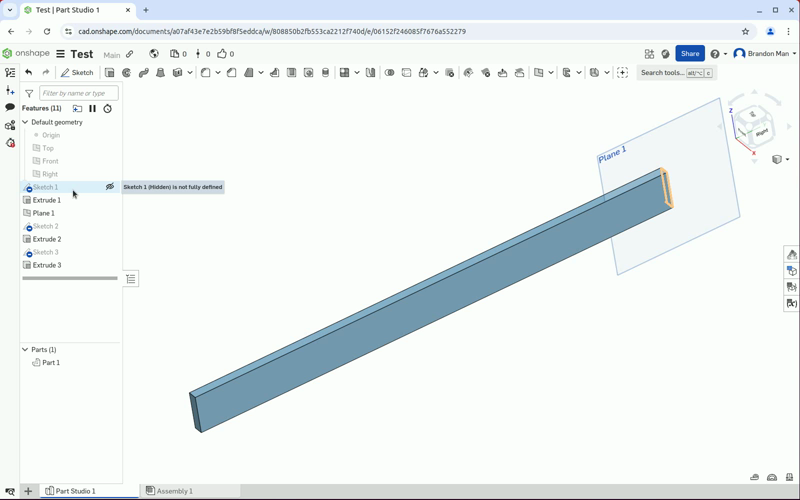
click(73, 189)